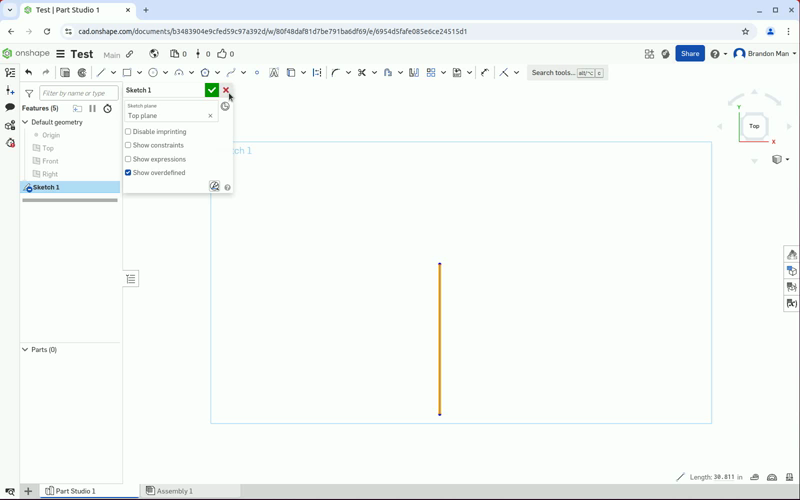
key(shift+h)
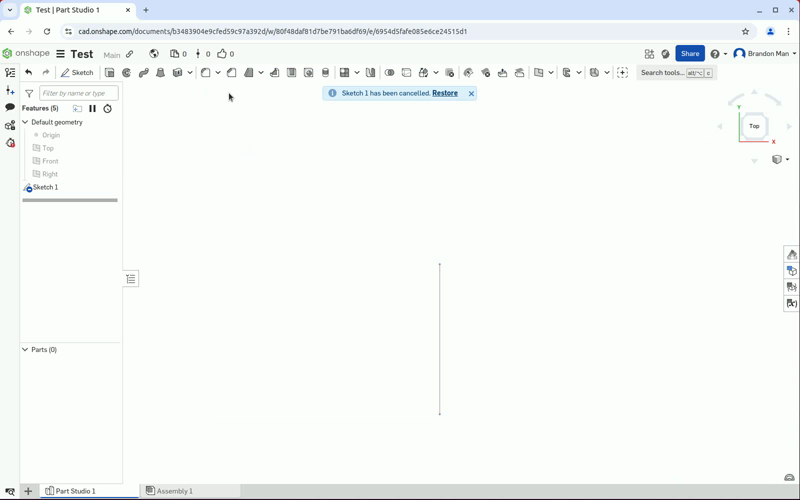
key(shift+s)
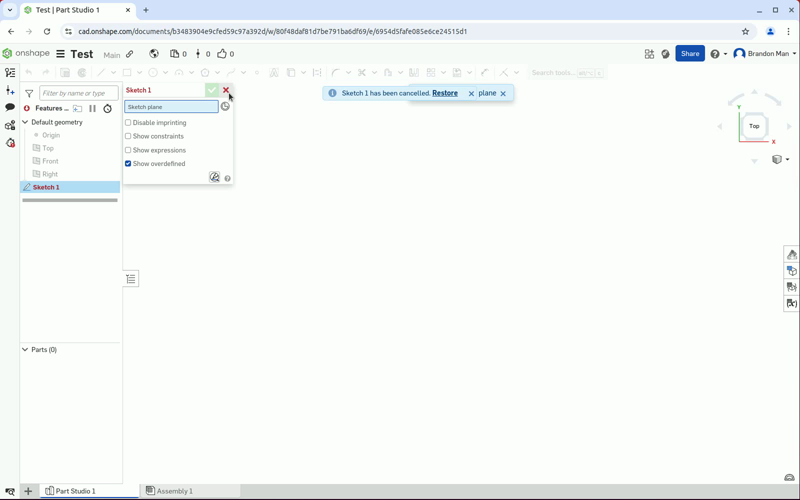
mouse_move(73, 150)
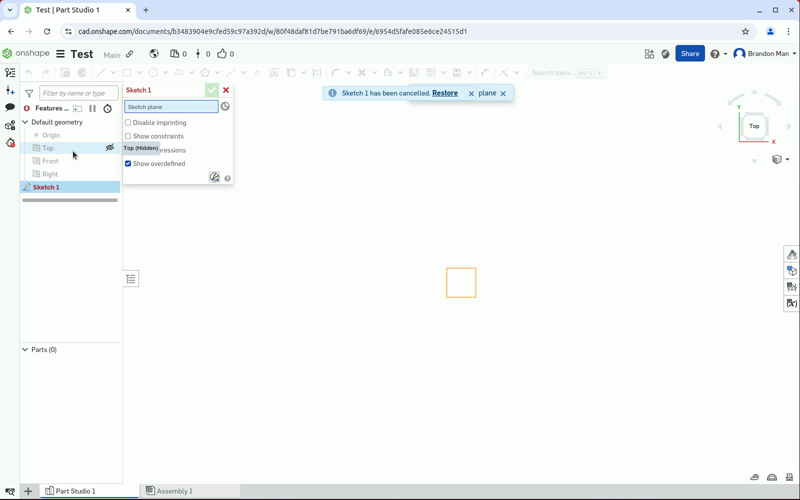
click(73, 150)
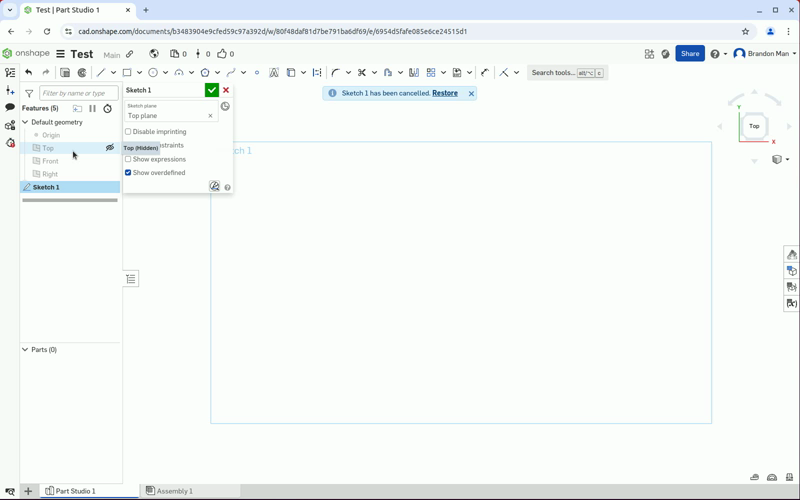
mouse_move(73, 352)
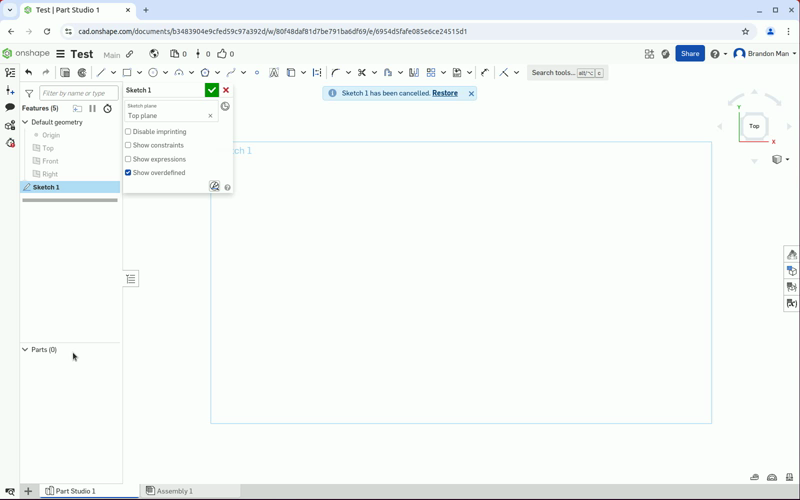
key(y)
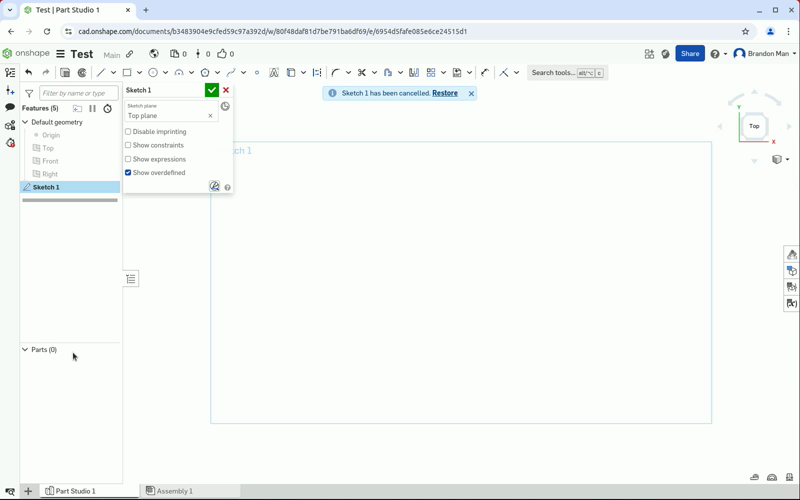
key(c)
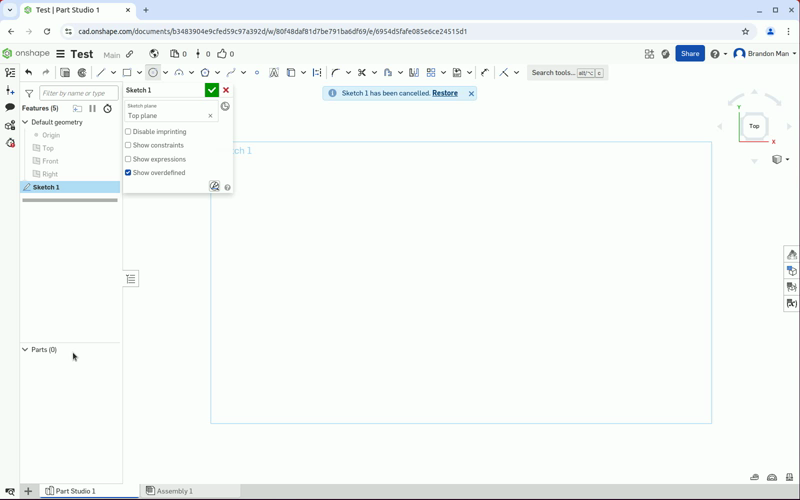
key_down(shift)
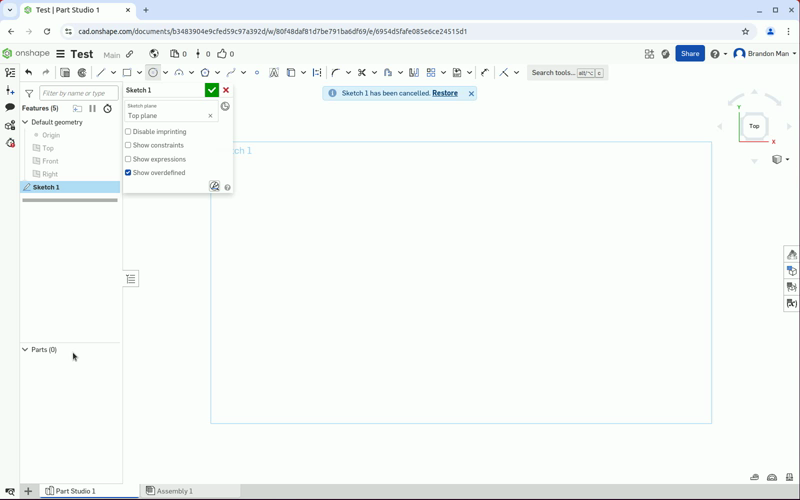
mouse_move(461, 282)
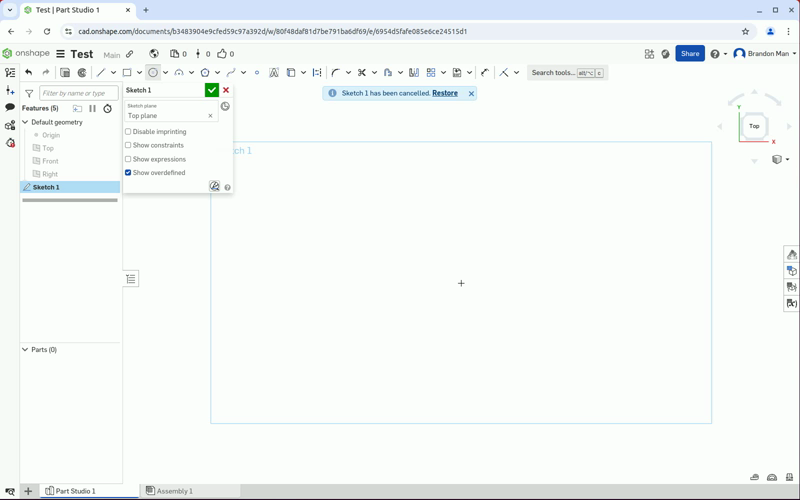
click(461, 282)
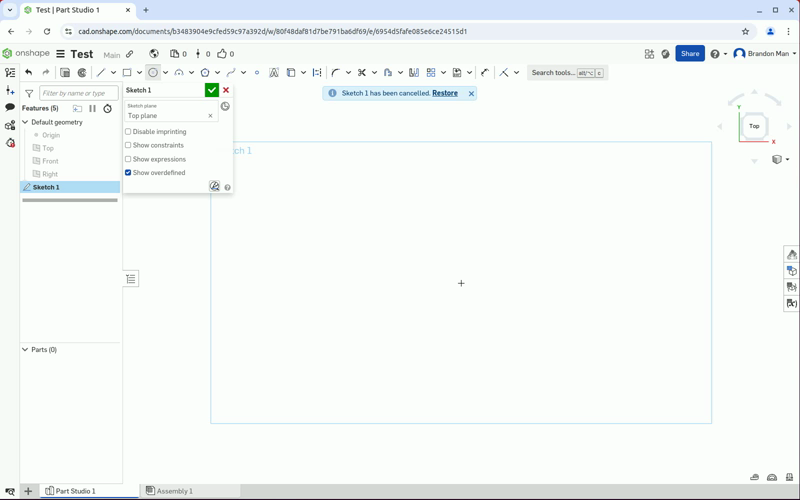
key_up(shift)
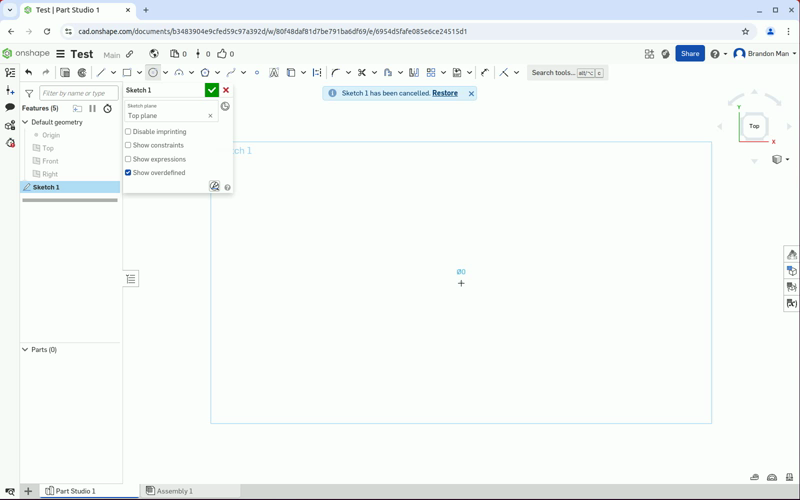
mouse_move(574, 282)
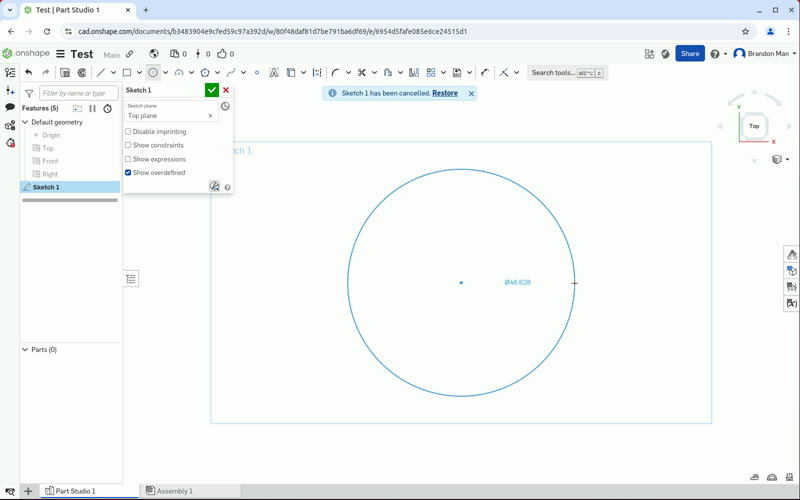
click(574, 282)
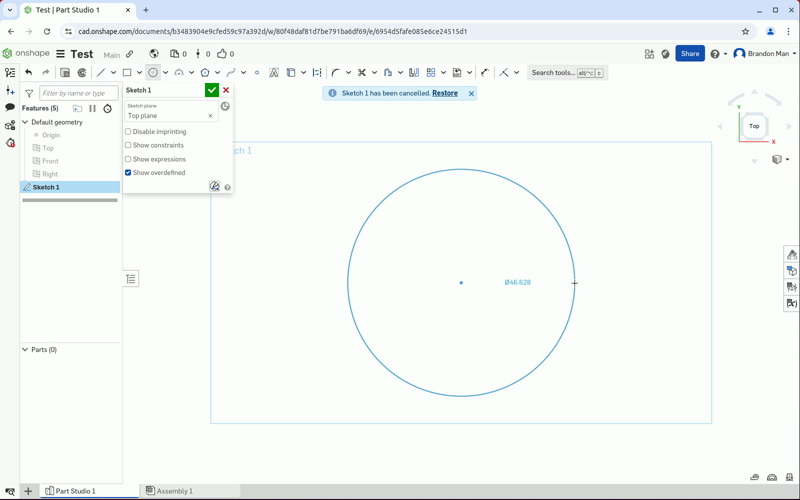
key(esc)
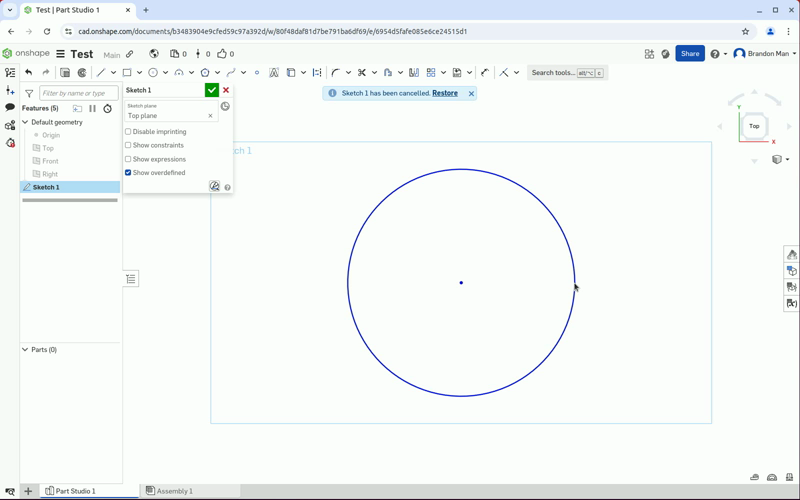
key(c)
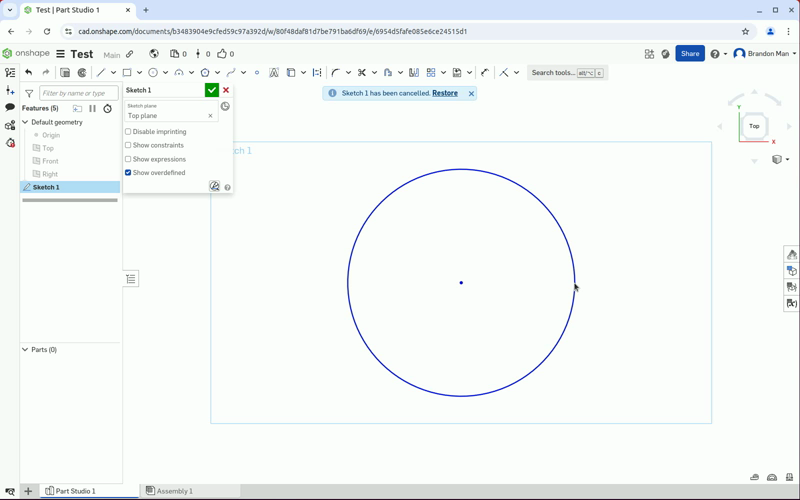
key_down(shift)
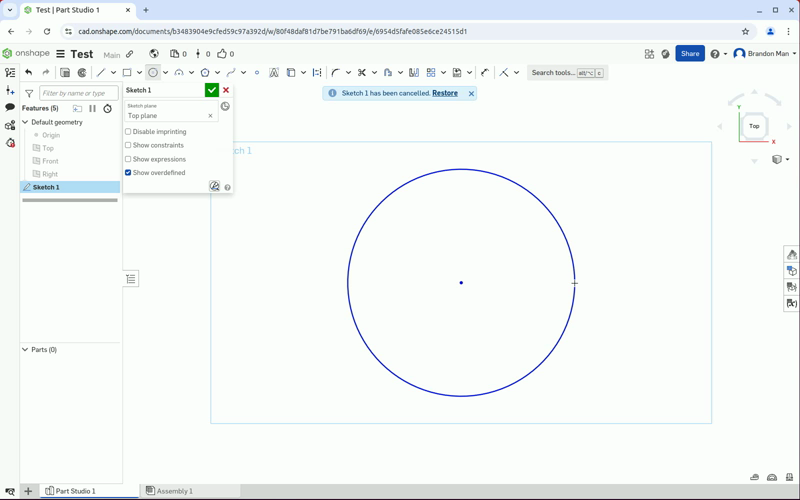
mouse_move(461, 282)
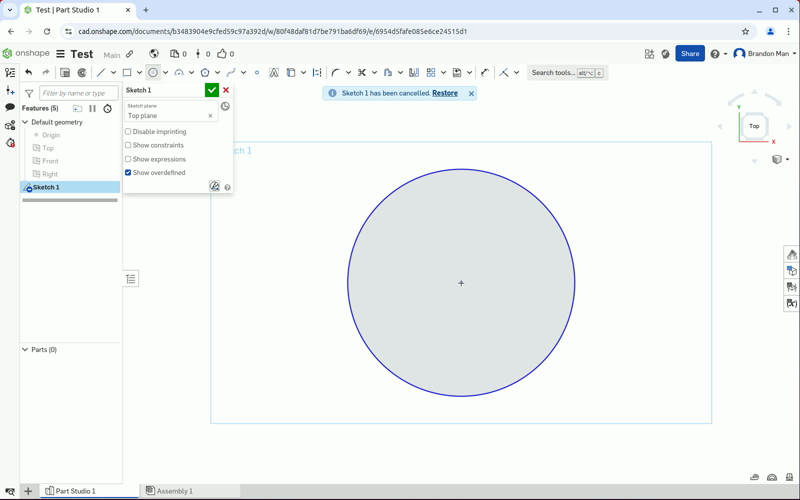
click(461, 282)
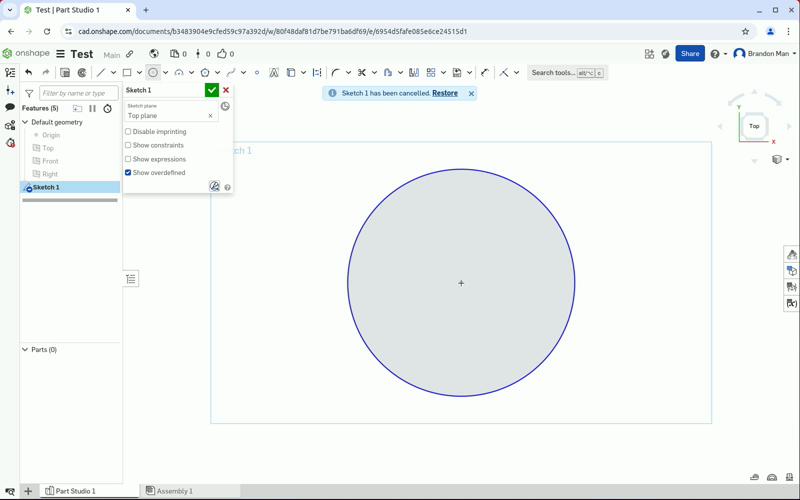
key_up(shift)
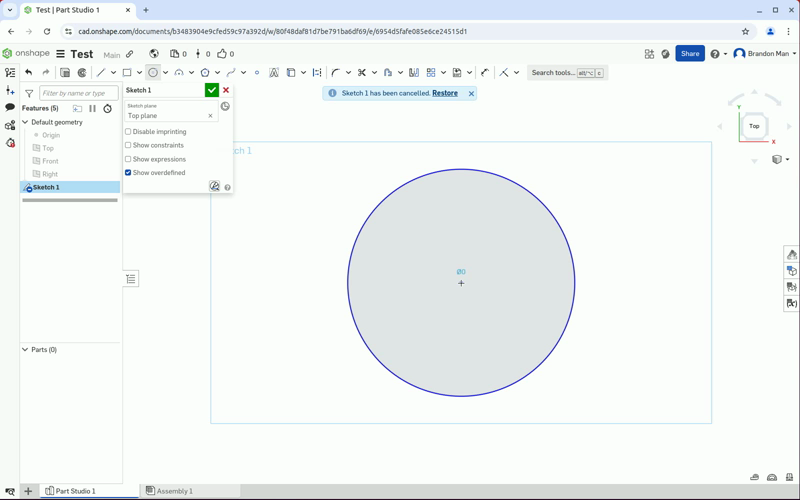
mouse_move(529, 282)
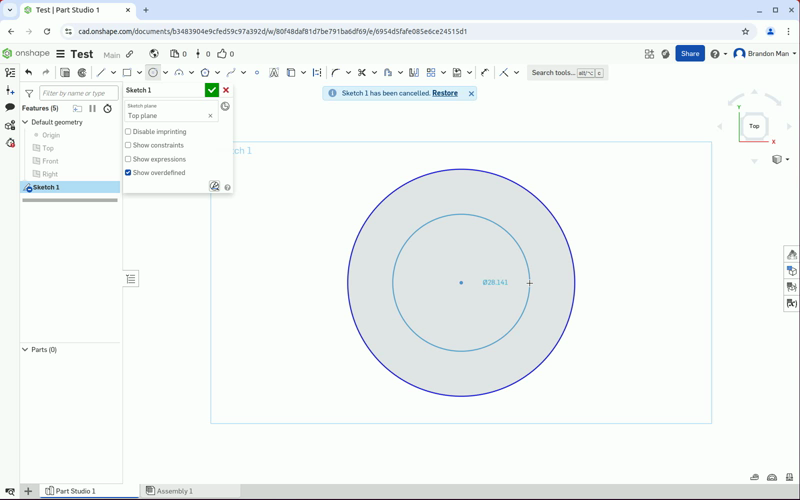
click(529, 282)
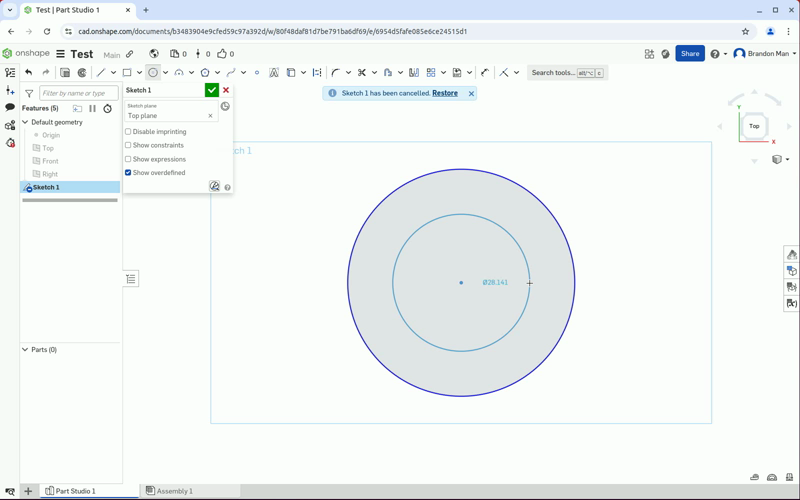
key(esc)
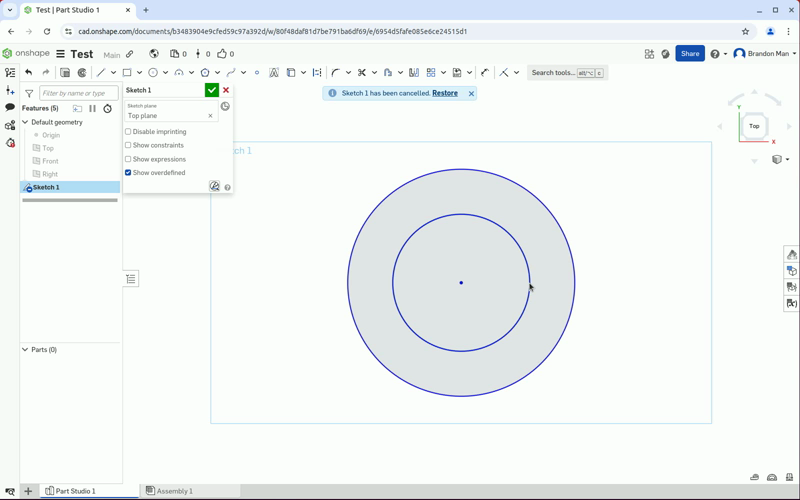
mouse_move(380, 319)
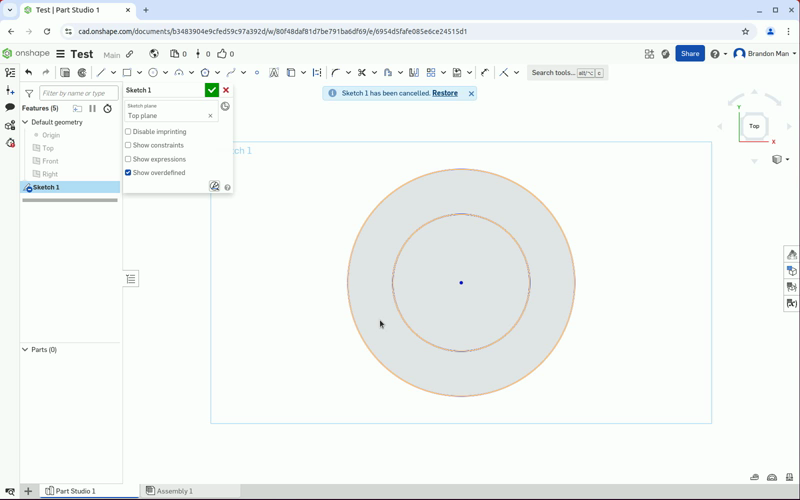
click(380, 319)
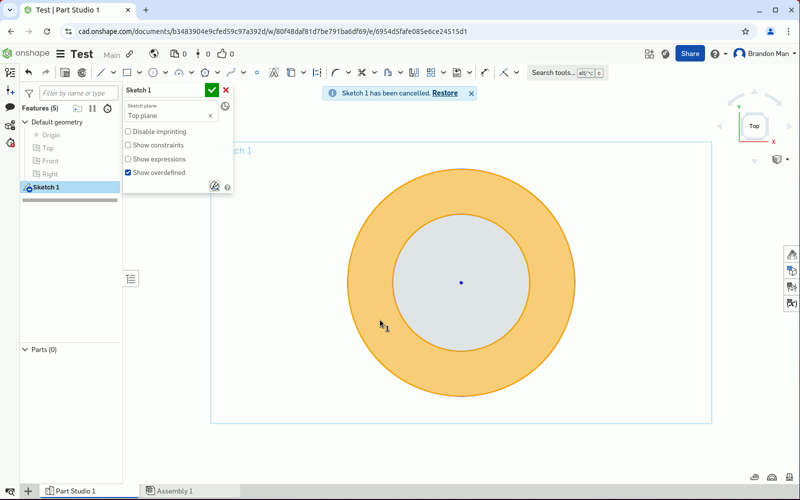
mouse_move(73, 352)
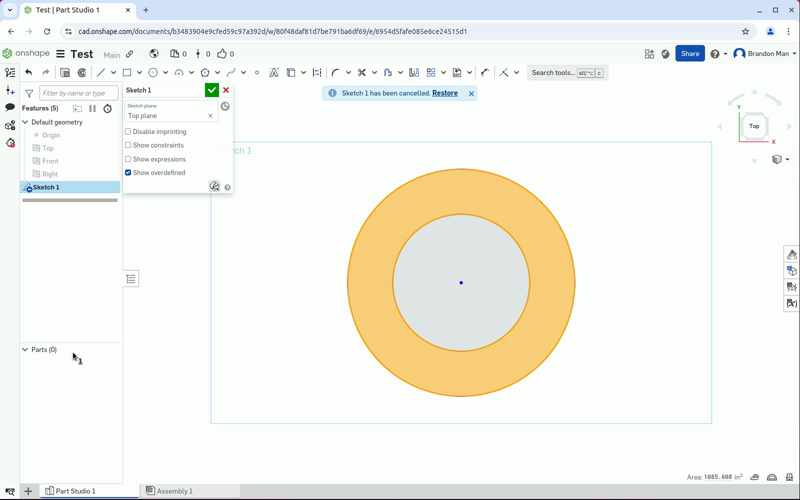
key(shift+y)
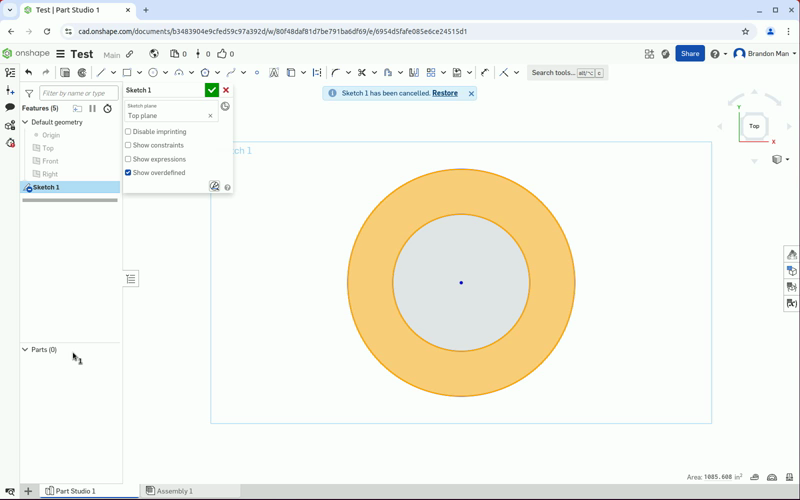
key(shift+e)
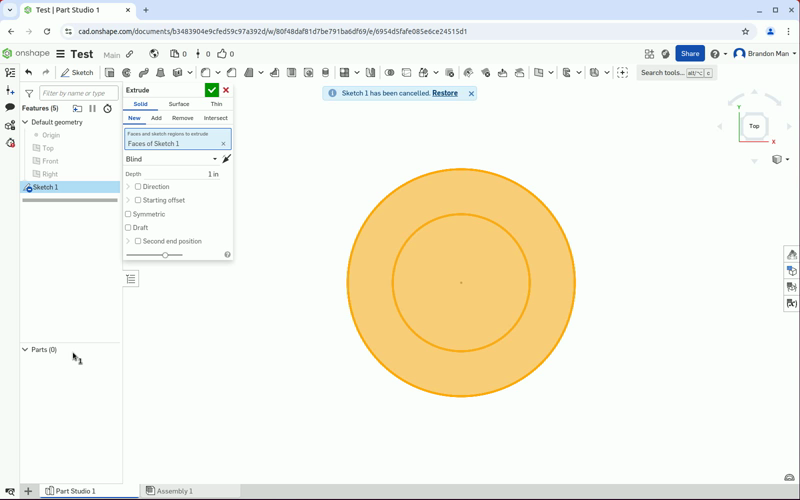
mouse_move(143, 106)
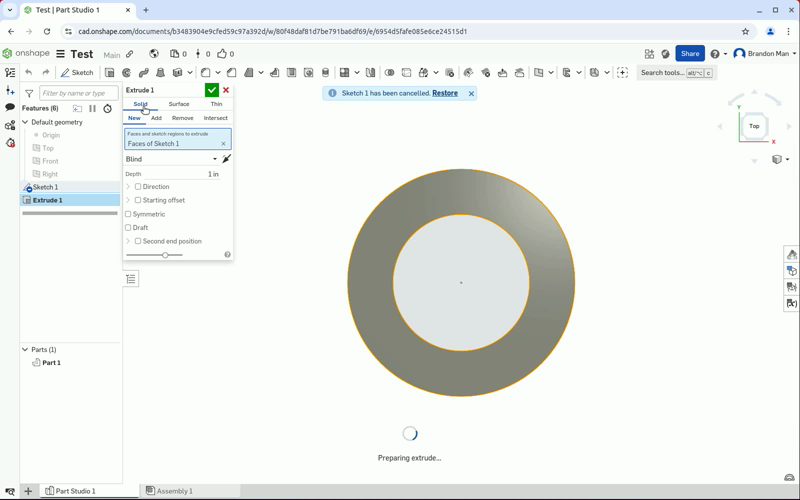
click(143, 106)
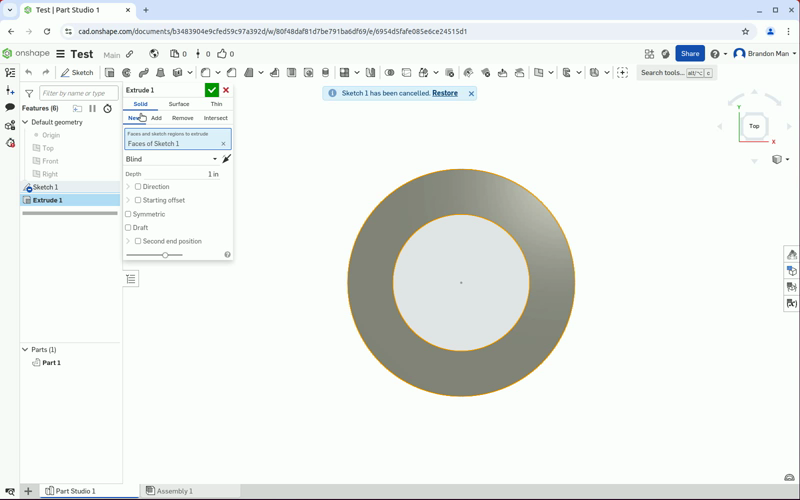
mouse_move(137, 120)
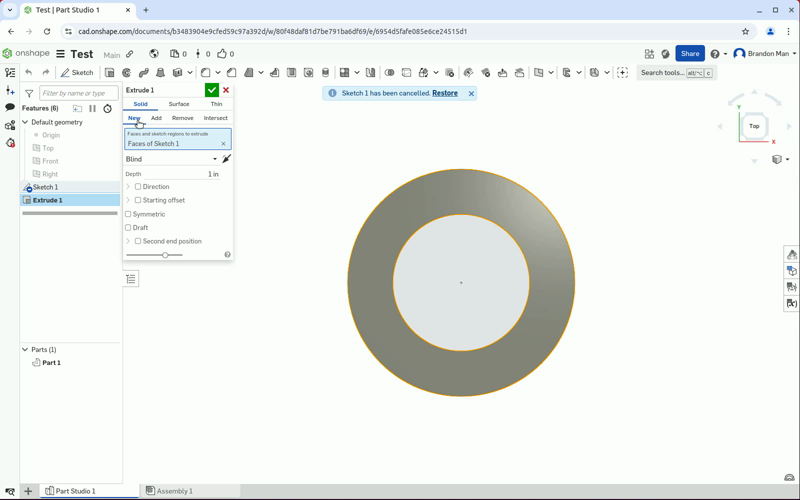
click(137, 120)
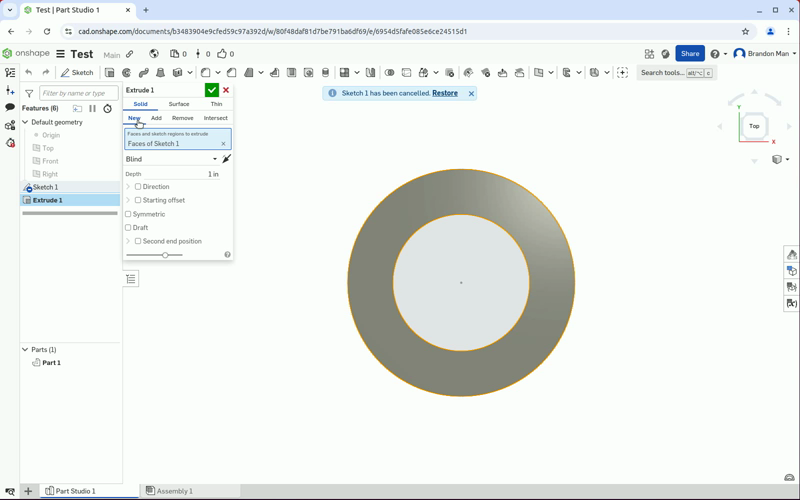
key(tab, 4)
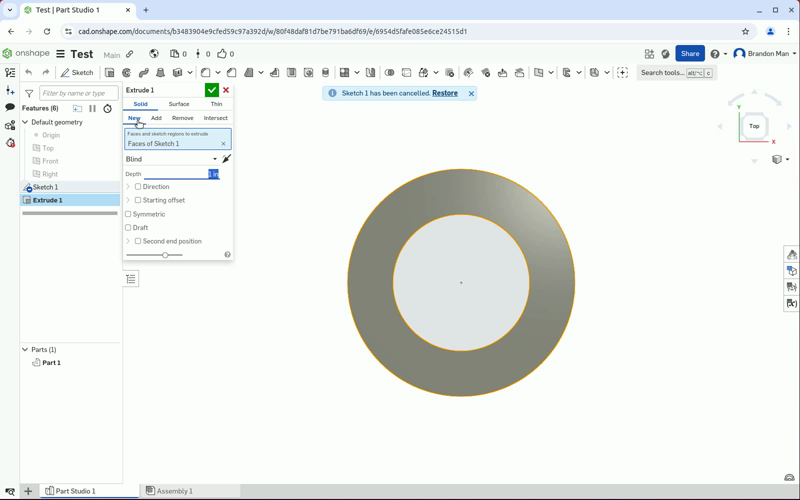
text(1.685)
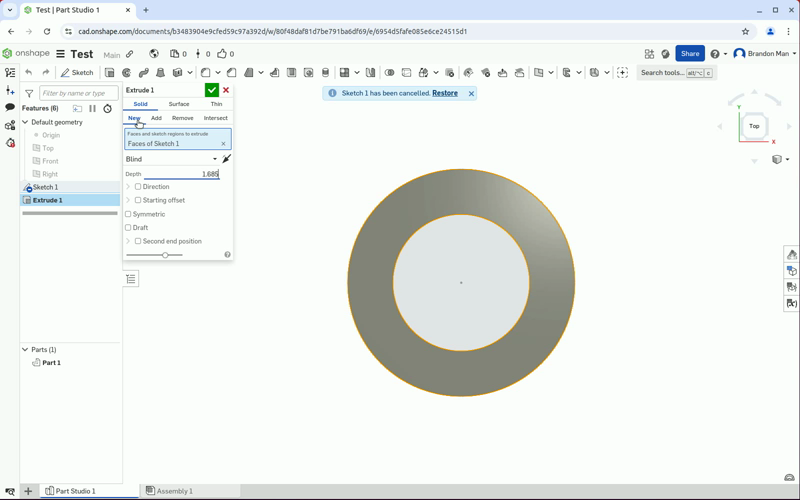
key(enter)
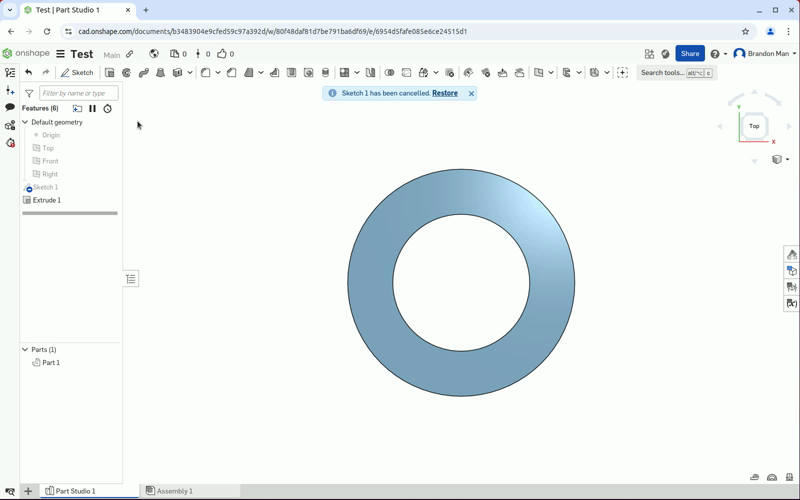
key(shift+h)
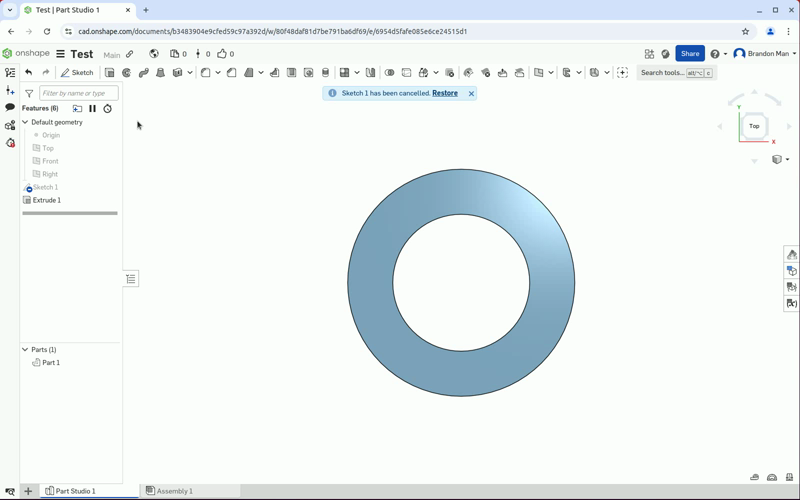
key(shift+h)
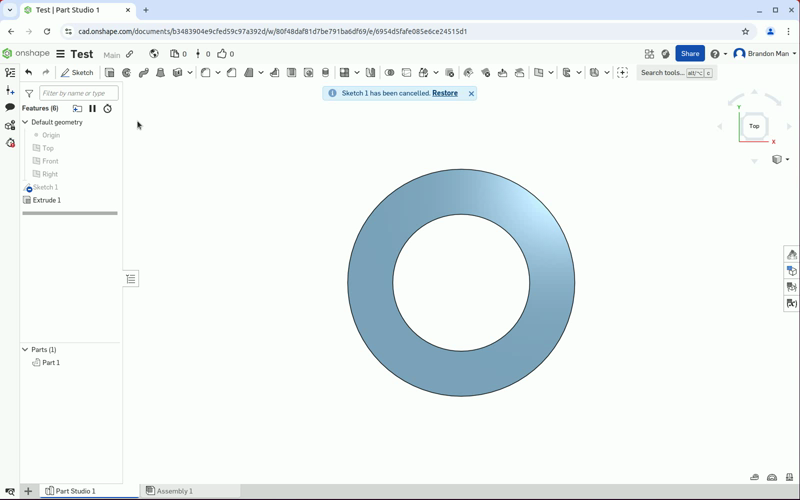
mouse_move(73, 189)
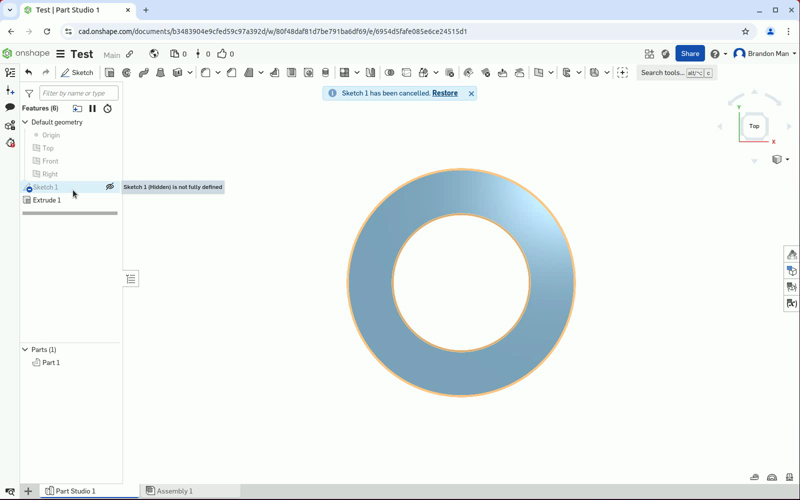
click(73, 189)
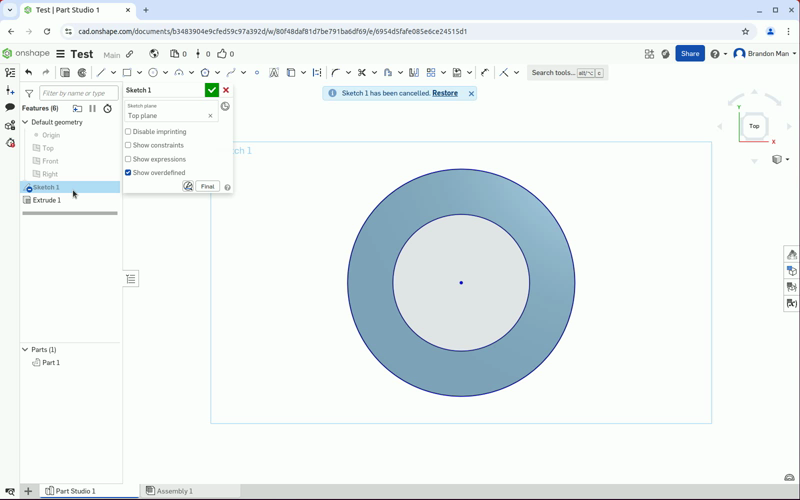
mouse_move(229, 92)
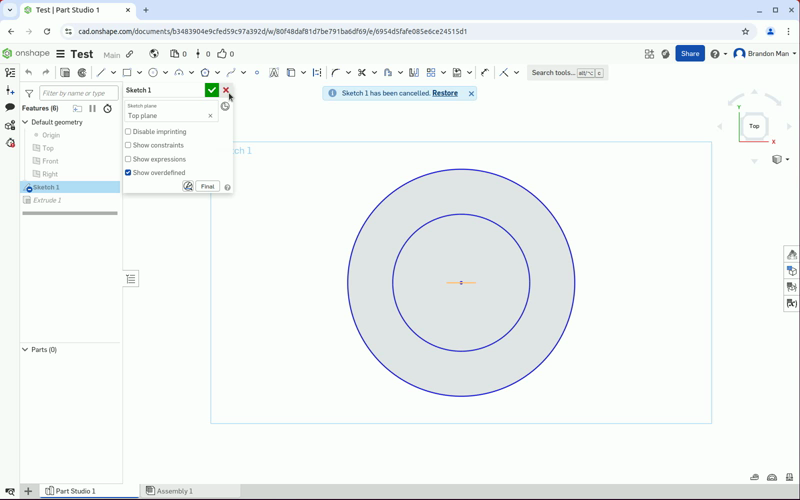
click(229, 92)
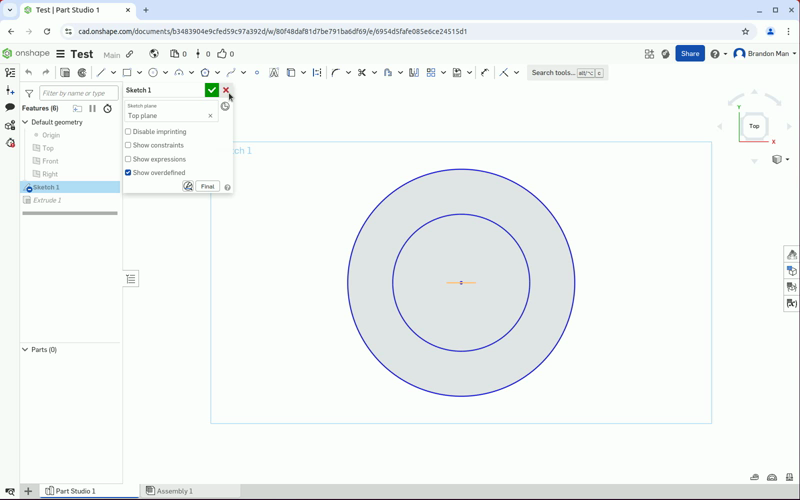
key(shift+s)
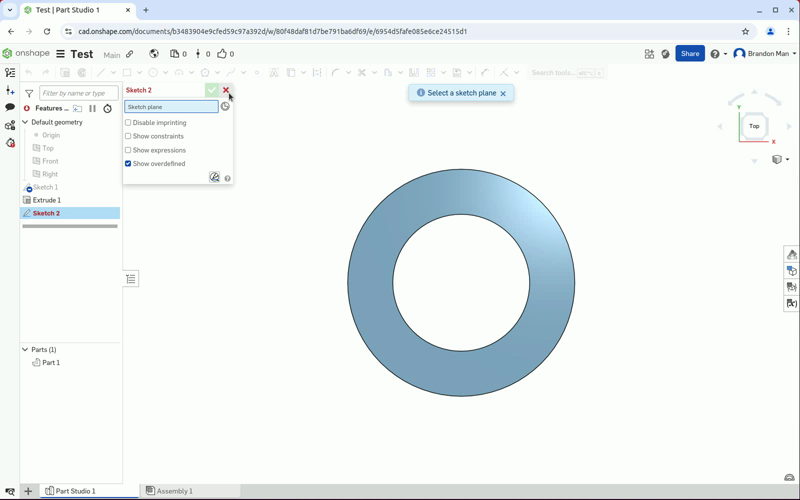
mouse_move(73, 150)
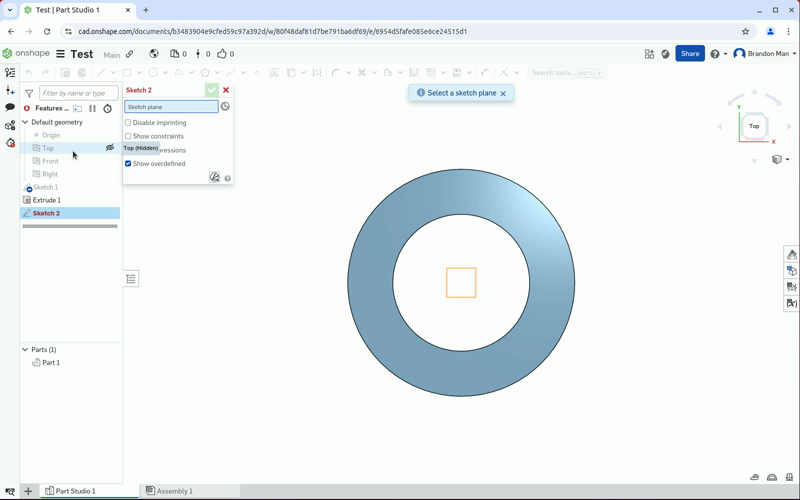
click(73, 150)
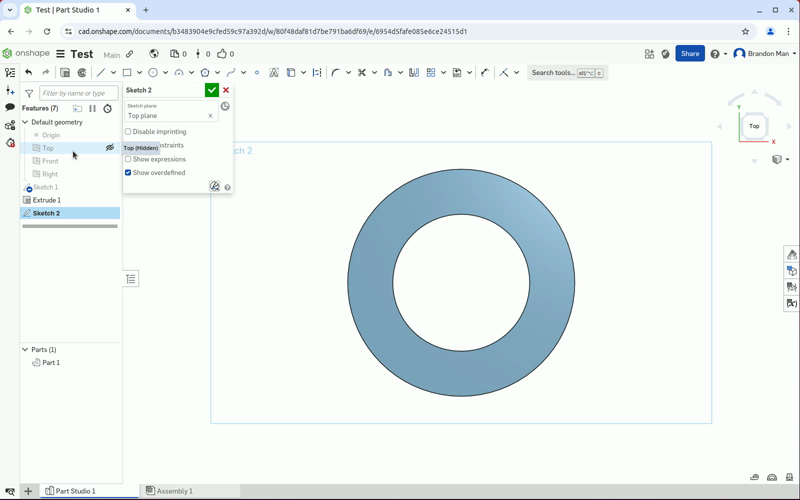
mouse_move(73, 352)
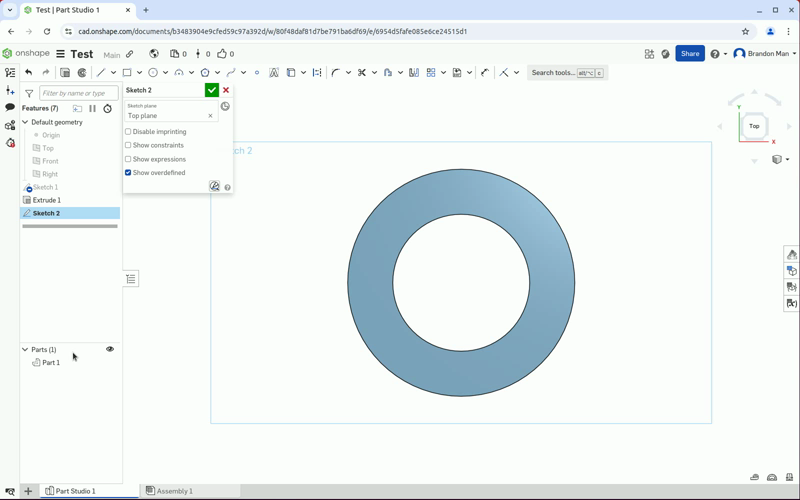
key(y)
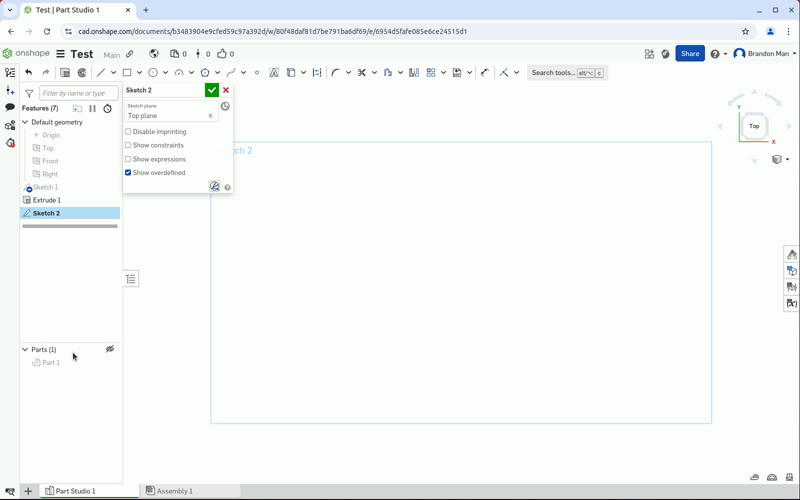
key(c)
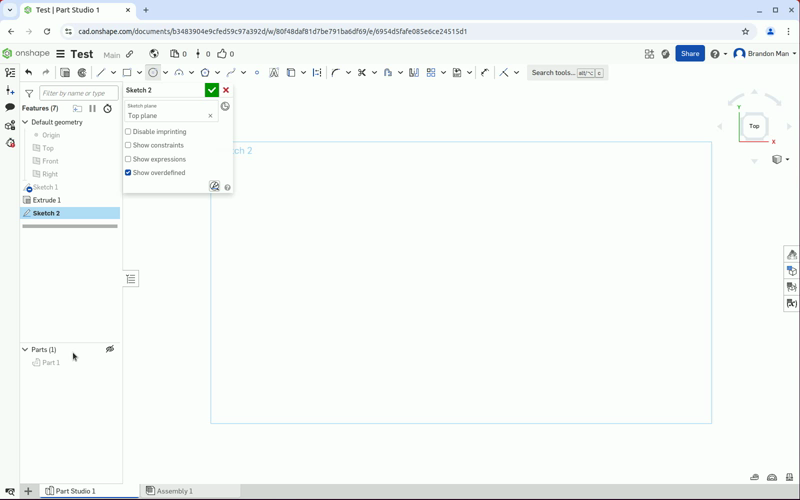
key_down(shift)
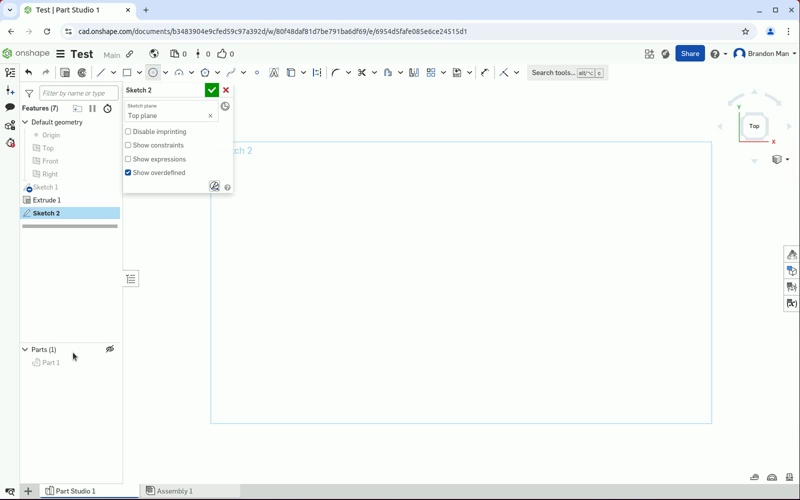
mouse_move(461, 282)
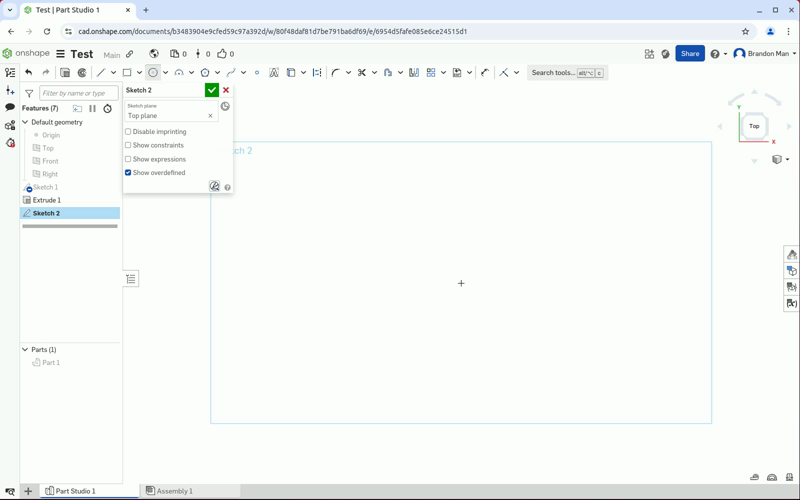
click(461, 282)
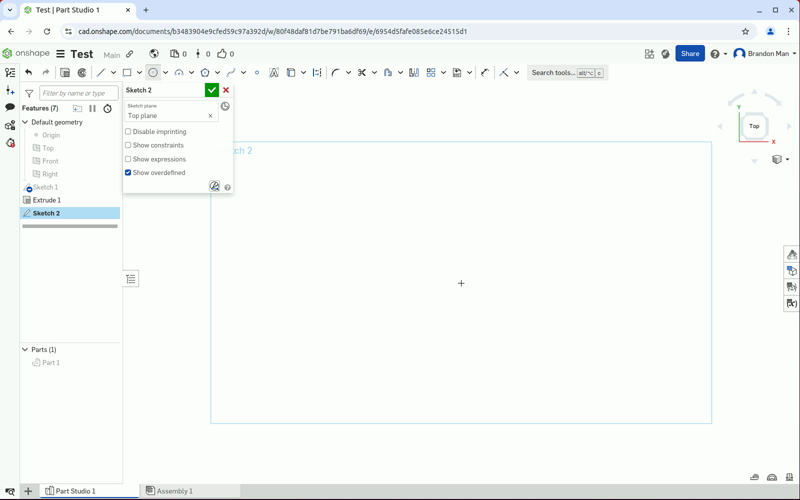
key_up(shift)
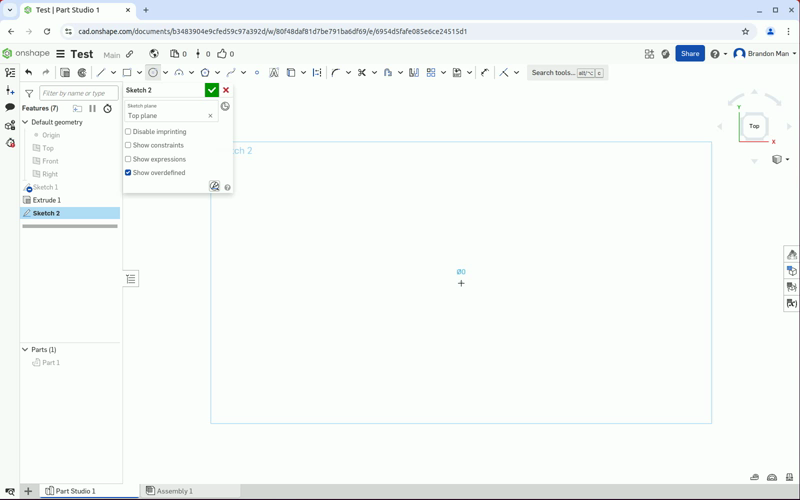
mouse_move(522, 282)
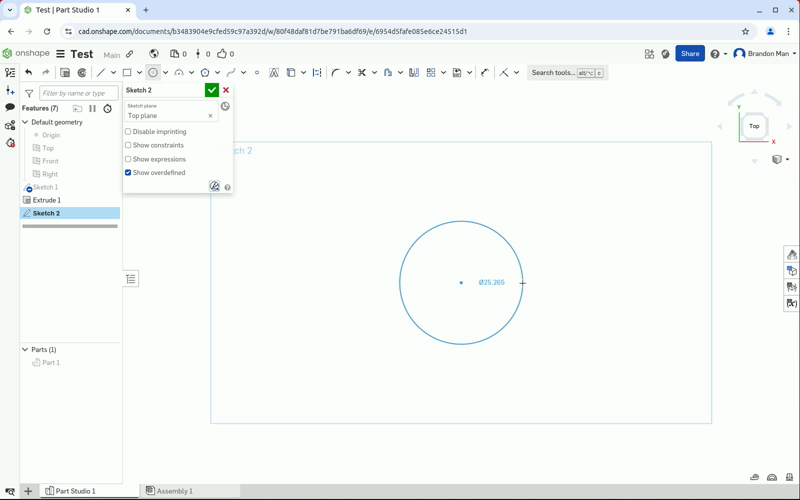
click(522, 282)
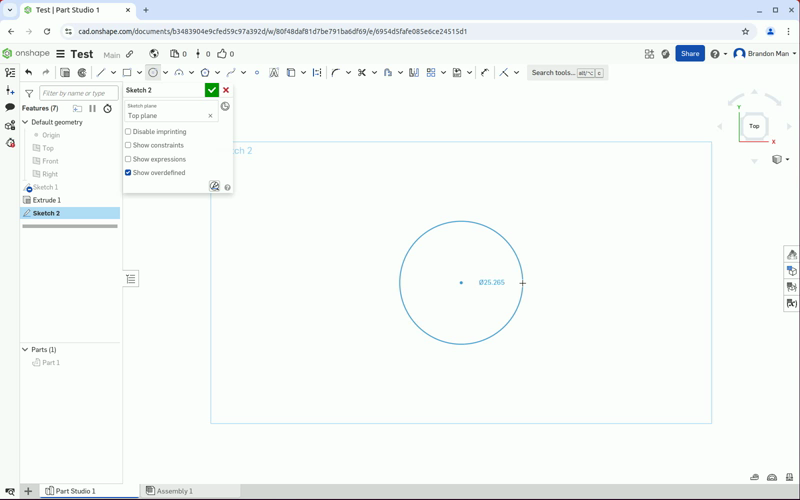
key(esc)
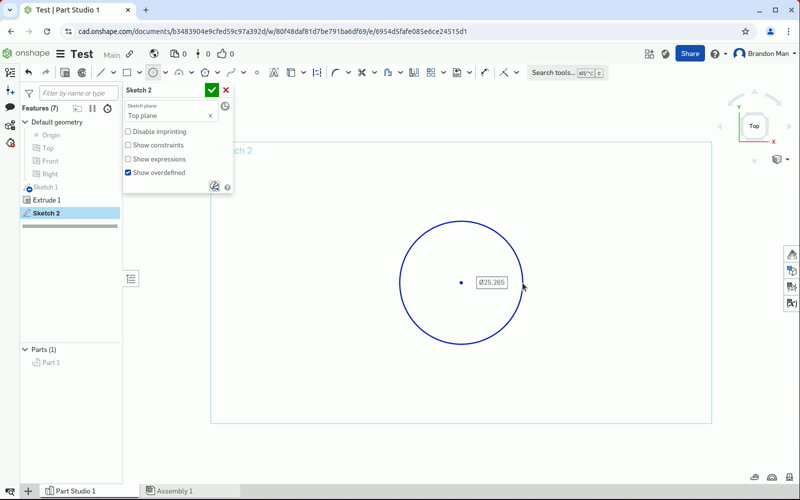
key(c)
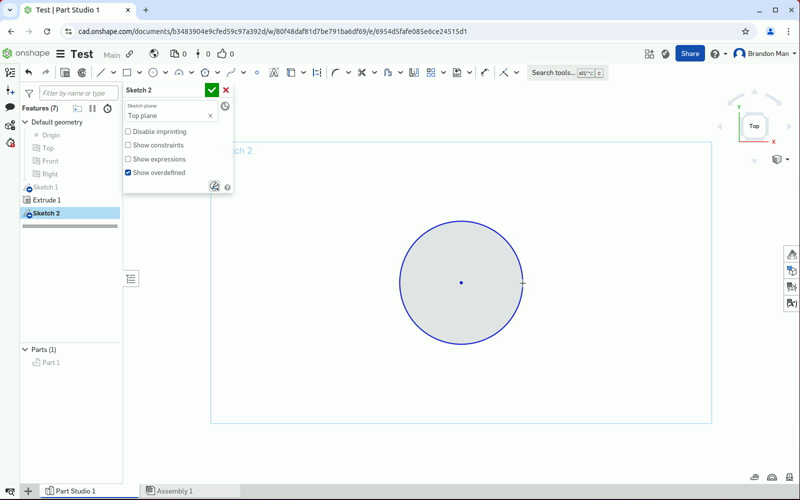
key_down(shift)
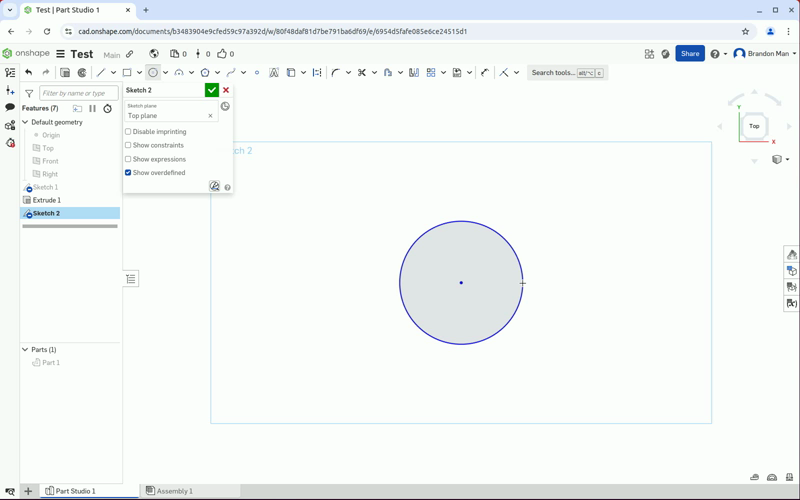
mouse_move(461, 282)
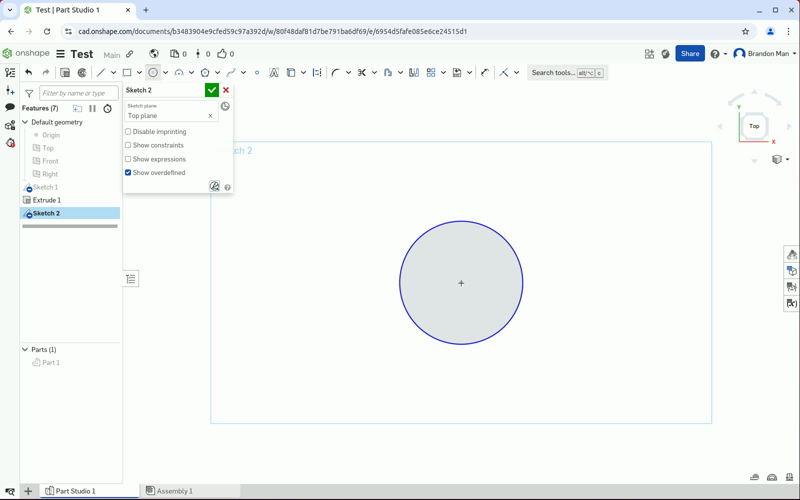
click(461, 282)
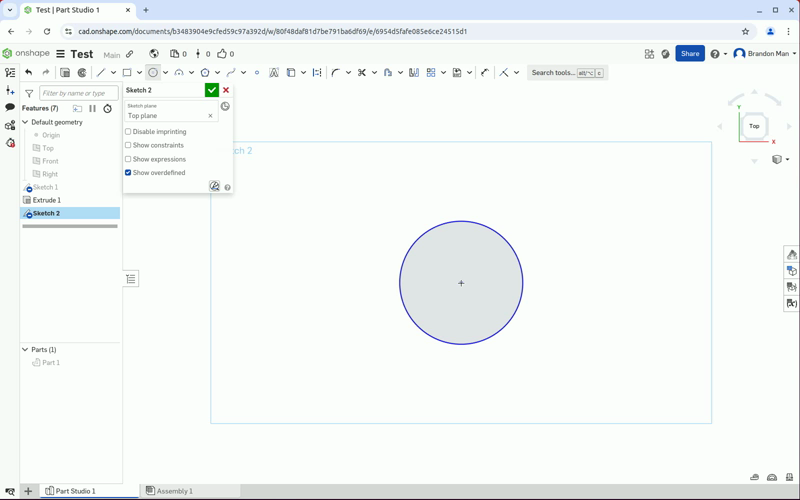
key_up(shift)
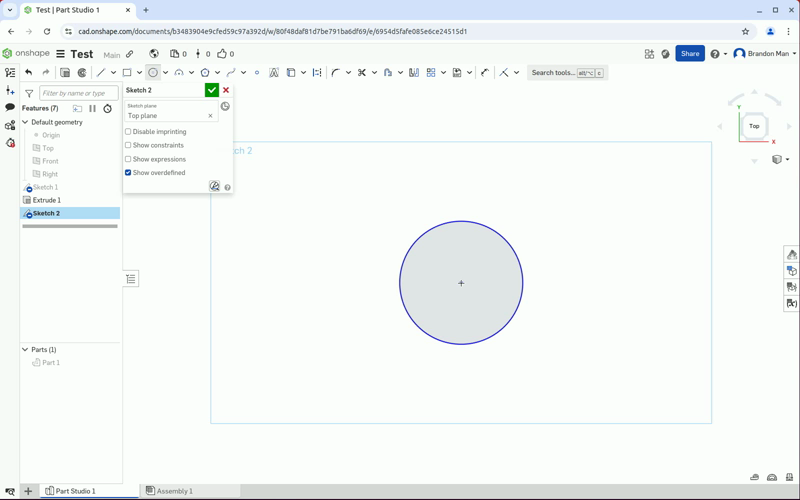
mouse_move(467, 282)
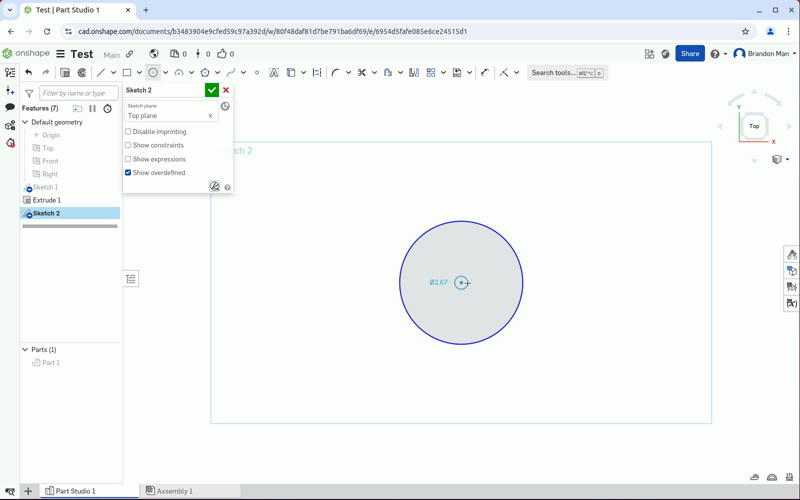
click(467, 282)
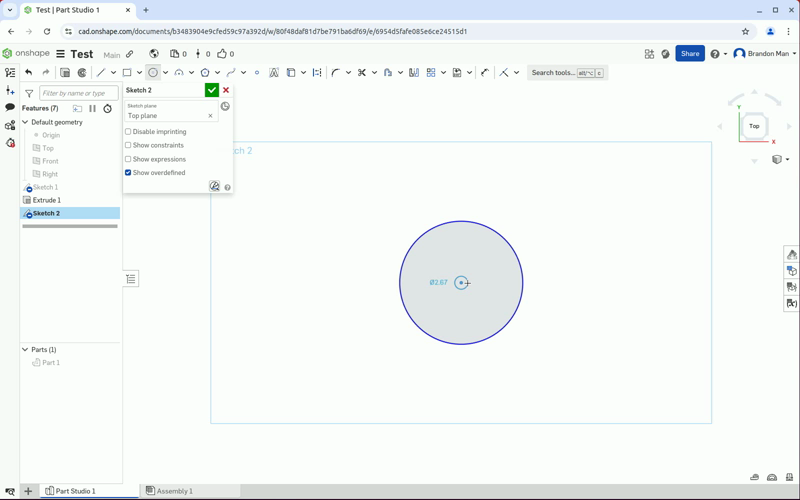
key(esc)
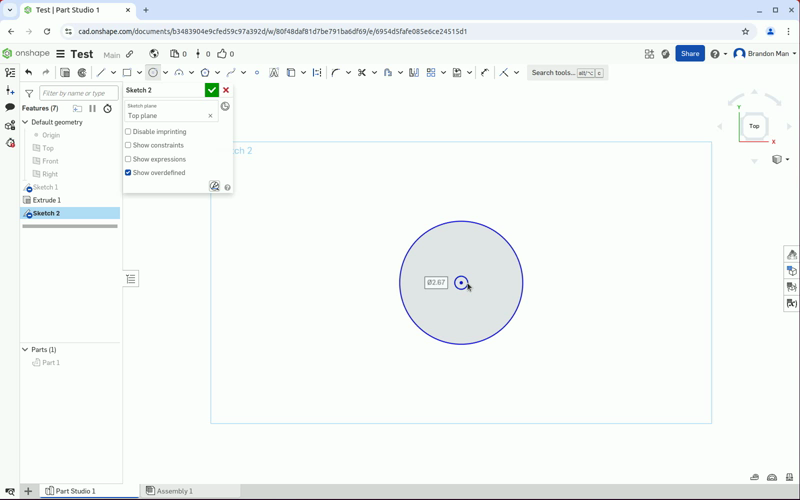
mouse_move(471, 272)
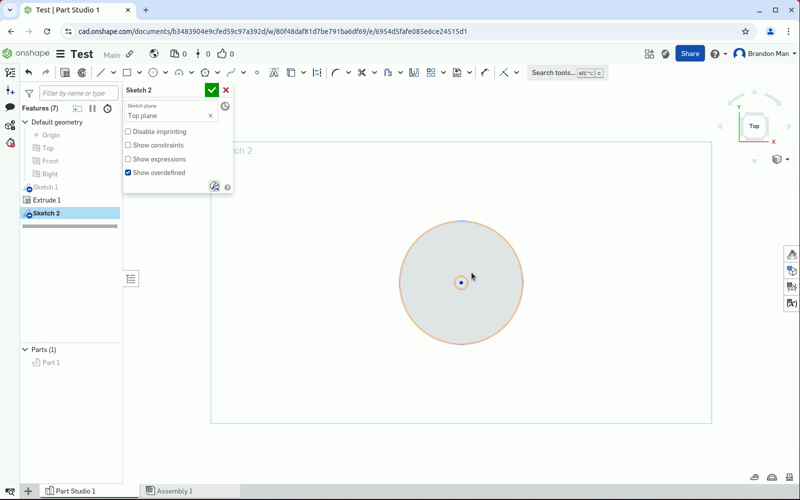
click(471, 272)
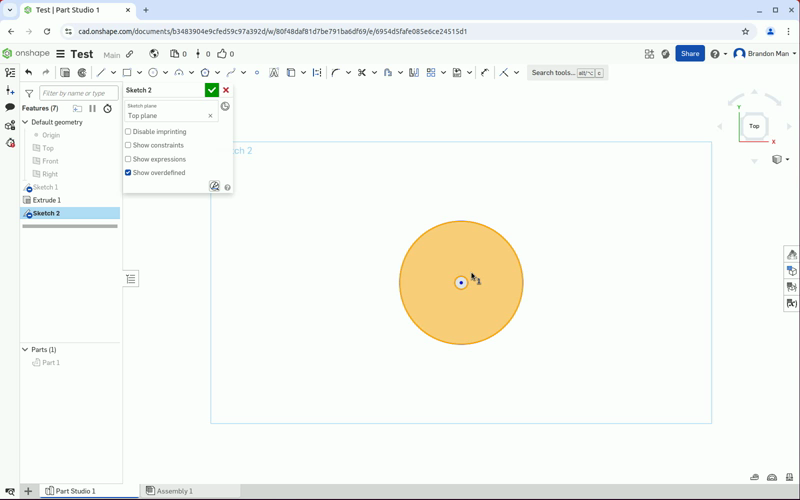
mouse_move(73, 352)
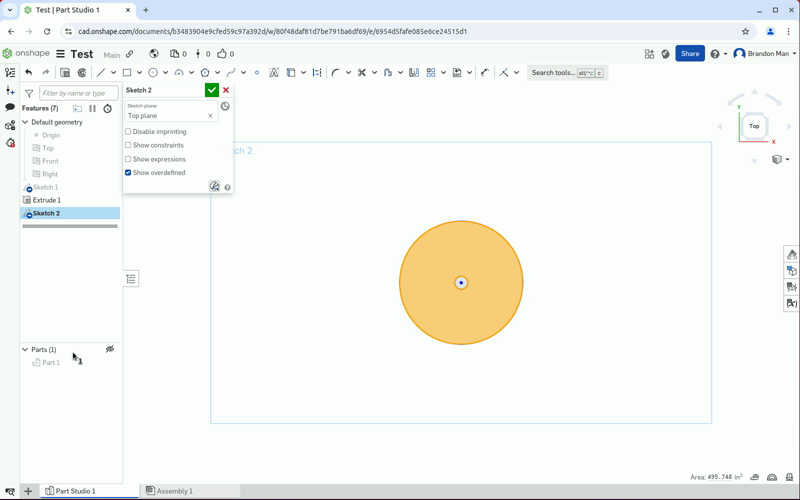
key(shift+y)
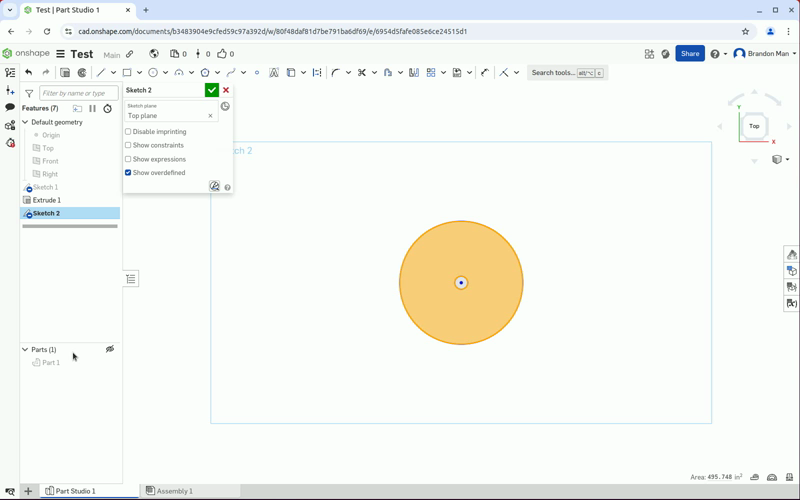
key(shift+e)
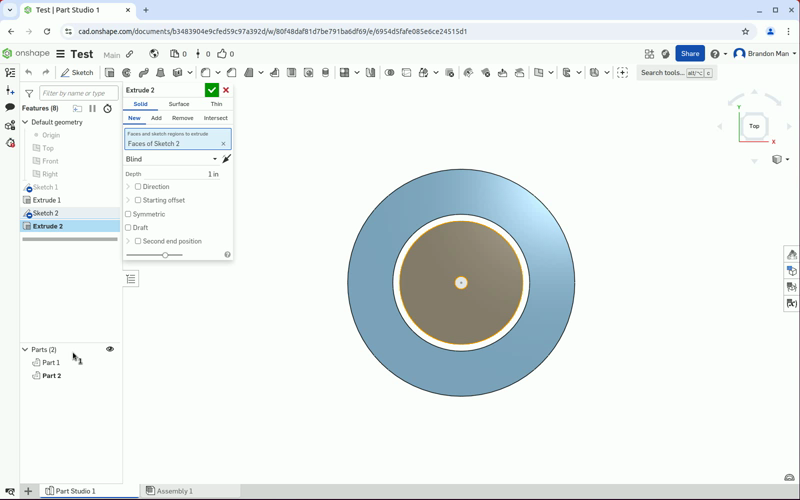
mouse_move(143, 106)
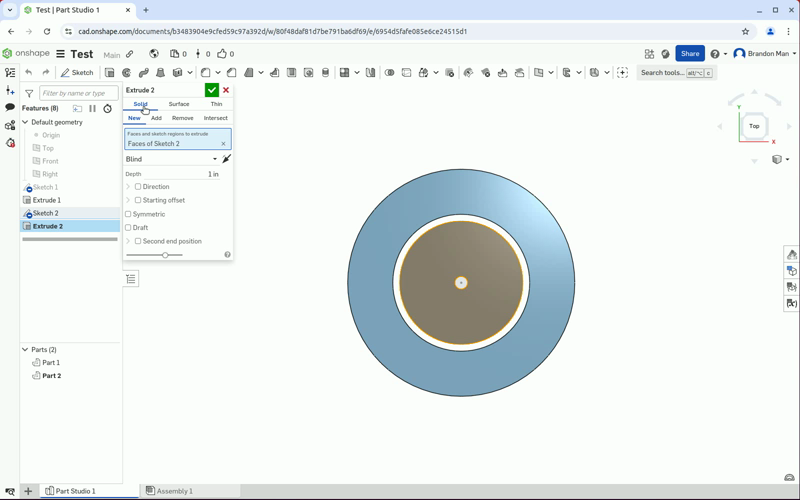
click(143, 106)
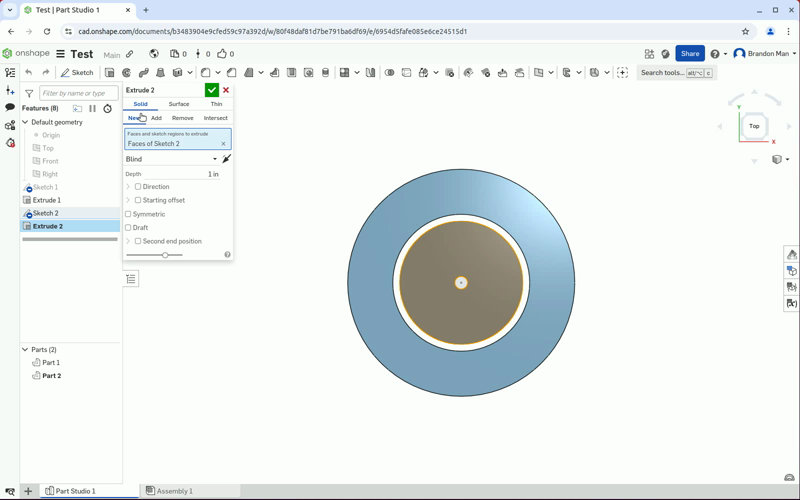
mouse_move(137, 120)
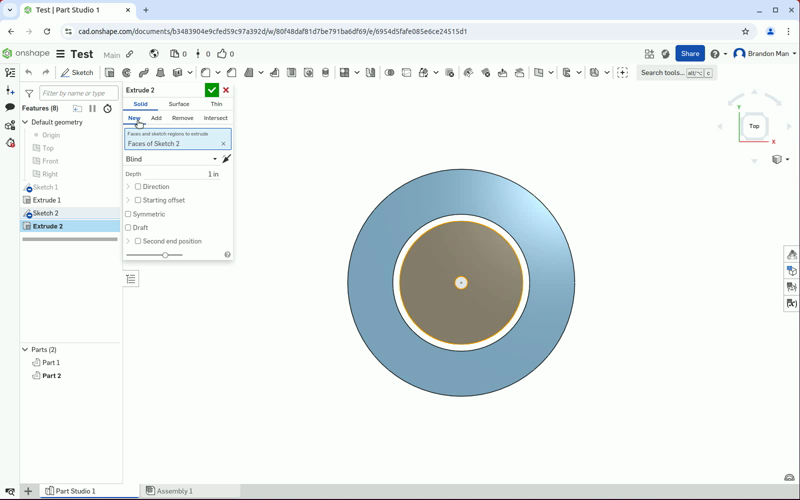
click(137, 120)
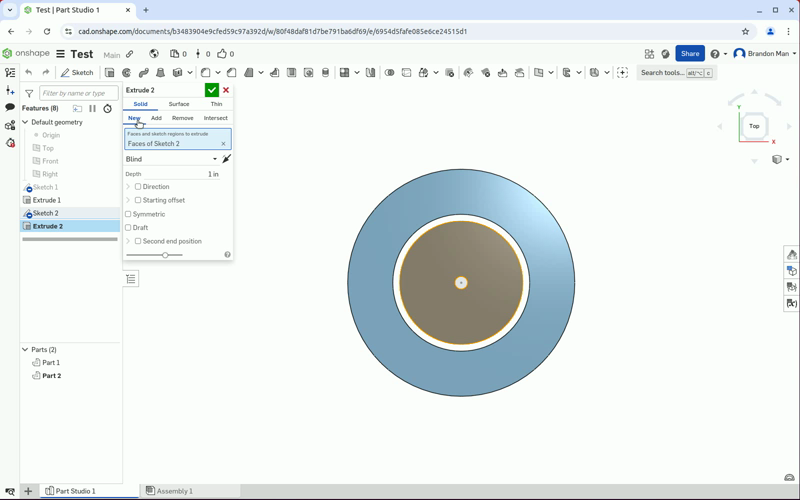
key(tab, 4)
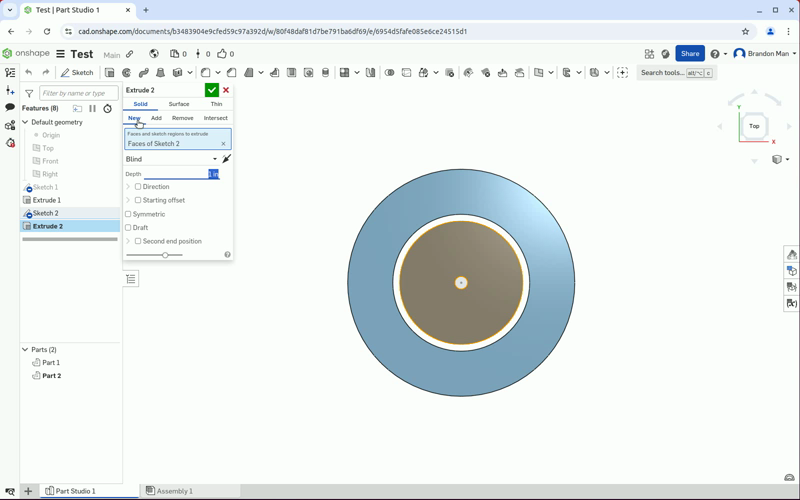
text(1.685)
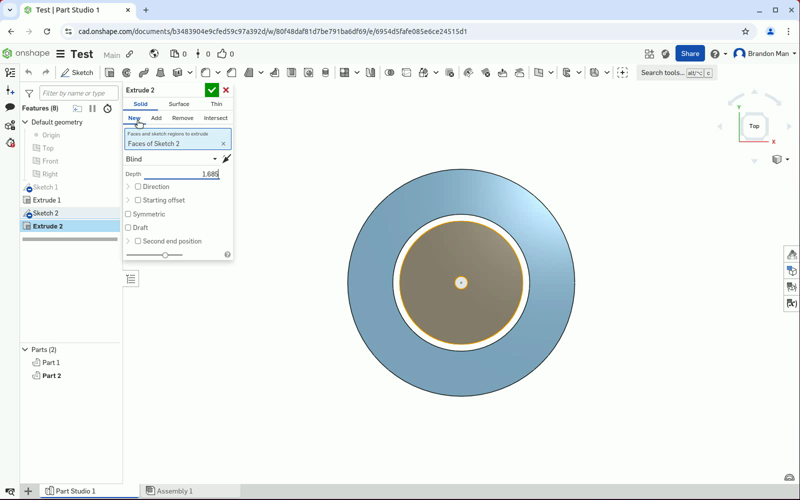
key(enter)
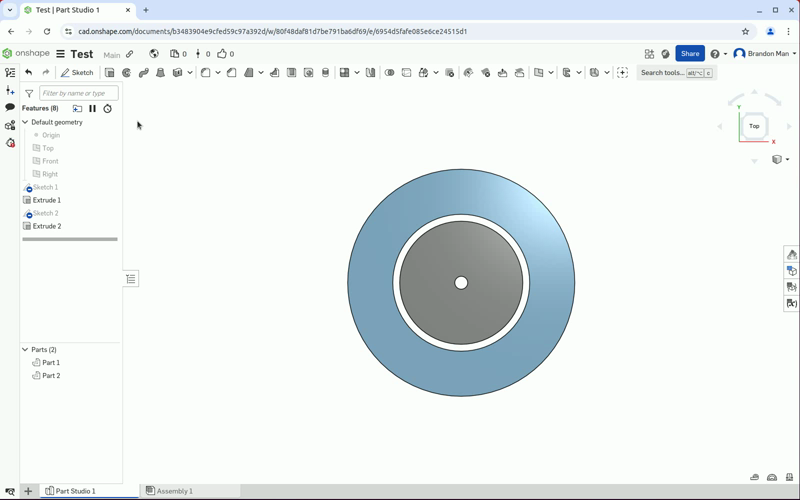
key(shift+h)
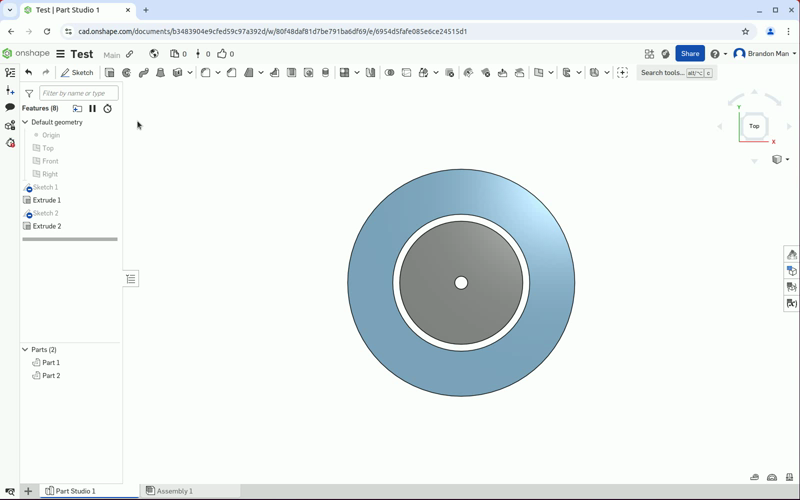
key(shift+h)
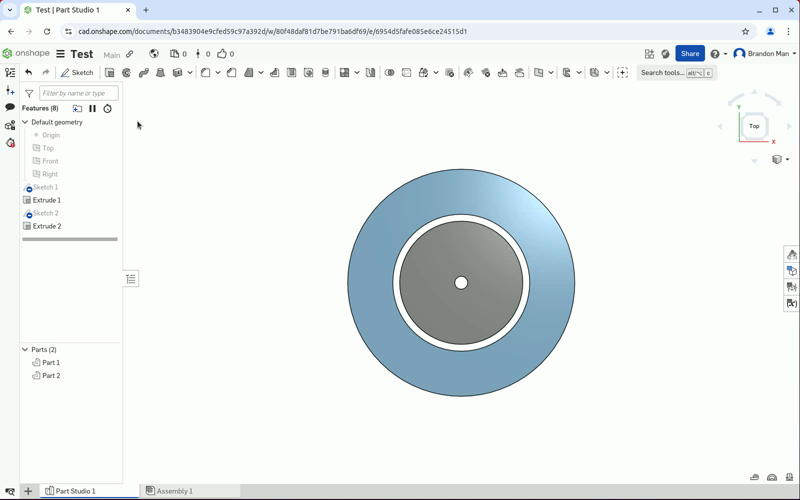
mouse_move(73, 189)
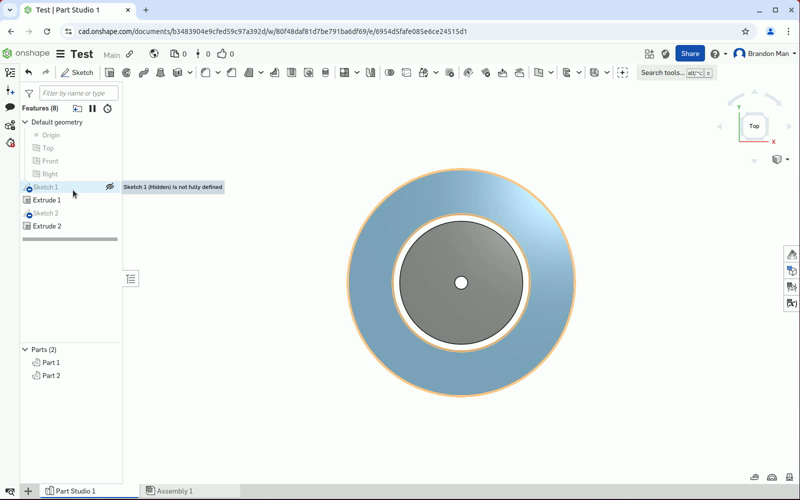
click(73, 189)
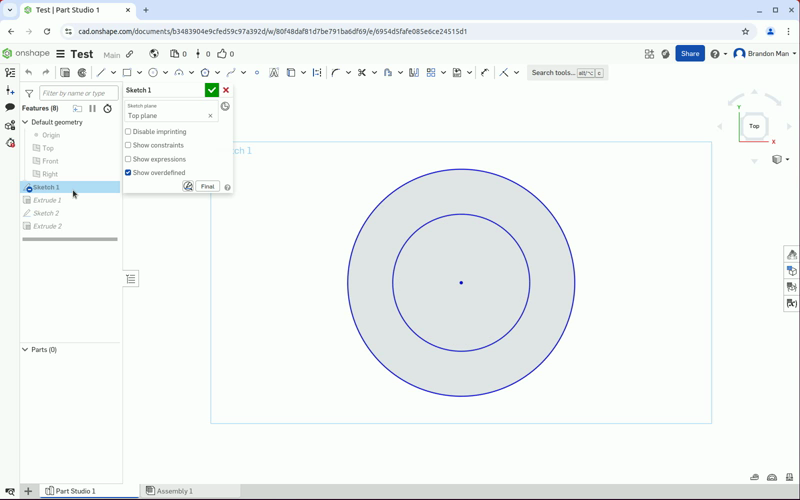
mouse_move(229, 92)
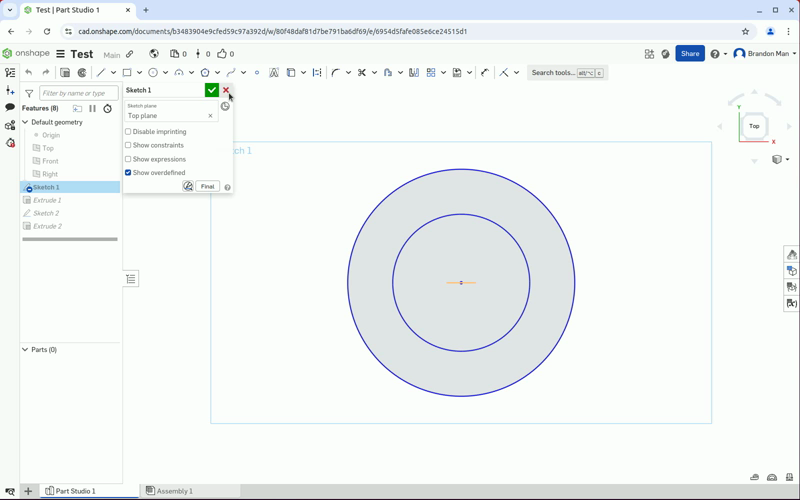
click(229, 92)
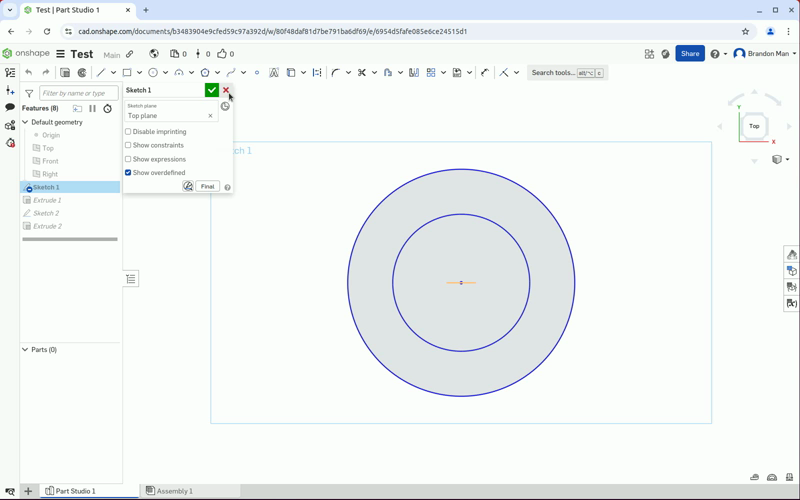
key(shift+s)
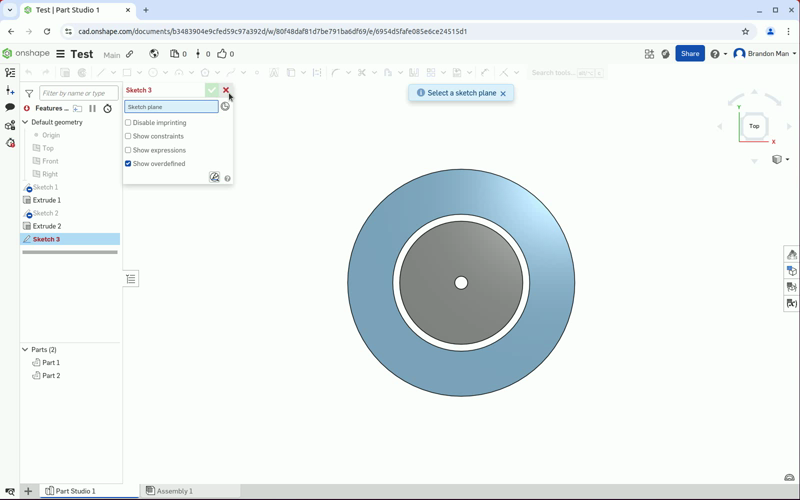
mouse_move(73, 150)
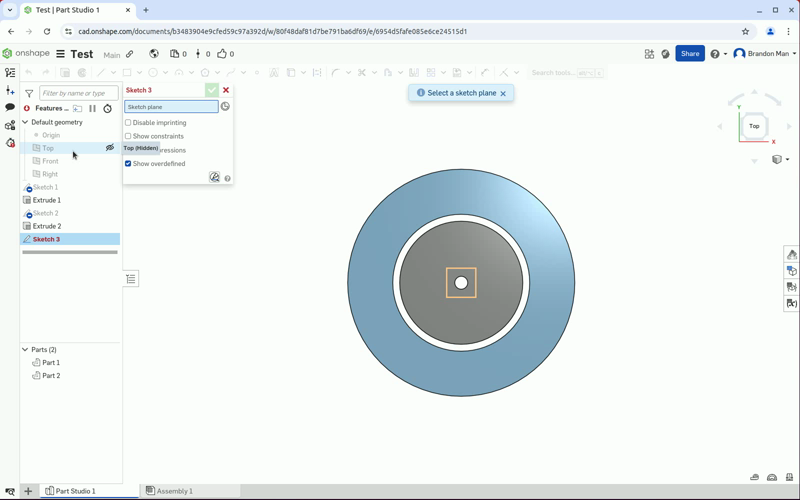
click(73, 150)
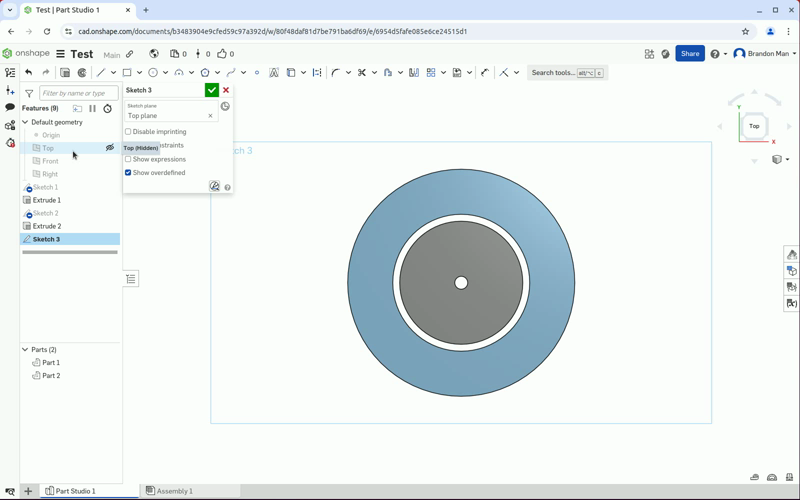
mouse_move(73, 352)
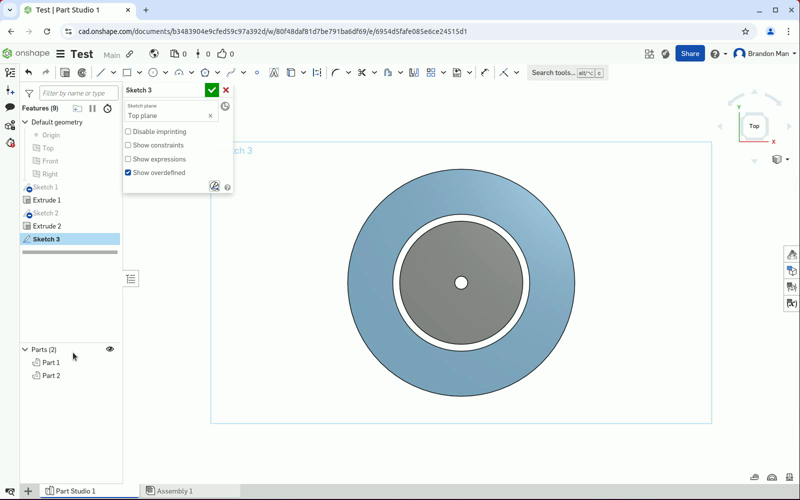
key(y)
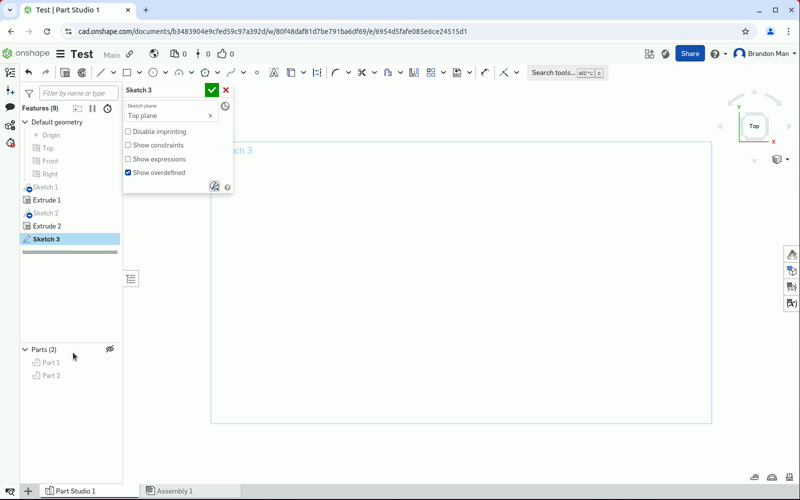
key(c)
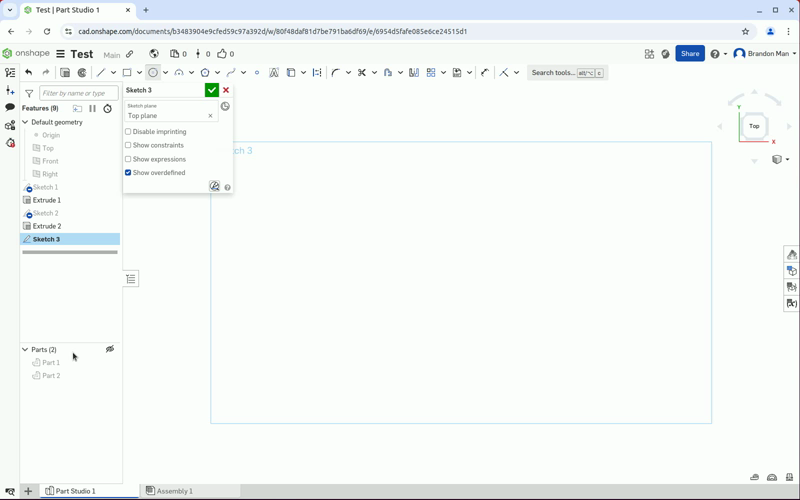
key_down(shift)
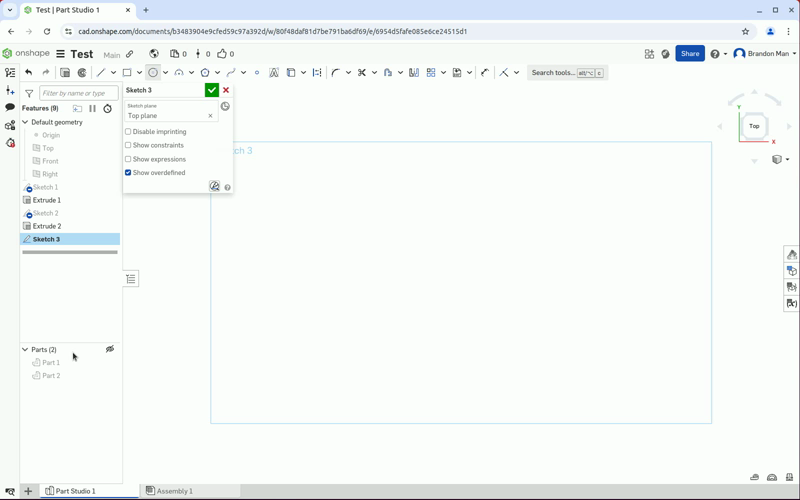
mouse_move(461, 282)
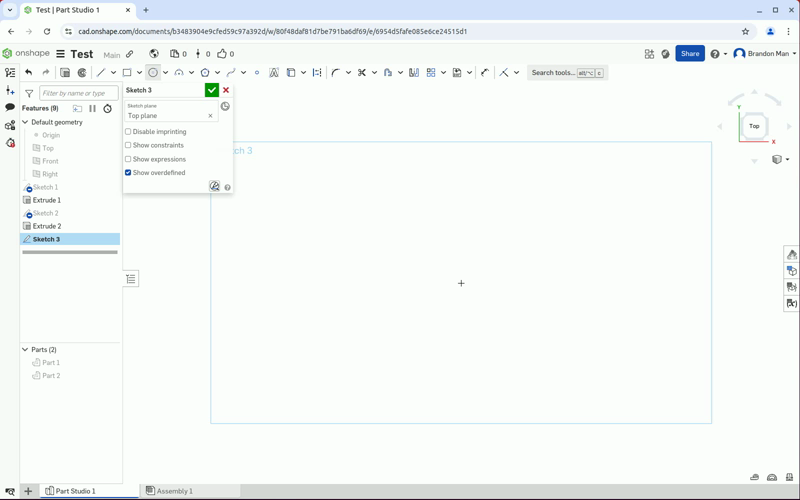
click(461, 282)
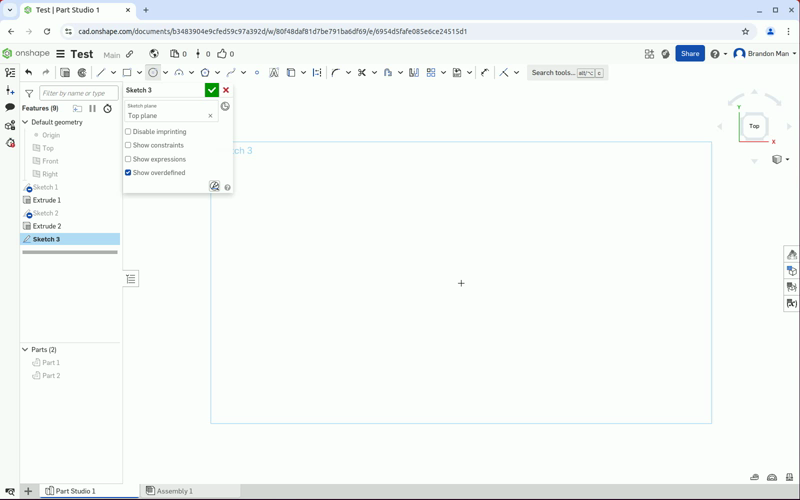
key_up(shift)
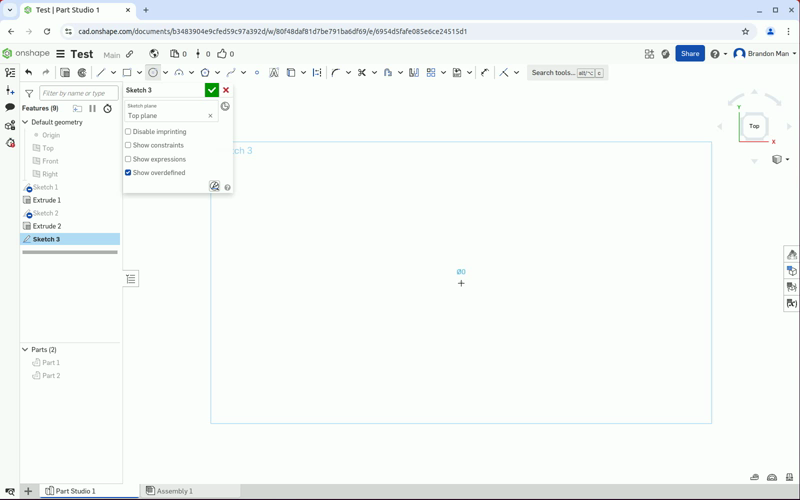
mouse_move(531, 282)
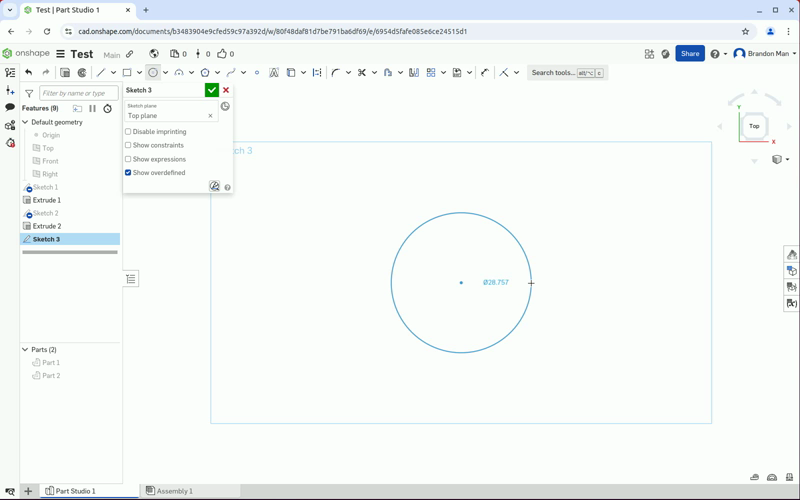
click(531, 282)
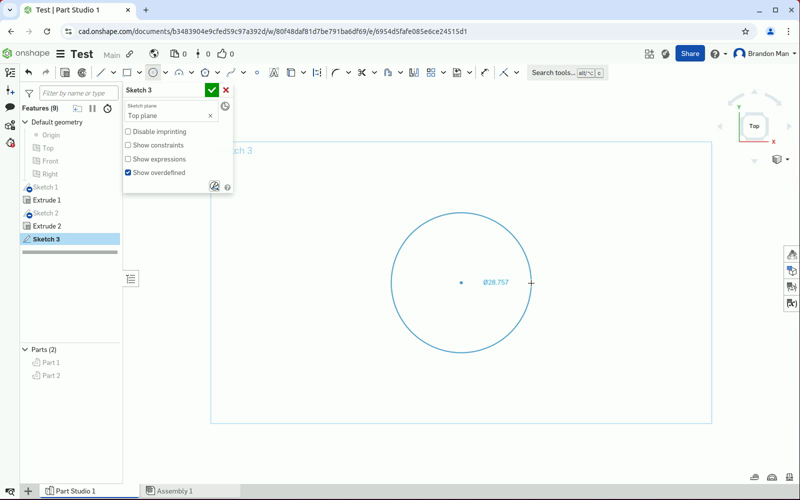
key(esc)
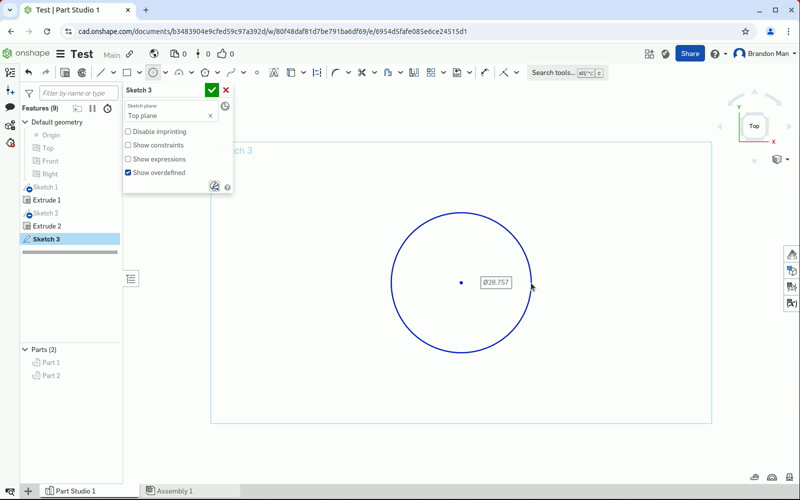
key(c)
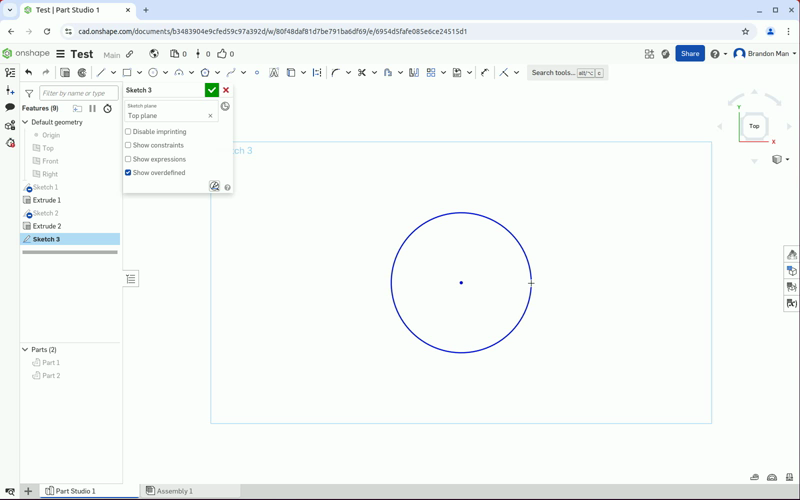
key_down(shift)
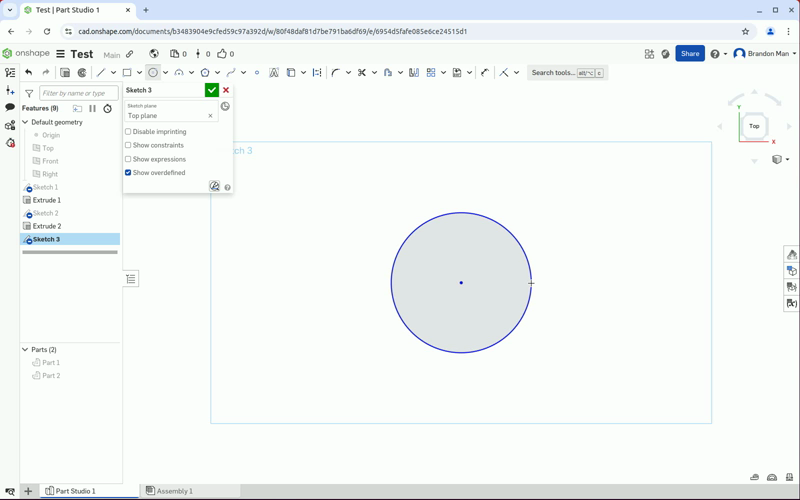
mouse_move(461, 282)
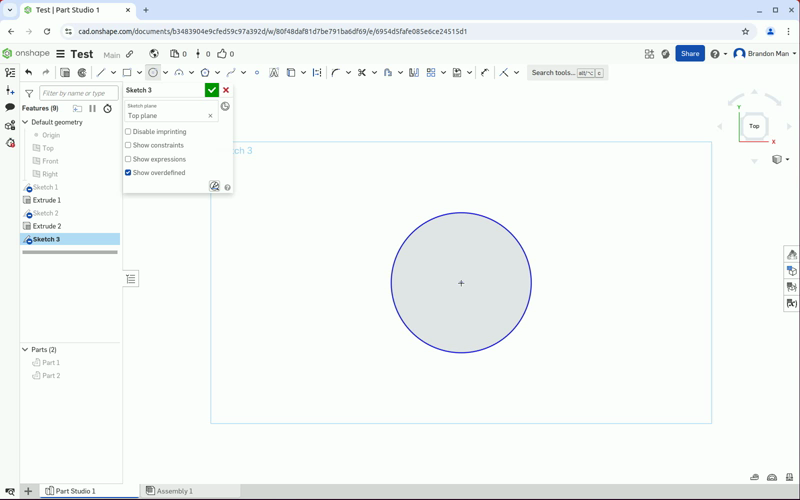
click(461, 282)
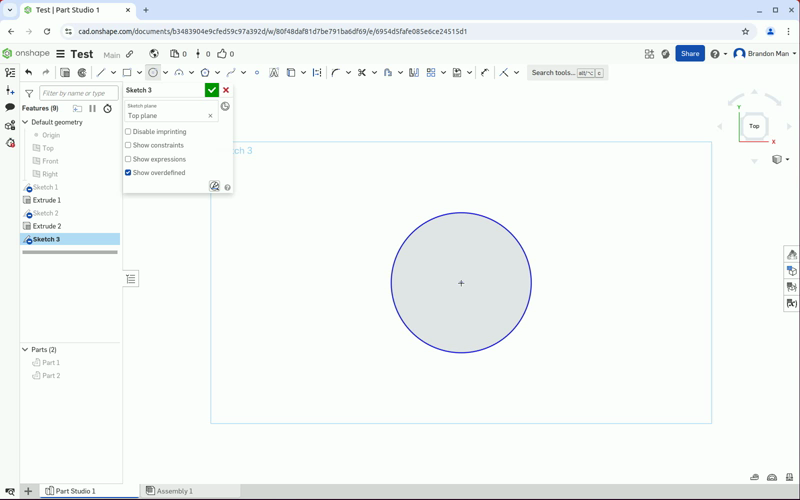
key_up(shift)
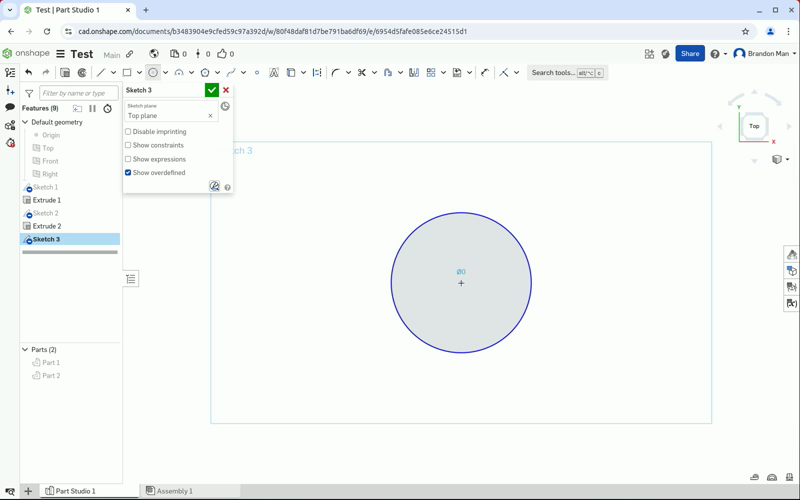
mouse_move(523, 282)
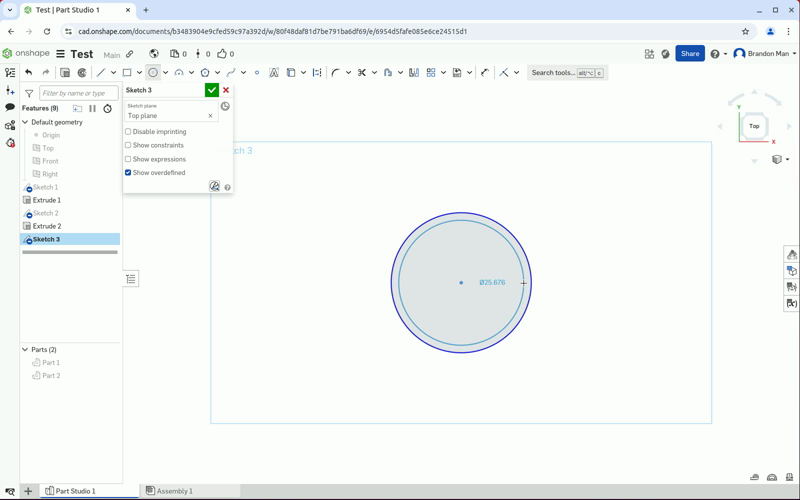
click(523, 282)
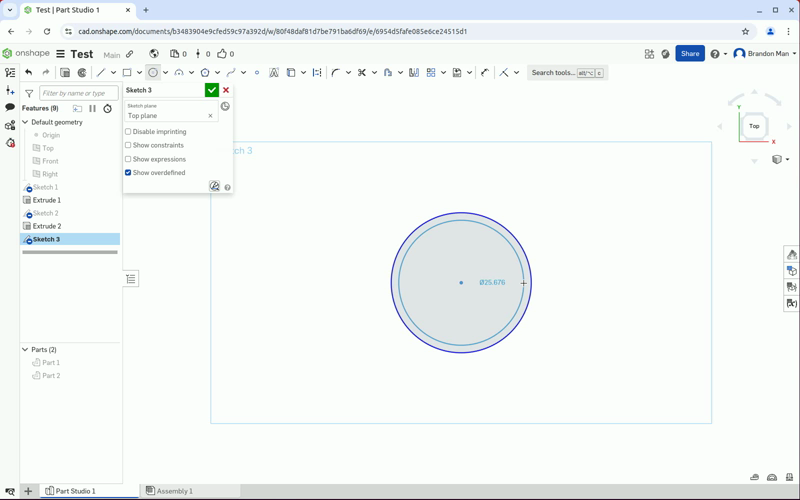
key(esc)
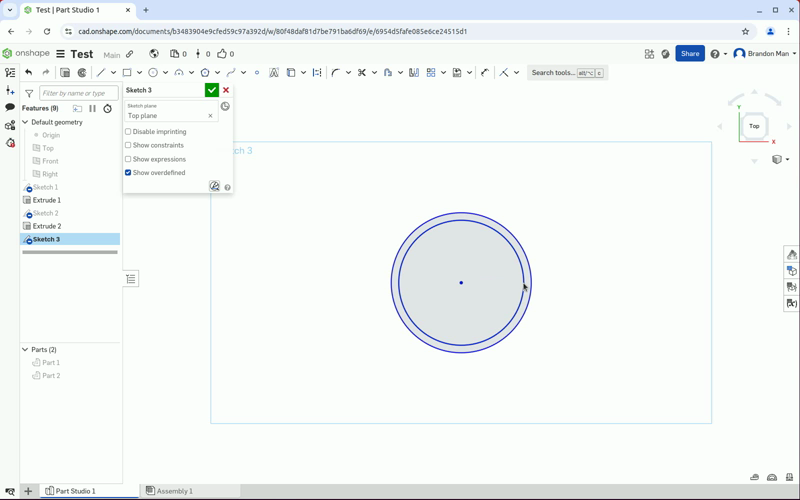
mouse_move(524, 262)
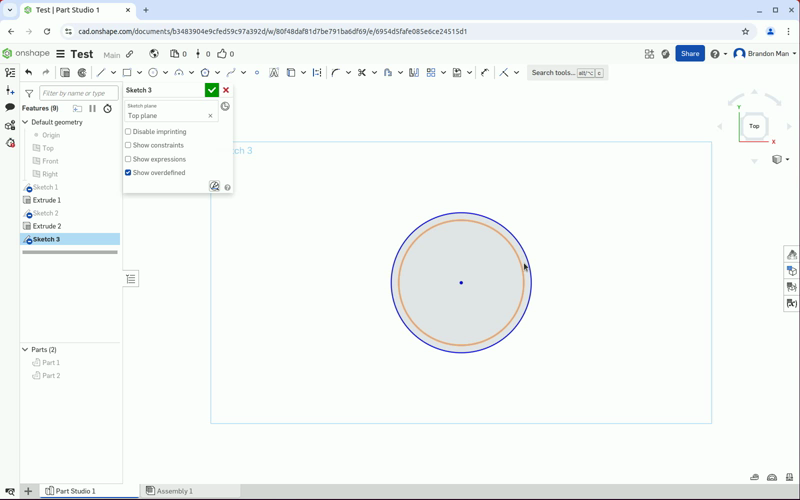
click(524, 262)
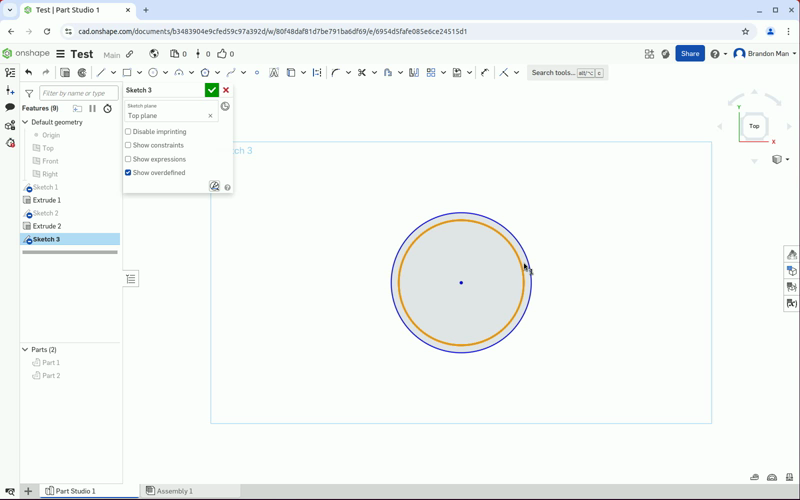
mouse_move(73, 352)
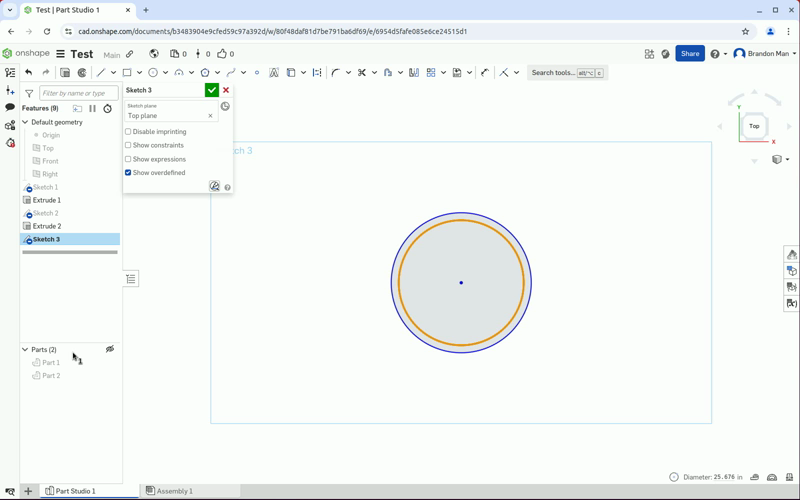
key(shift+y)
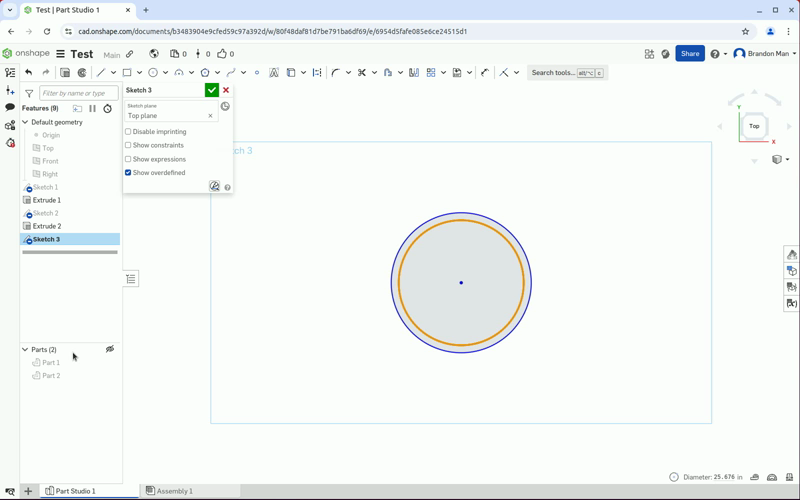
key(shift+e)
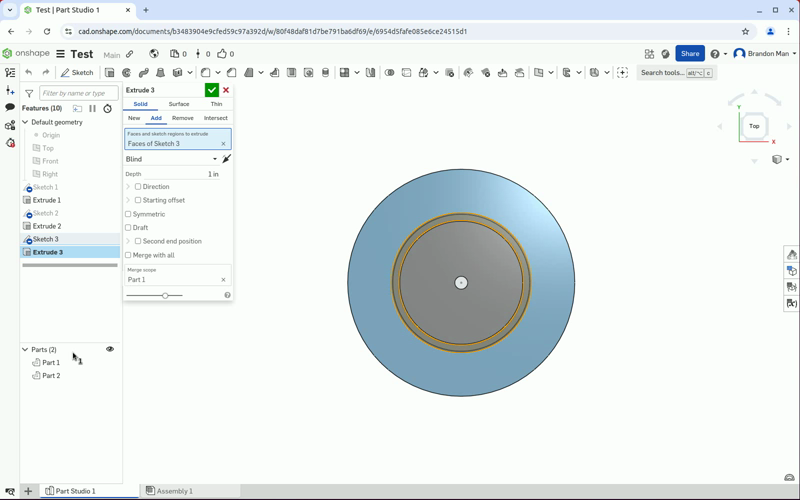
mouse_move(143, 106)
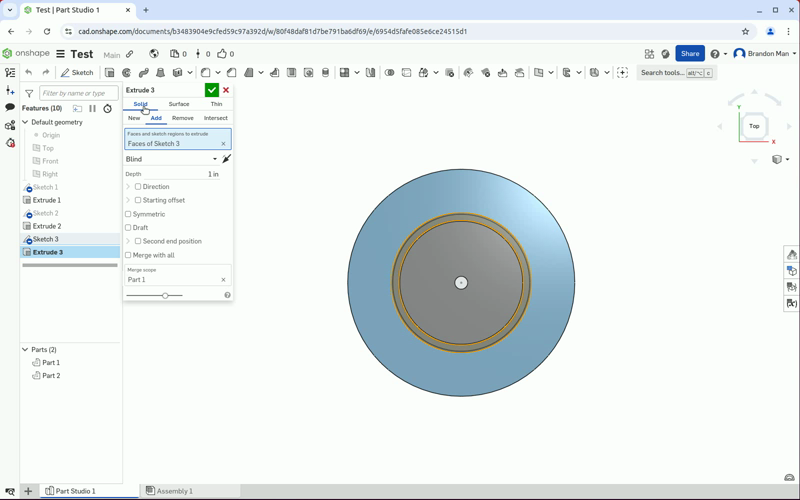
click(143, 106)
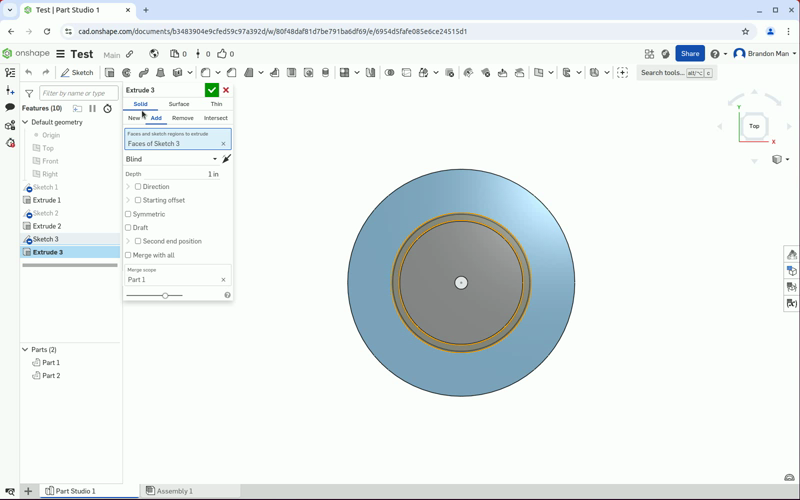
mouse_move(137, 120)
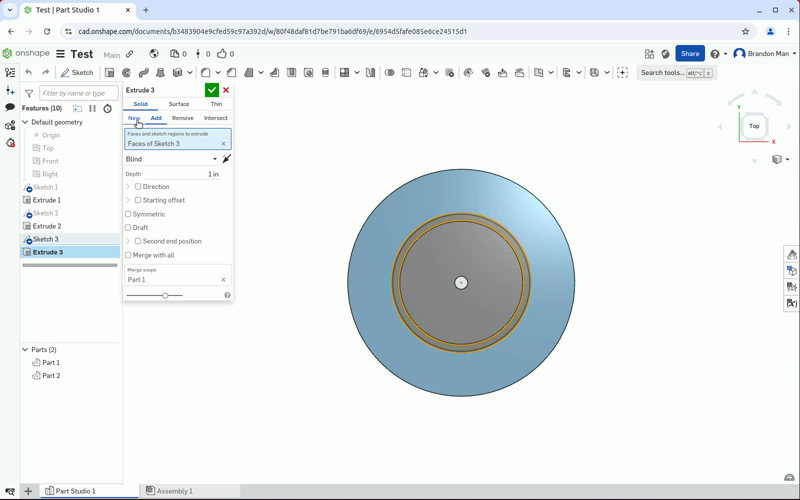
click(137, 120)
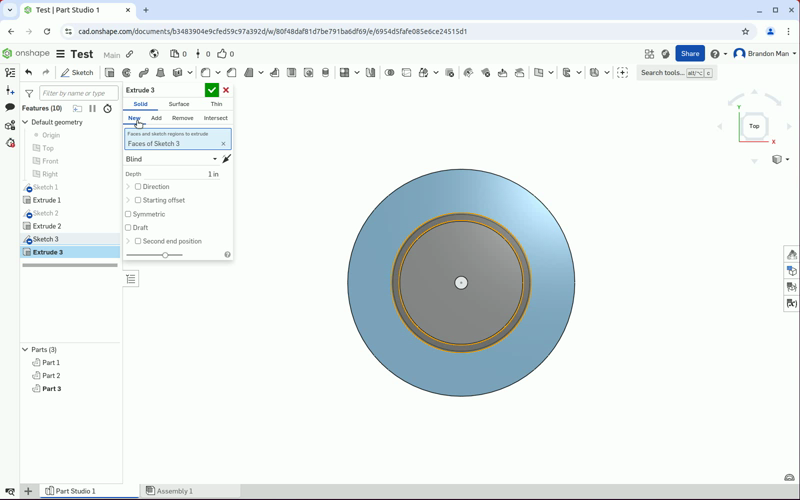
key(tab, 4)
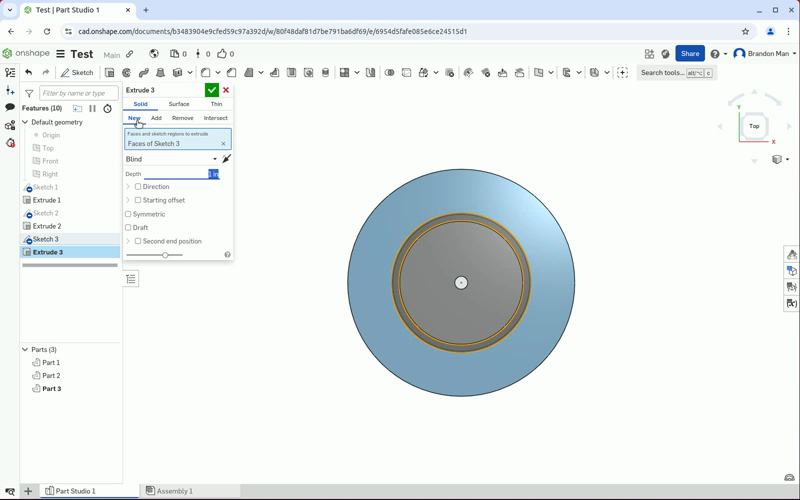
text(1.685)
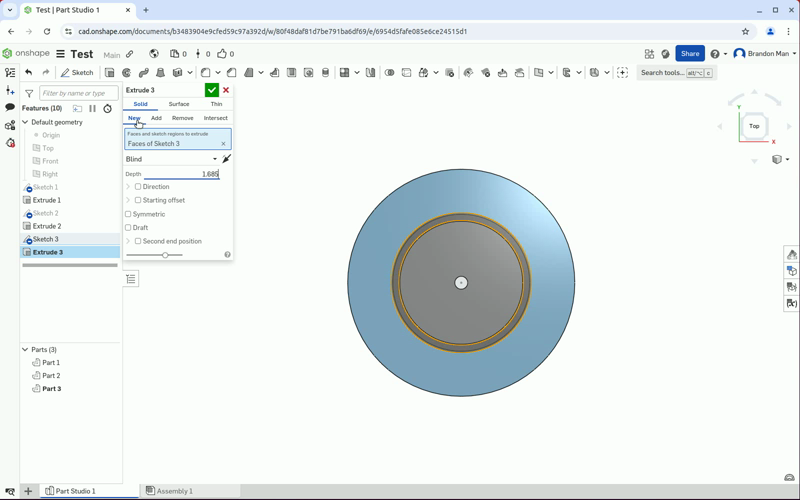
key(enter)
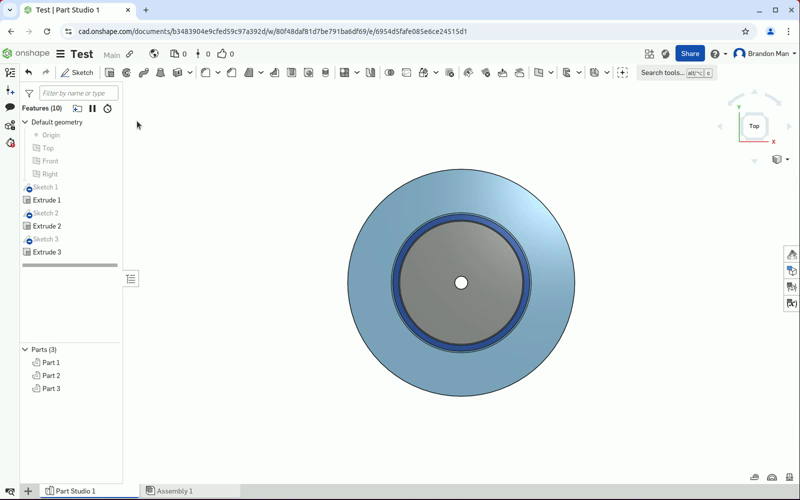
key(shift+h)
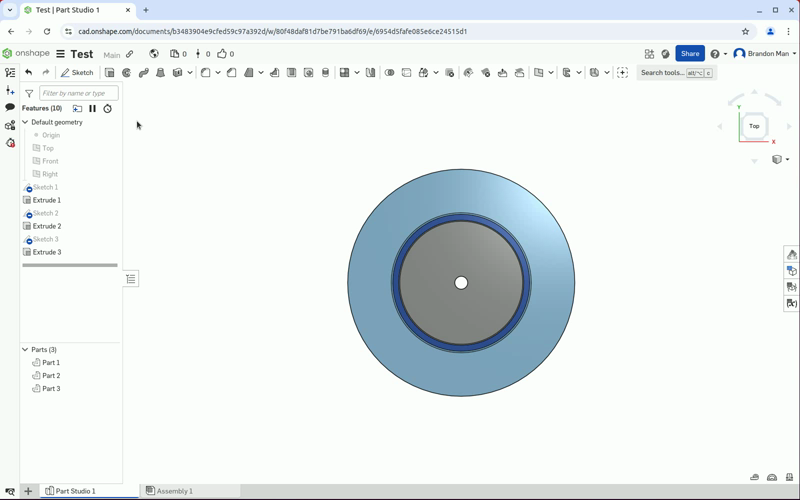
key(shift+h)
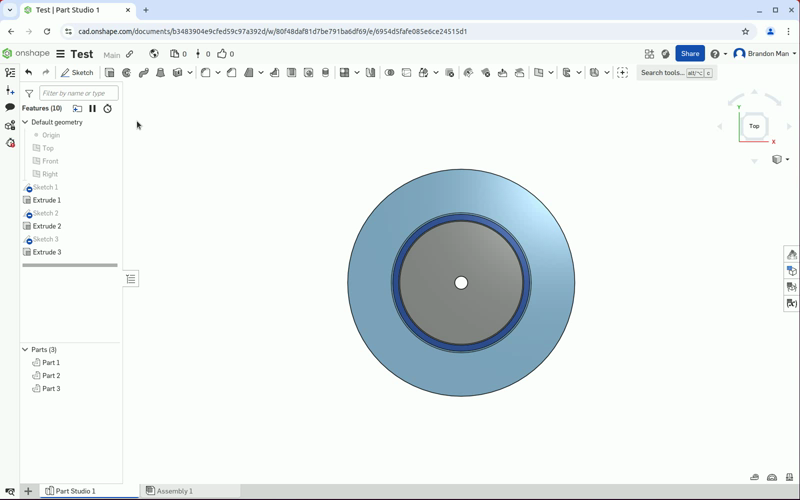
mouse_move(73, 189)
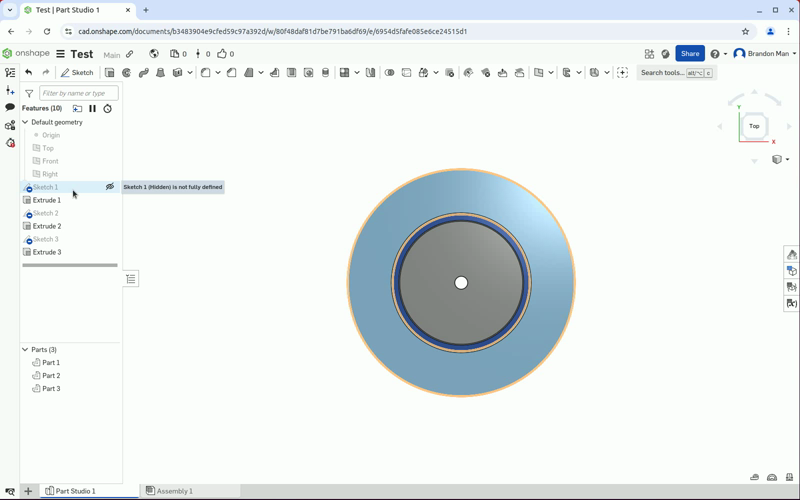
click(73, 189)
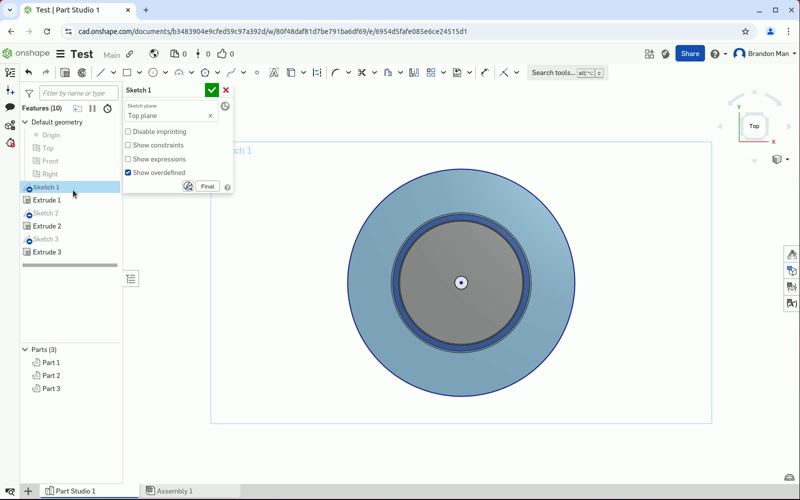
mouse_move(229, 92)
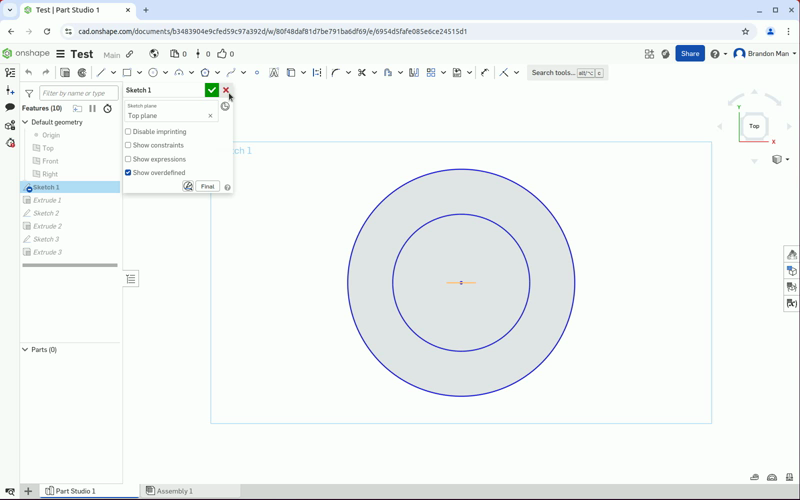
click(229, 92)
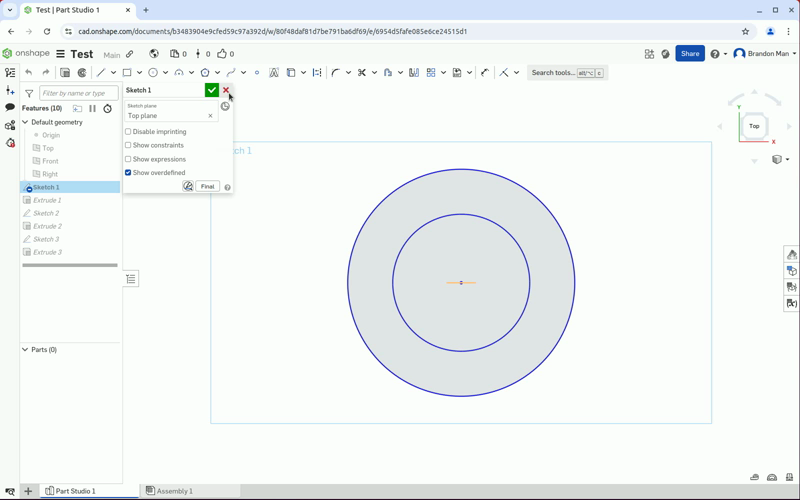
key(shift+s)
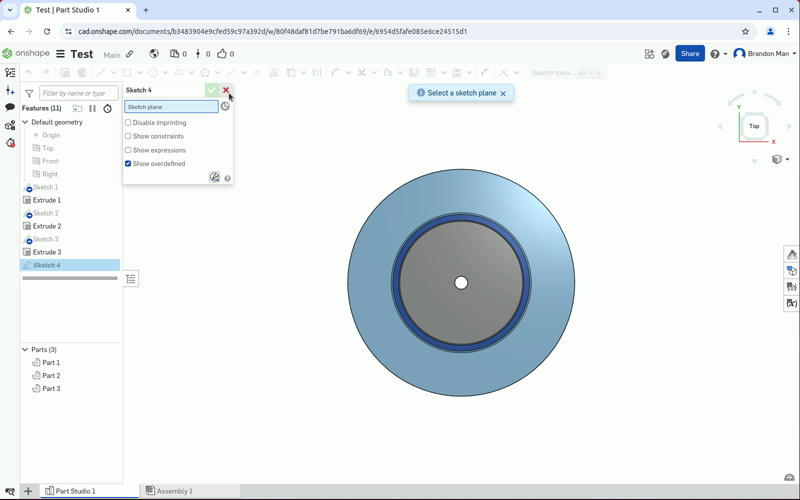
mouse_move(73, 150)
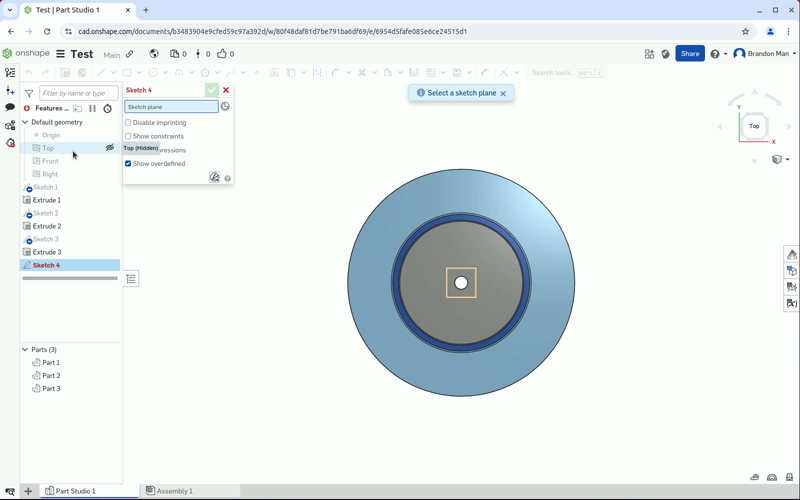
click(73, 150)
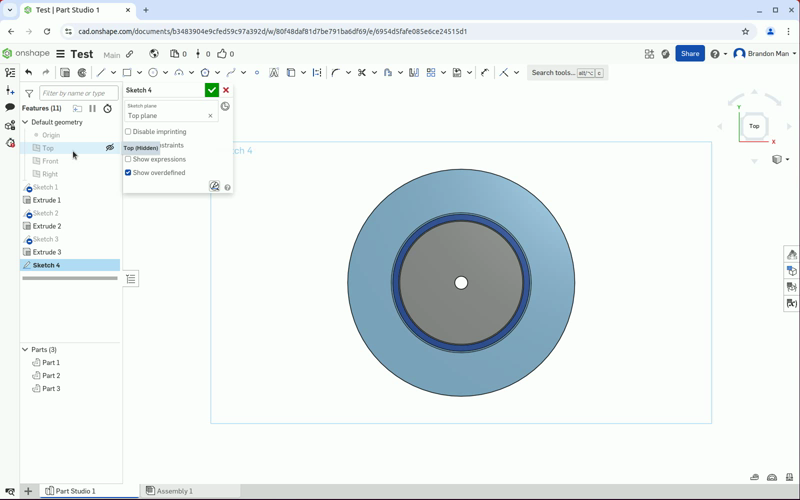
mouse_move(73, 352)
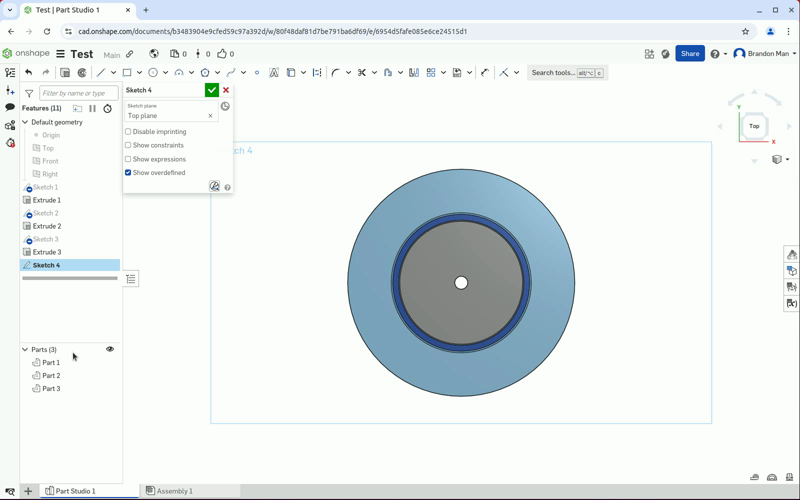
key(y)
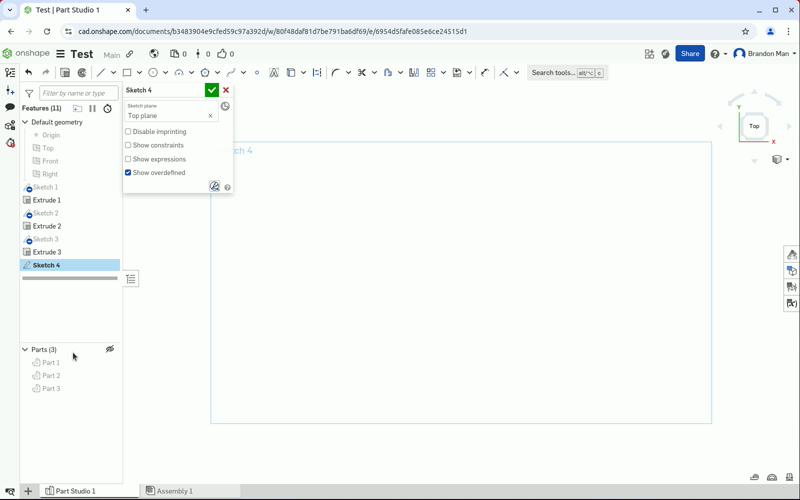
key(c)
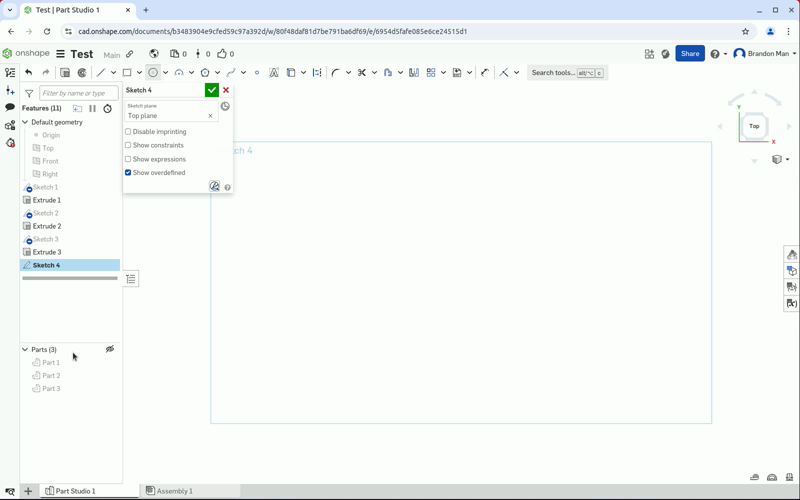
key_down(shift)
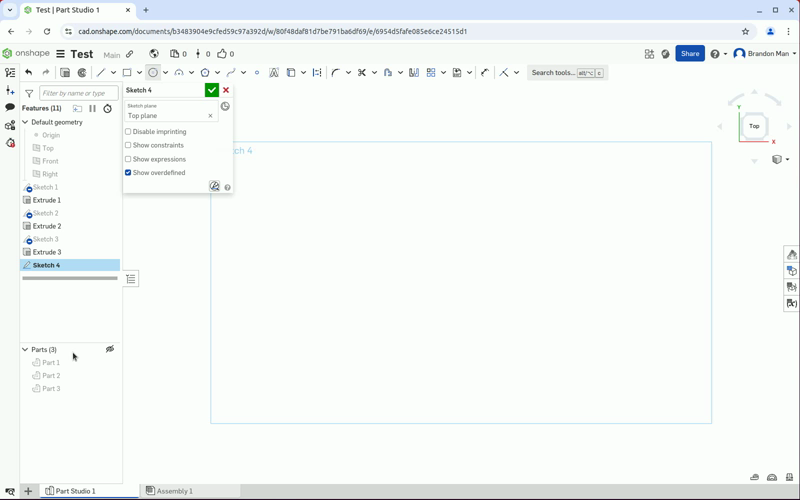
mouse_move(461, 282)
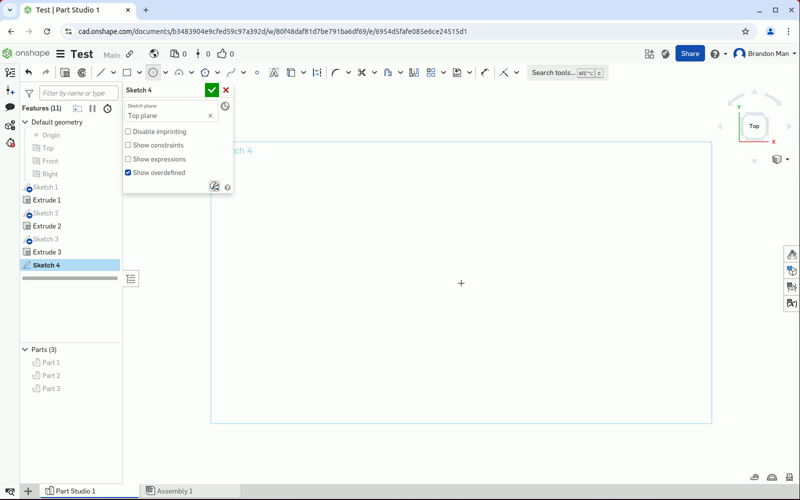
click(461, 282)
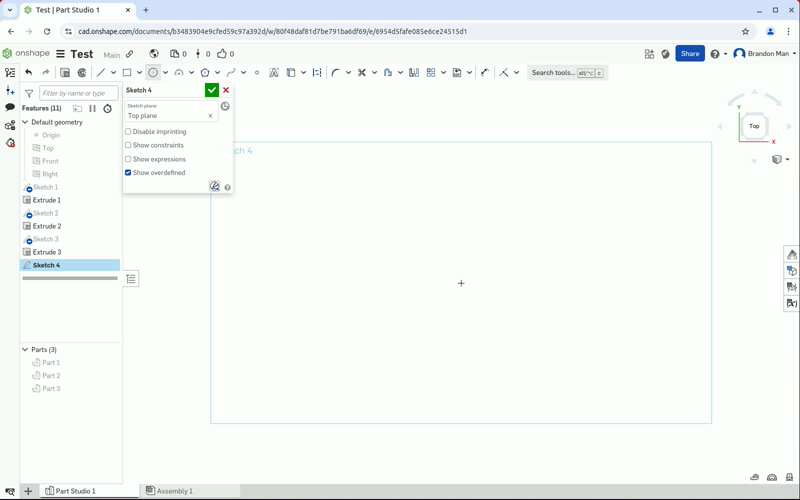
key_up(shift)
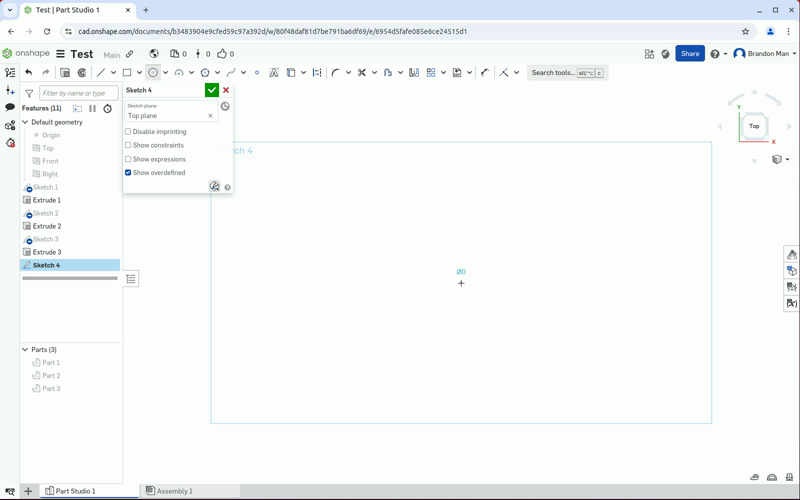
mouse_move(531, 282)
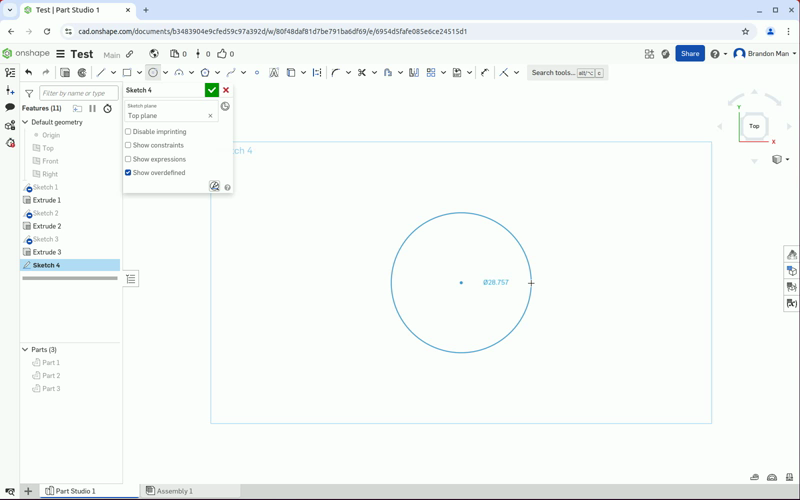
click(531, 282)
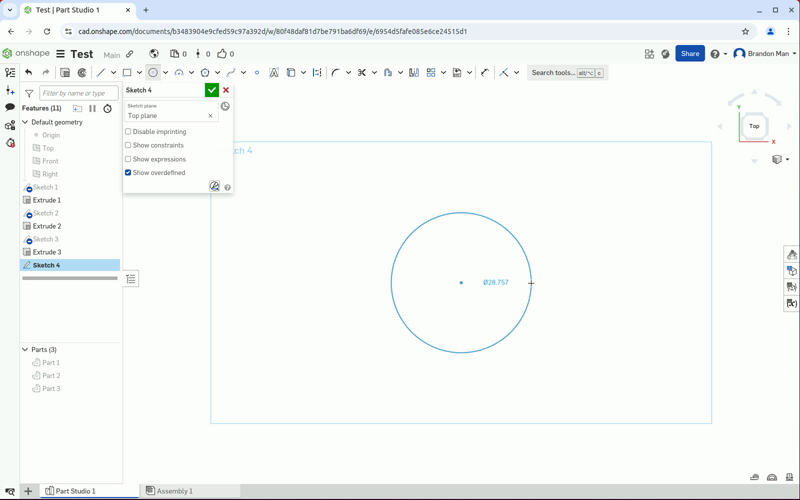
key(esc)
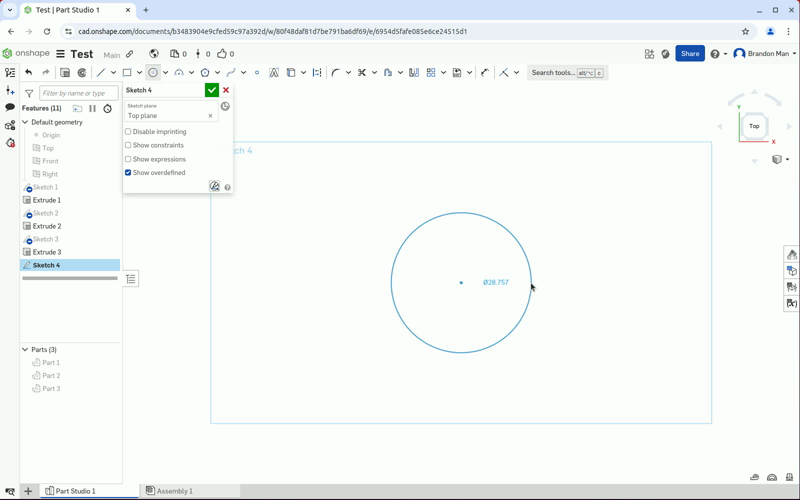
key(c)
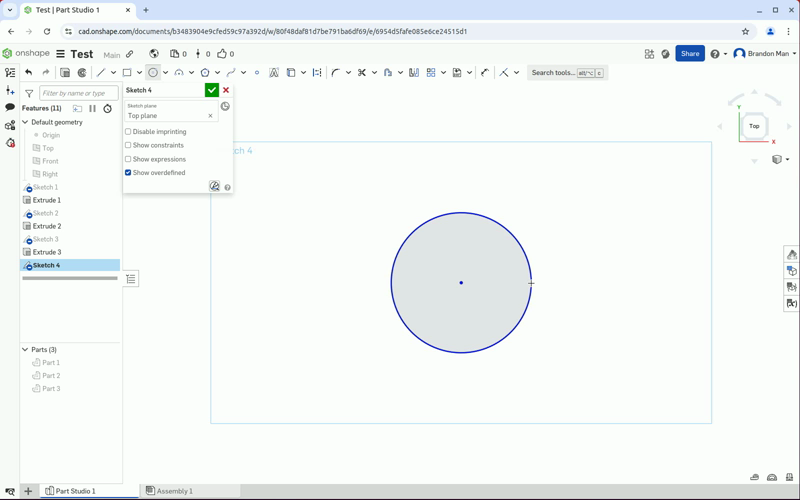
key_down(shift)
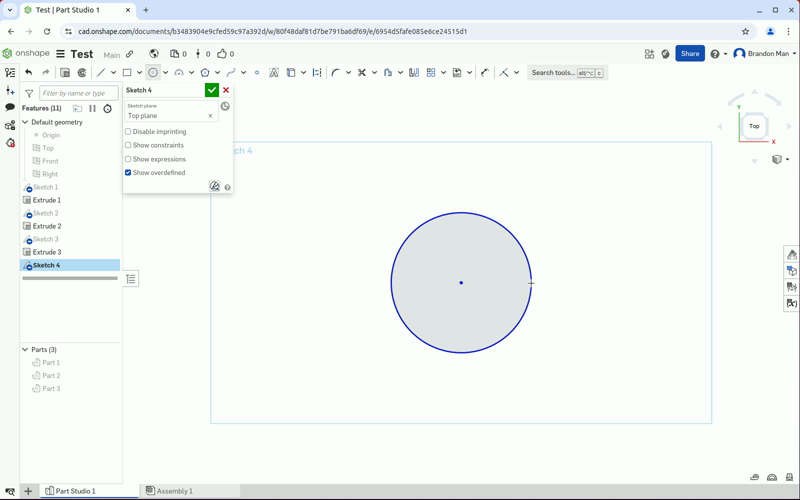
mouse_move(461, 282)
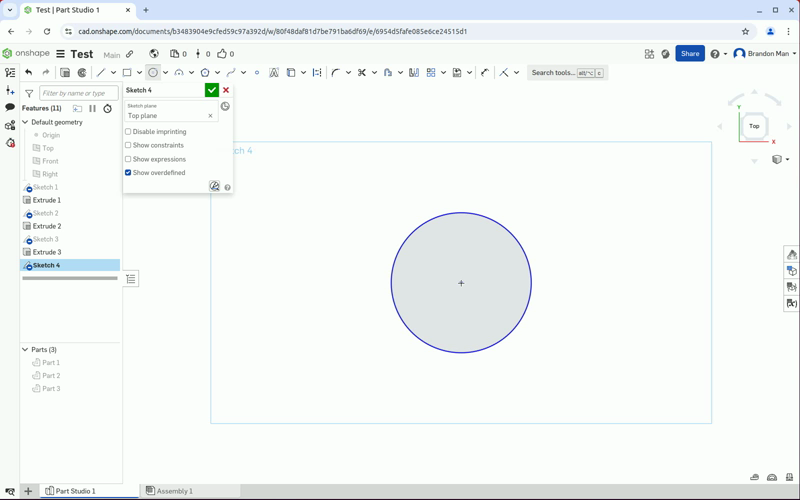
click(461, 282)
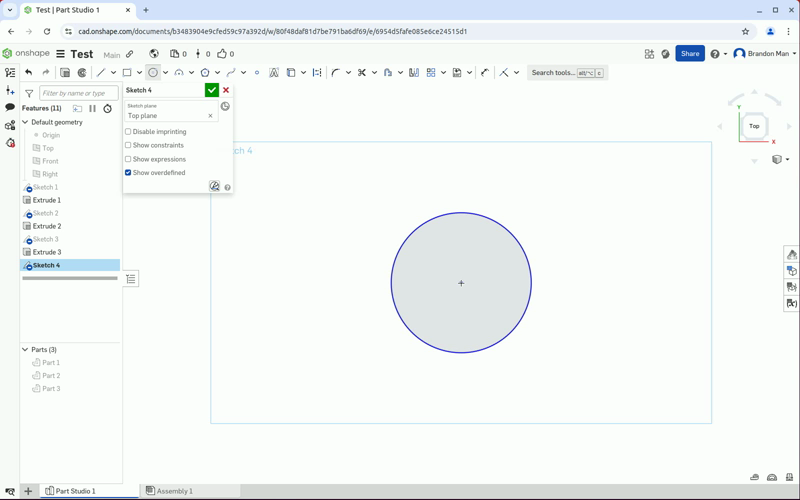
key_up(shift)
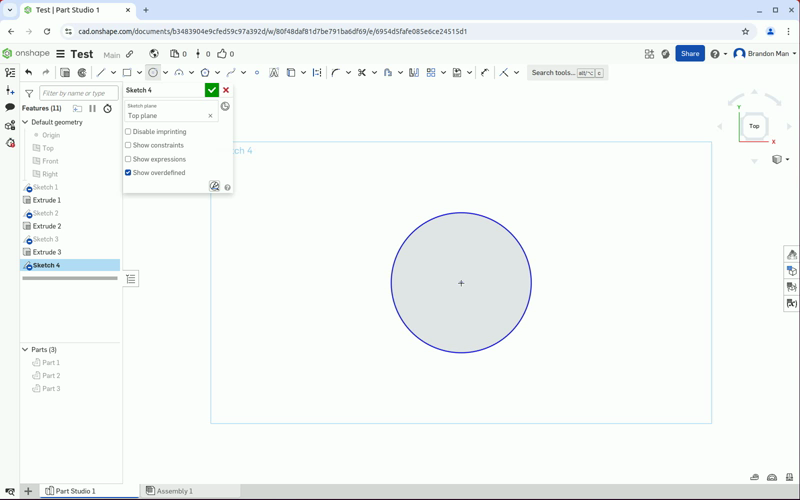
mouse_move(523, 282)
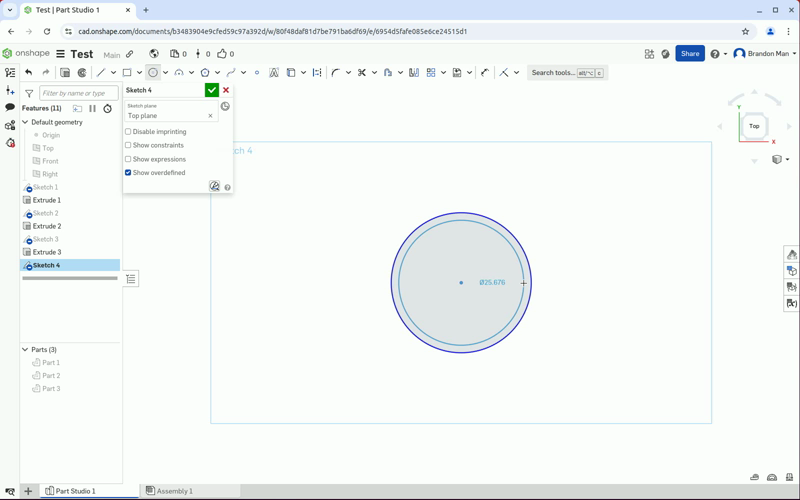
click(523, 282)
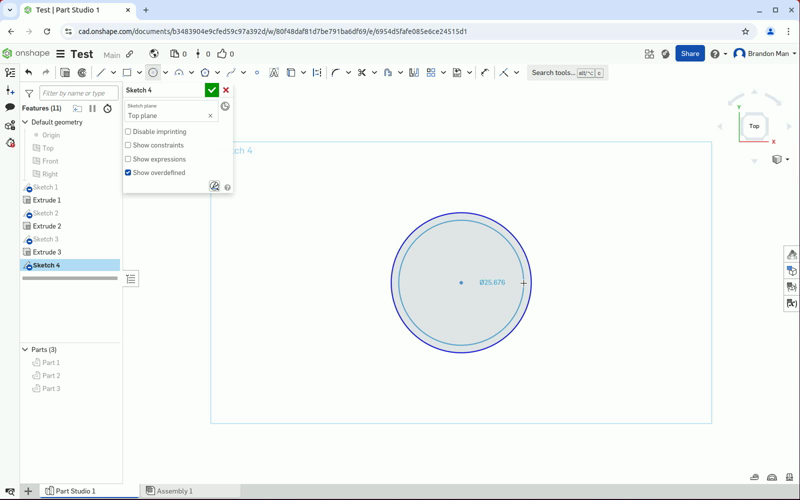
key(esc)
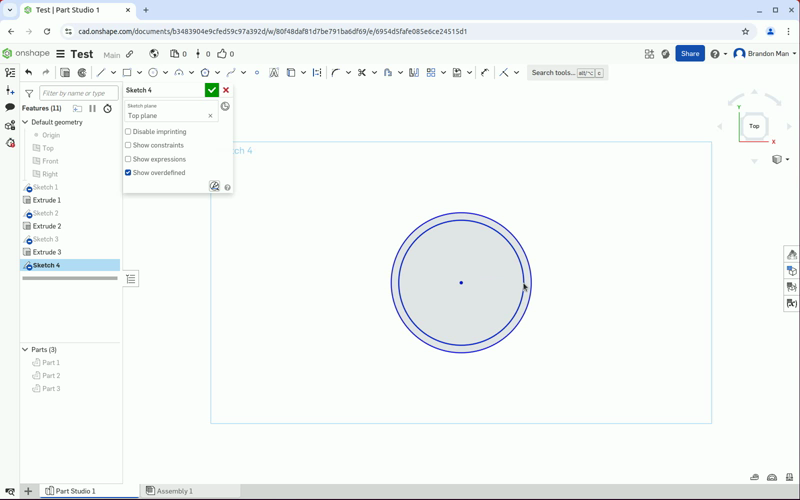
mouse_move(421, 336)
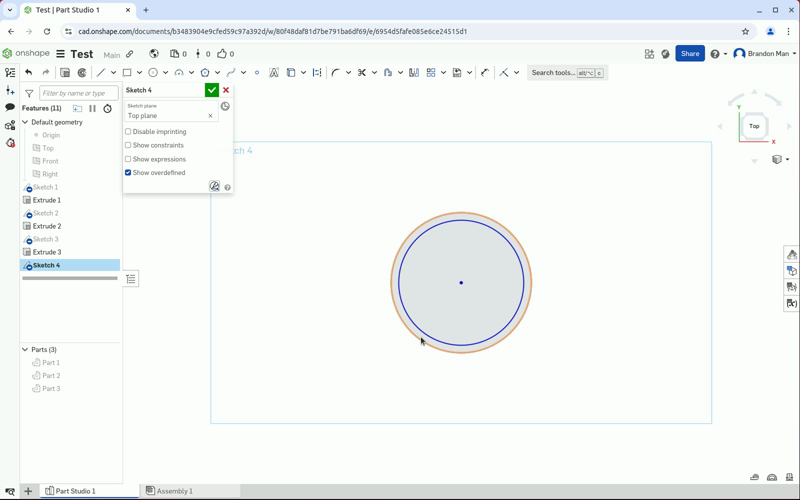
click(421, 336)
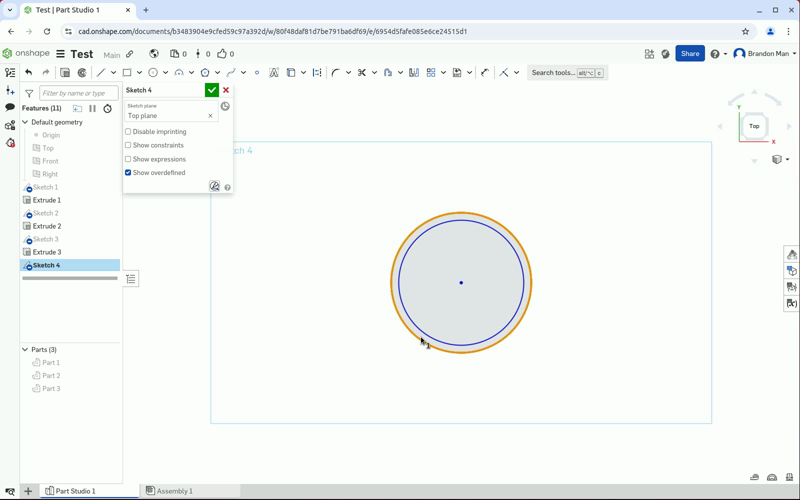
mouse_move(73, 352)
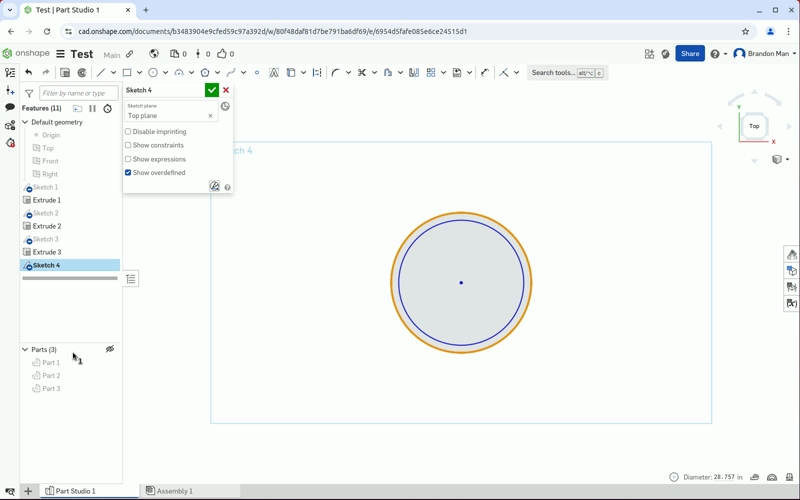
key(shift+y)
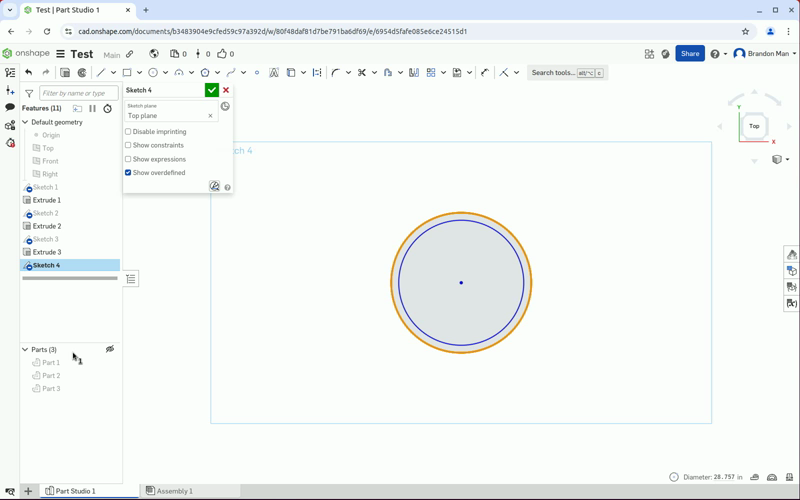
key(shift+e)
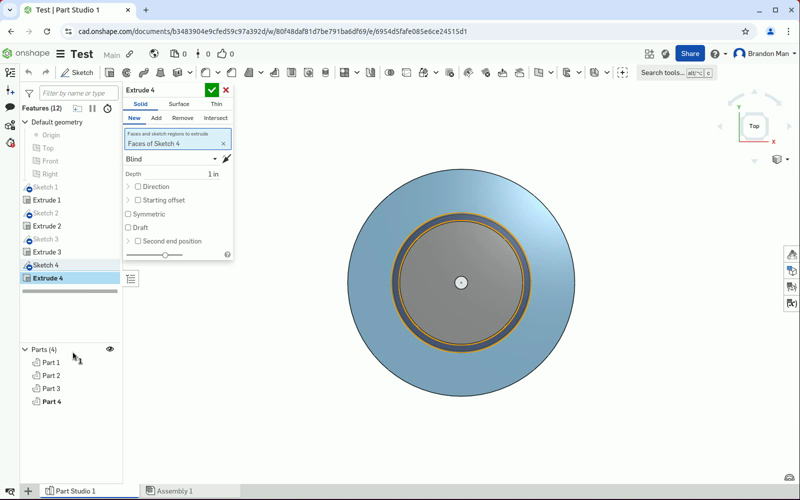
mouse_move(143, 106)
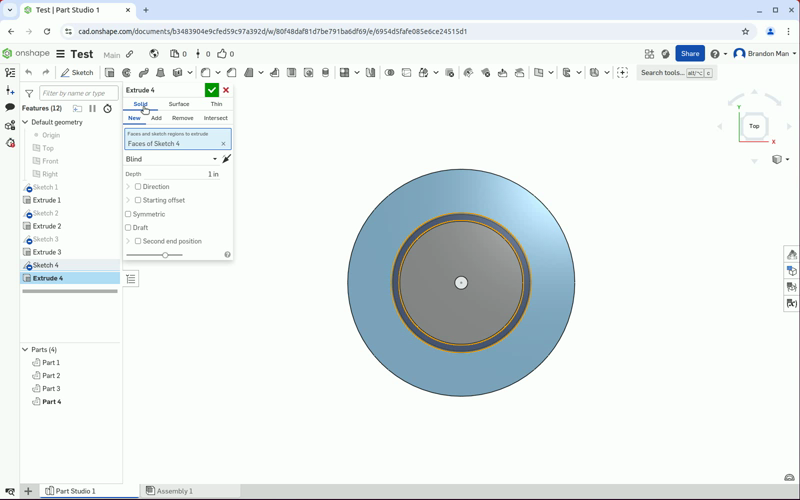
click(143, 106)
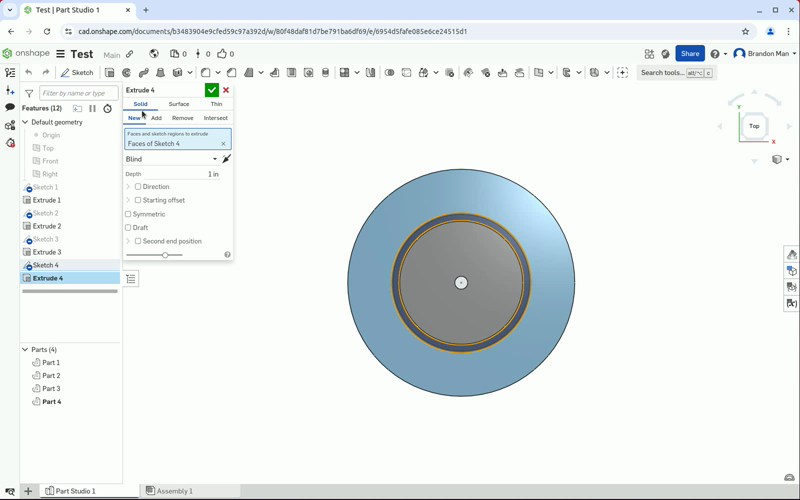
mouse_move(137, 120)
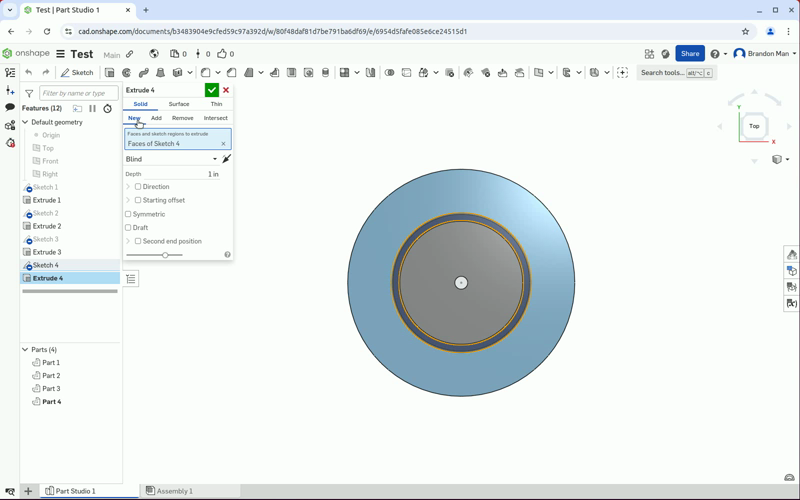
click(137, 120)
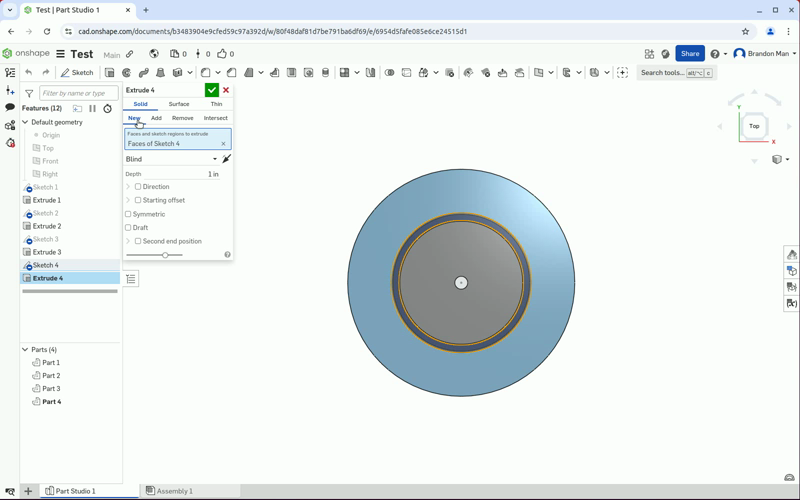
key(tab, 4)
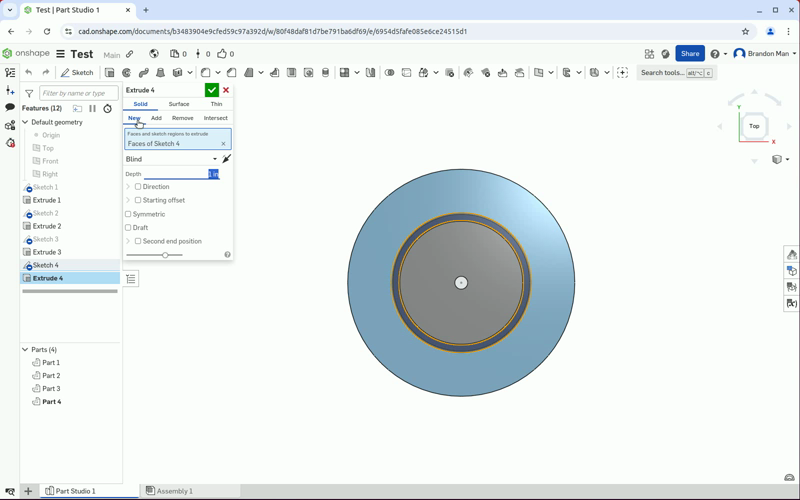
text(17.331)
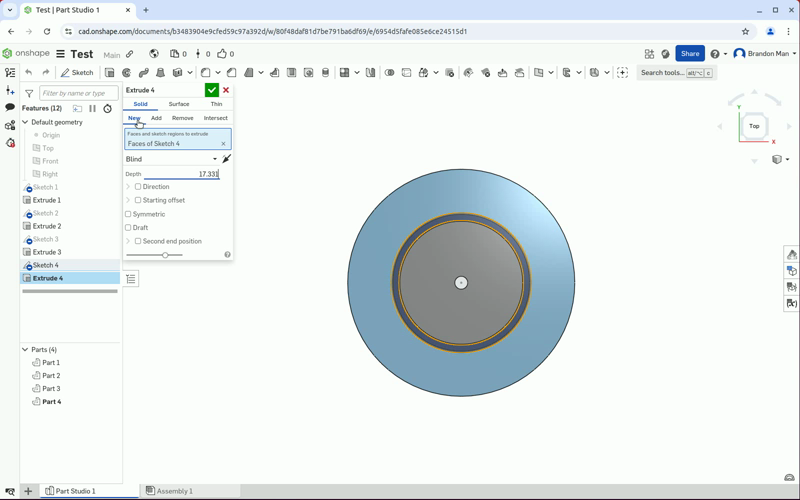
key(enter)
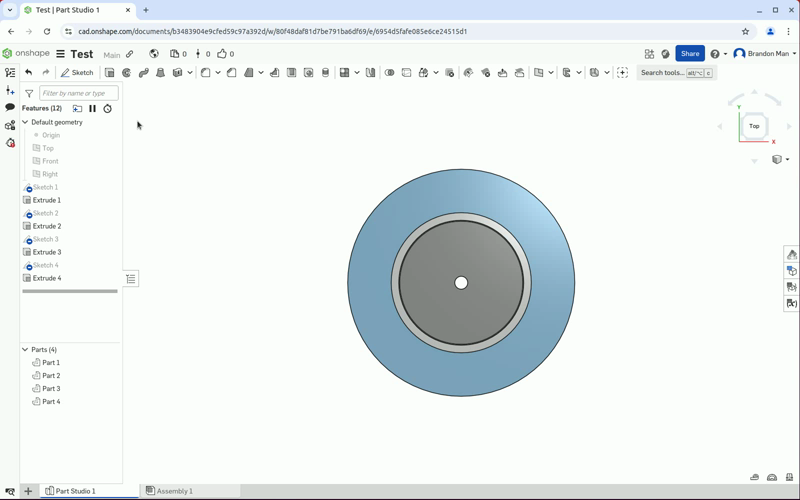
key(shift+h)
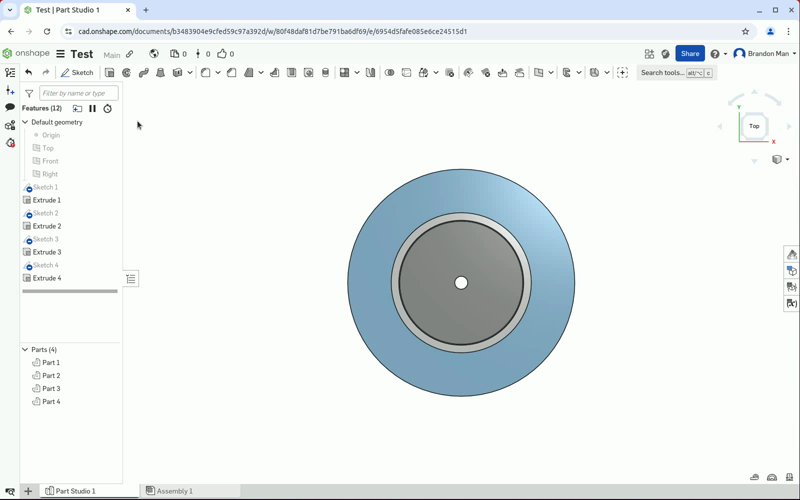
key(shift+h)
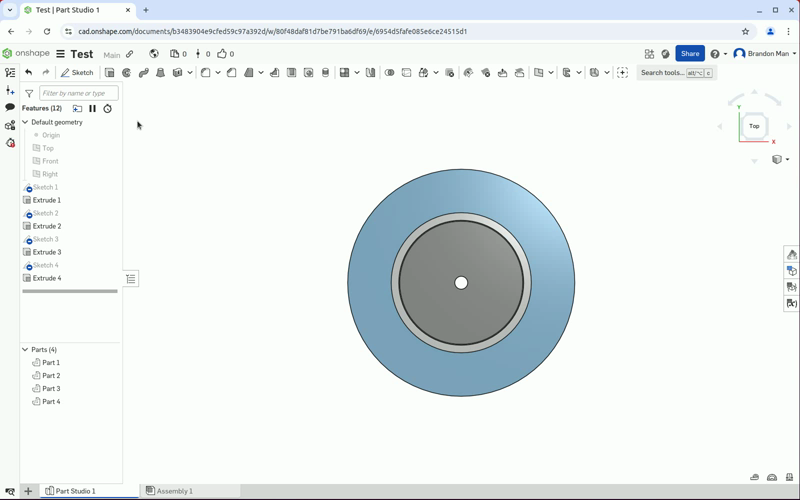
mouse_move(73, 189)
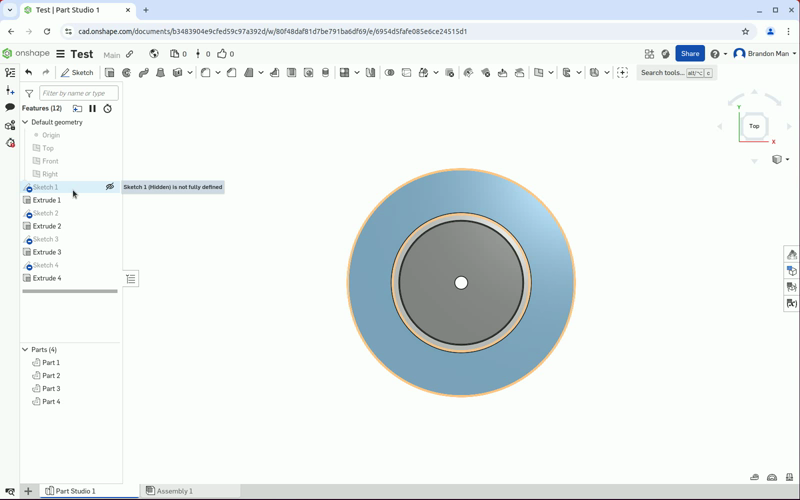
click(73, 189)
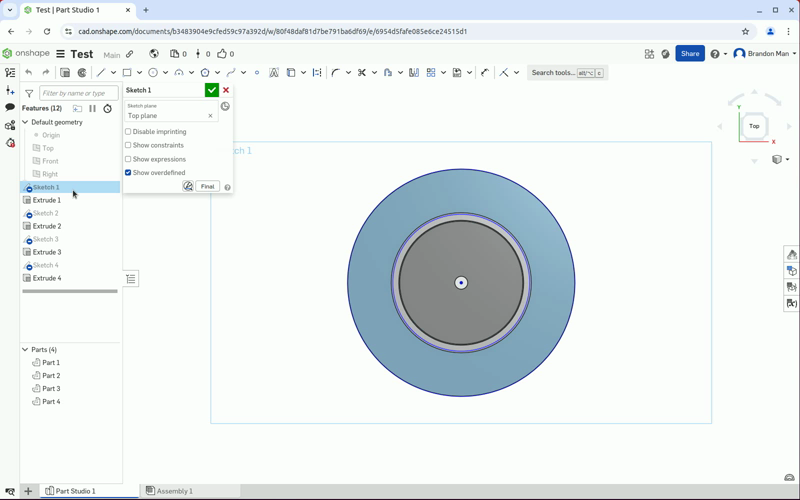
mouse_move(229, 92)
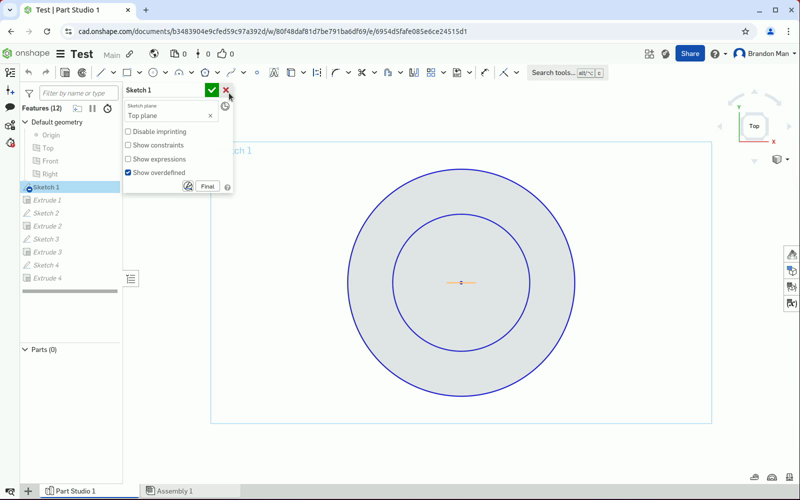
click(229, 92)
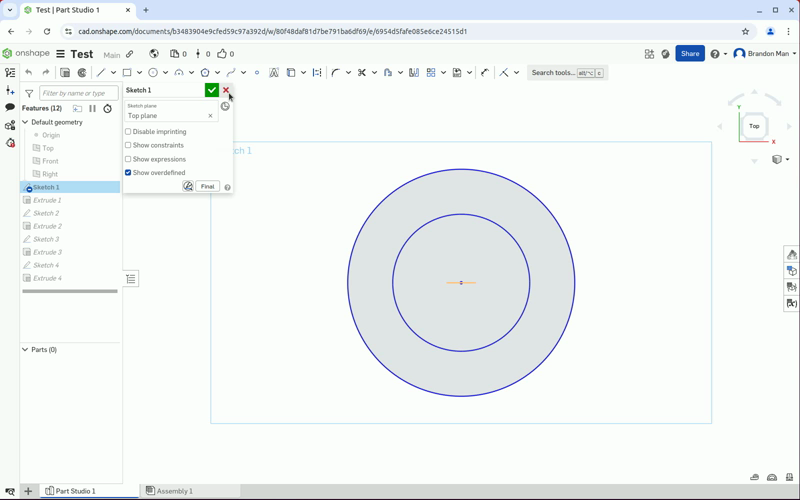
key(shift+s)
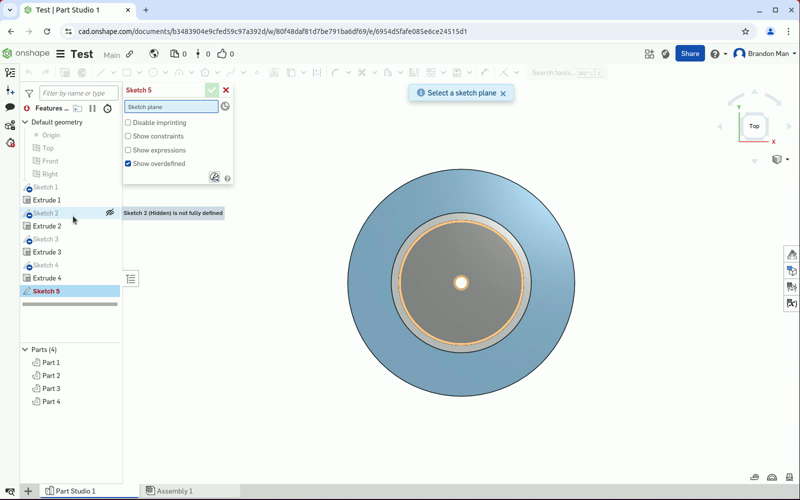
scroll(3)
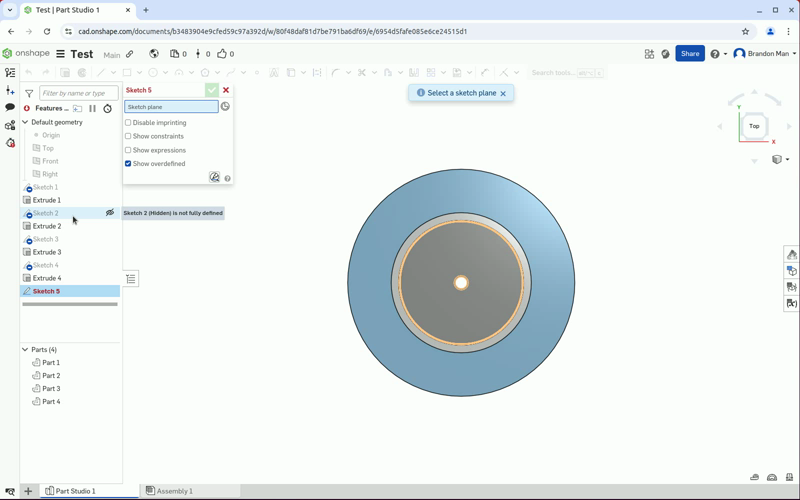
mouse_move(73, 150)
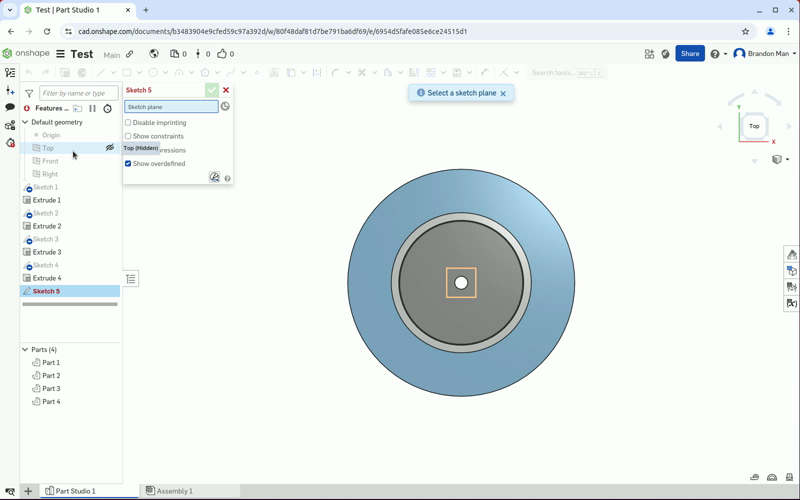
click(73, 150)
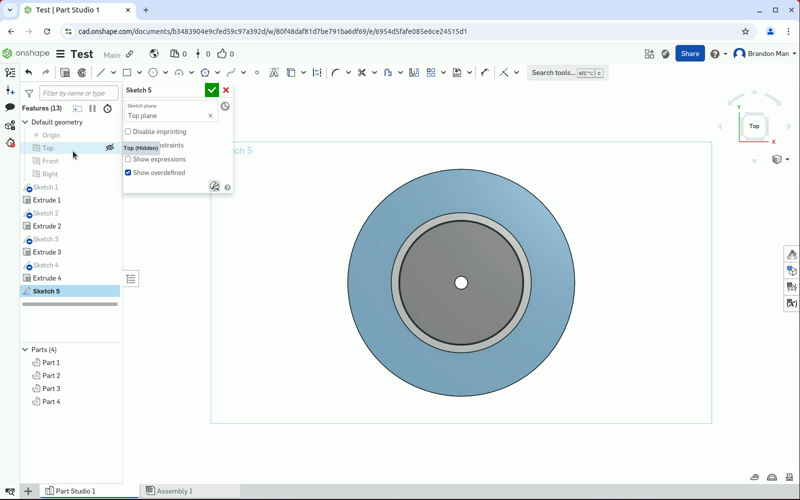
mouse_move(73, 352)
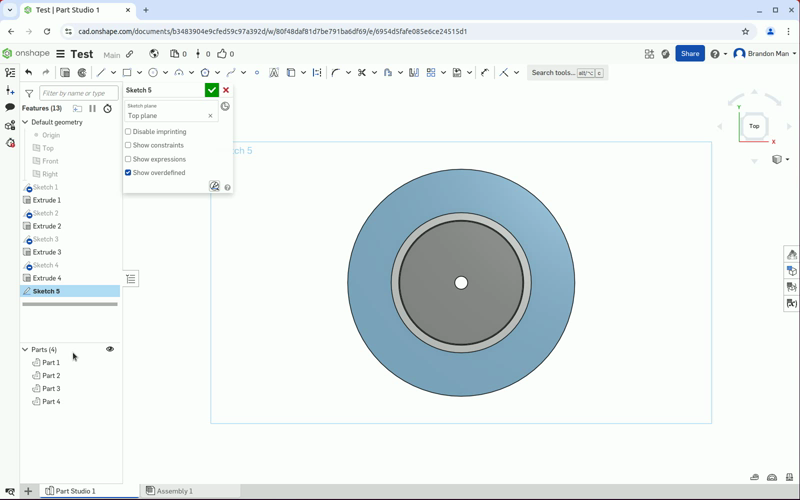
key(y)
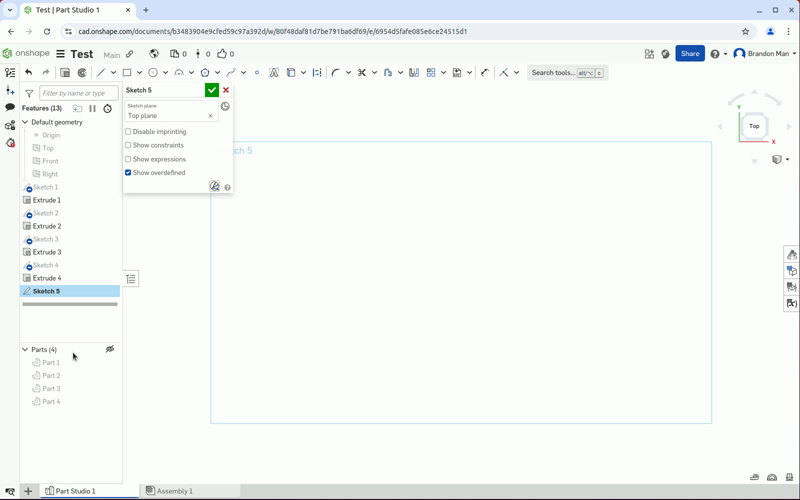
key(c)
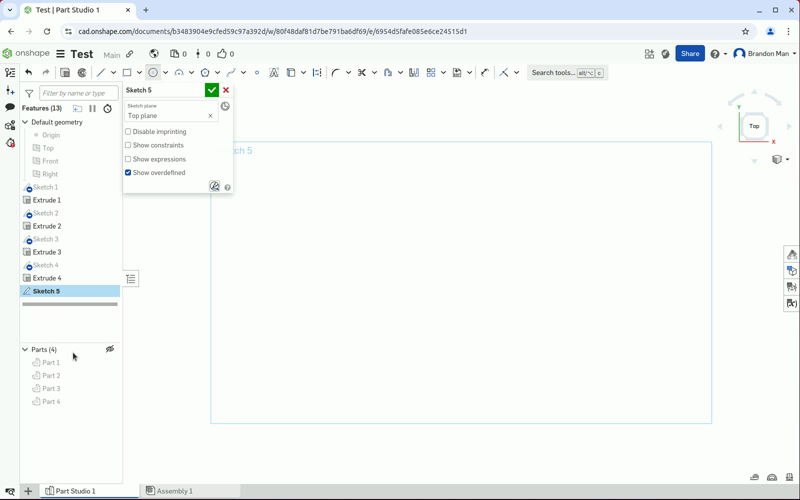
key_down(shift)
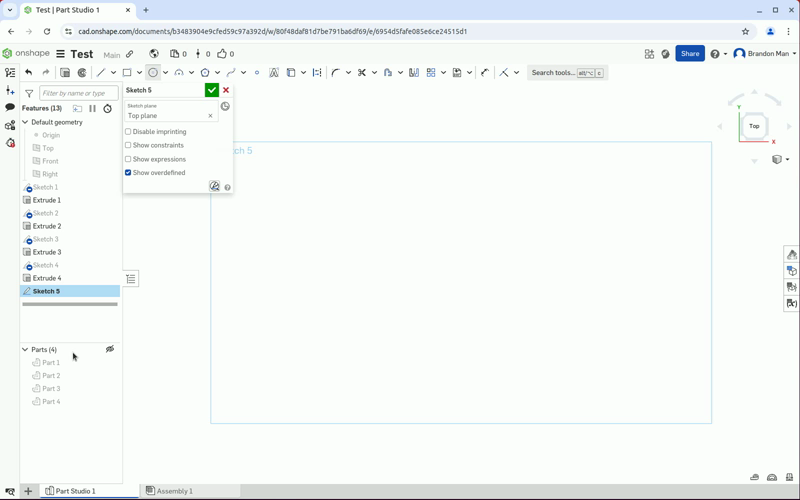
mouse_move(461, 282)
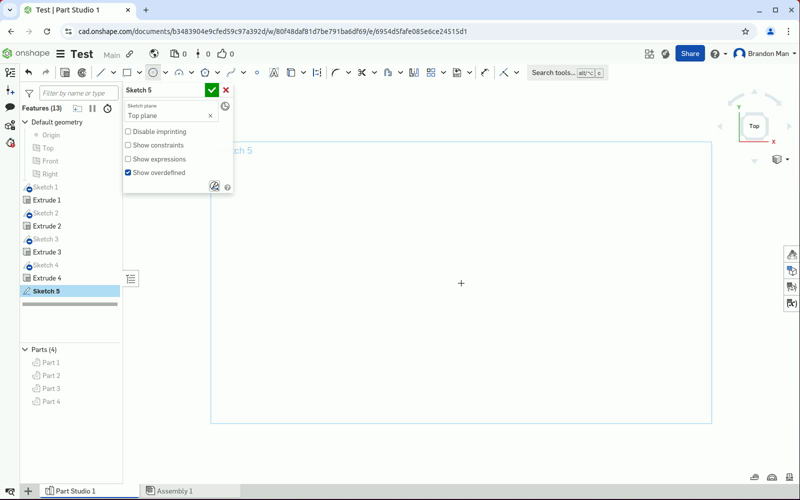
click(461, 282)
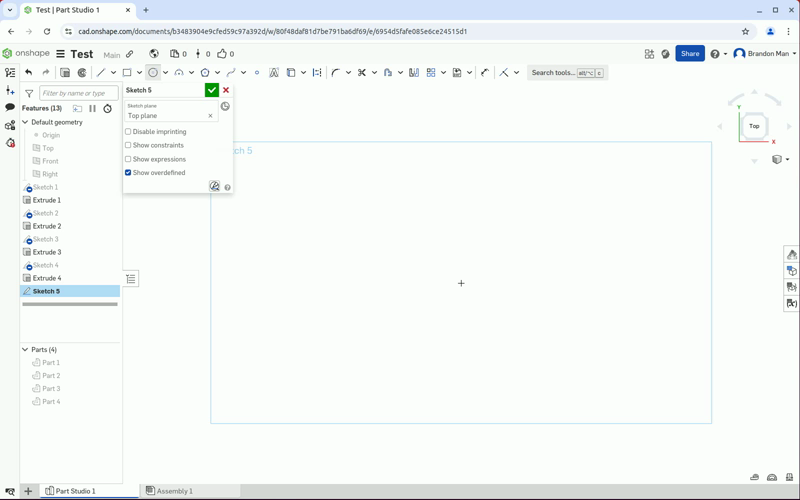
key_up(shift)
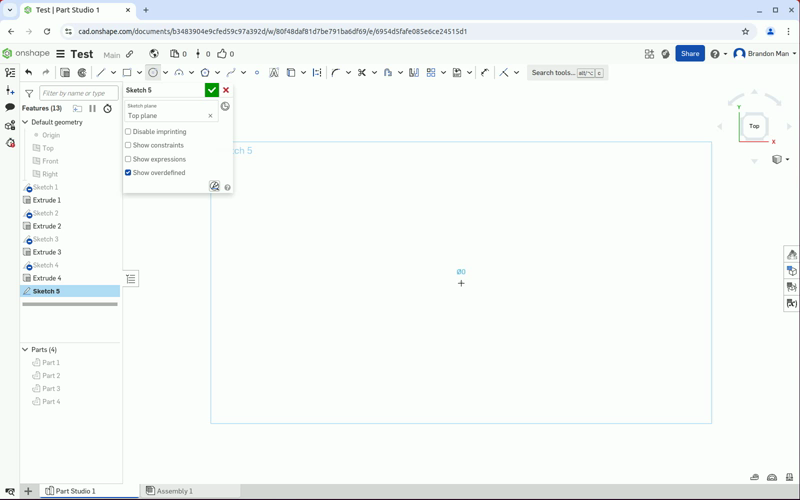
mouse_move(574, 282)
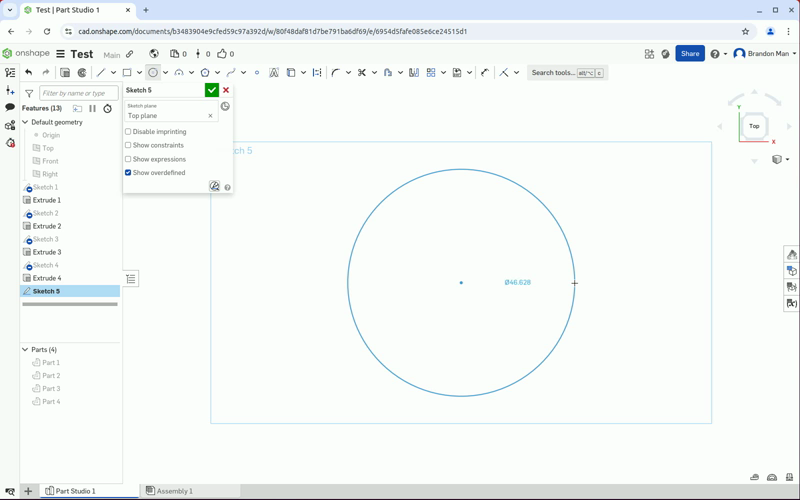
click(574, 282)
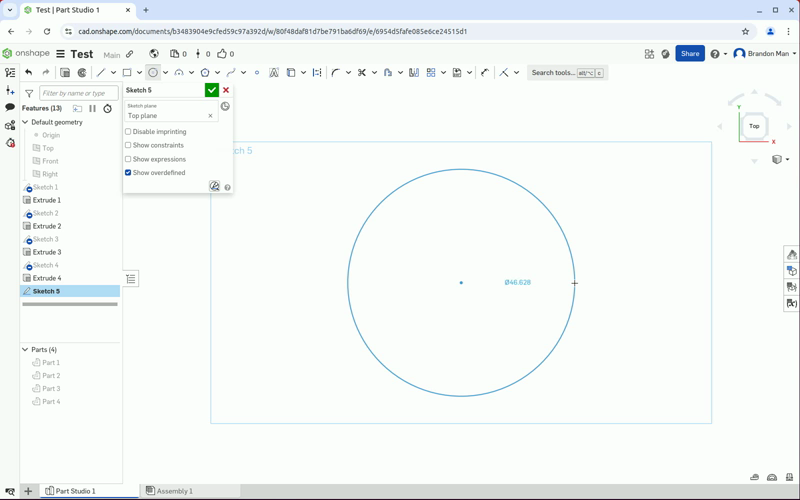
key(esc)
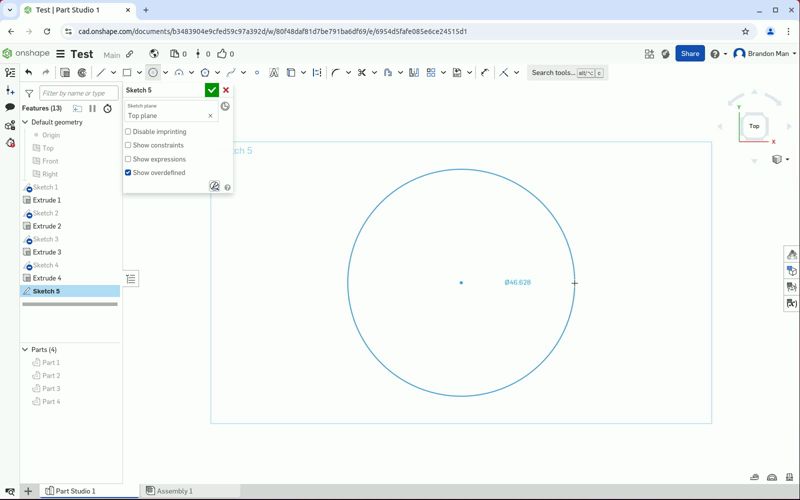
key(c)
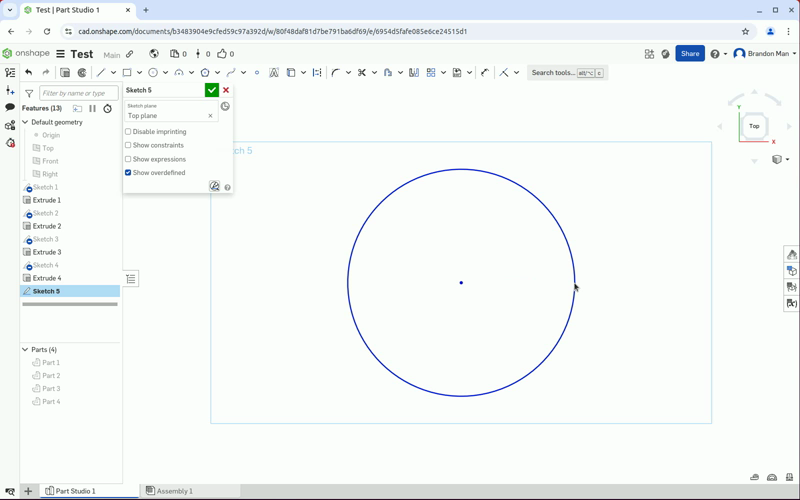
key_down(shift)
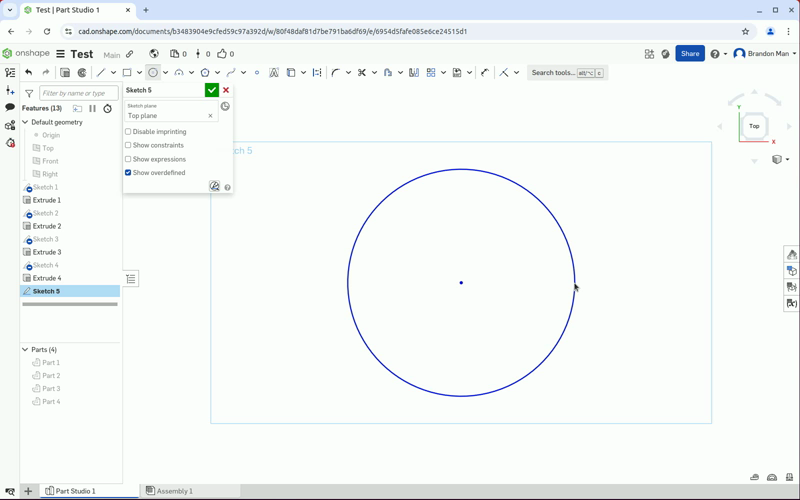
mouse_move(461, 282)
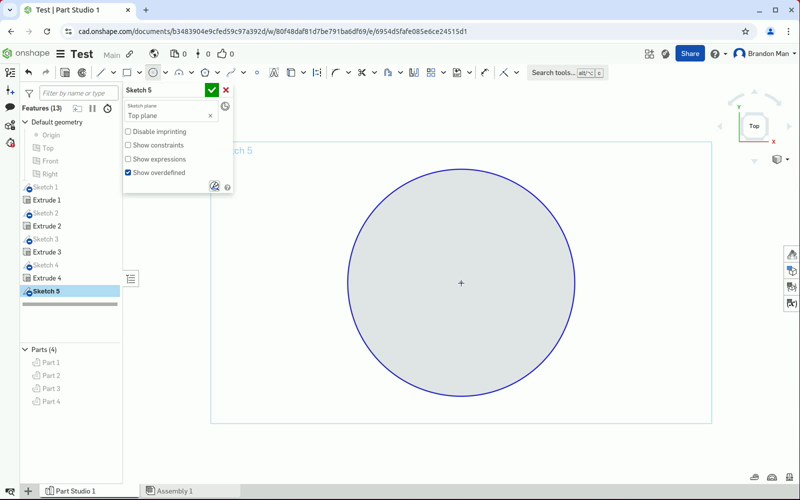
click(461, 282)
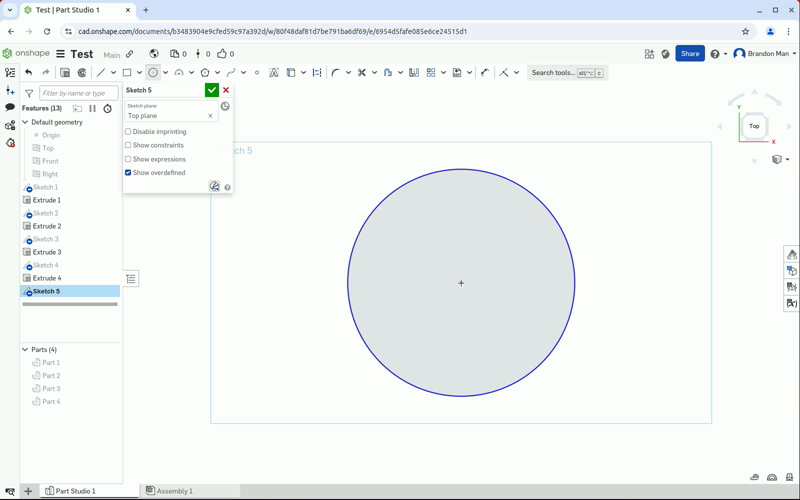
key_up(shift)
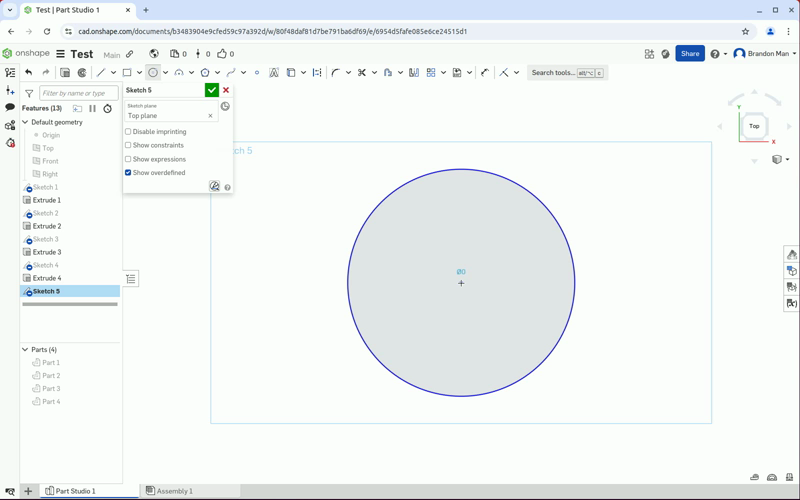
mouse_move(529, 282)
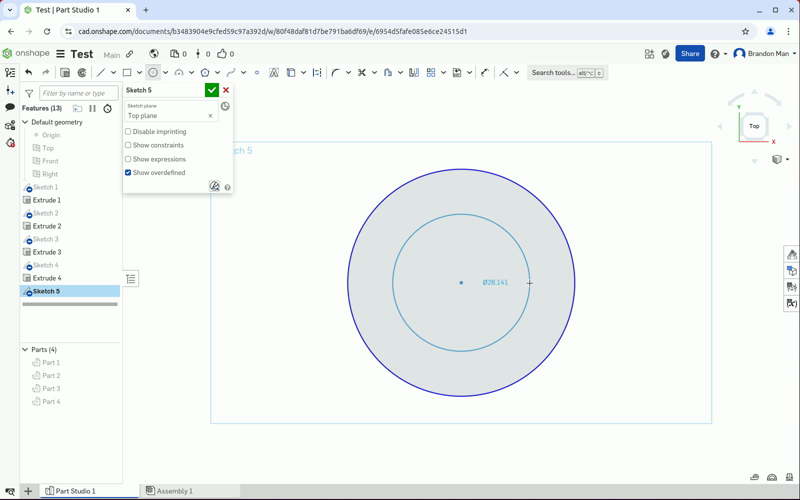
click(529, 282)
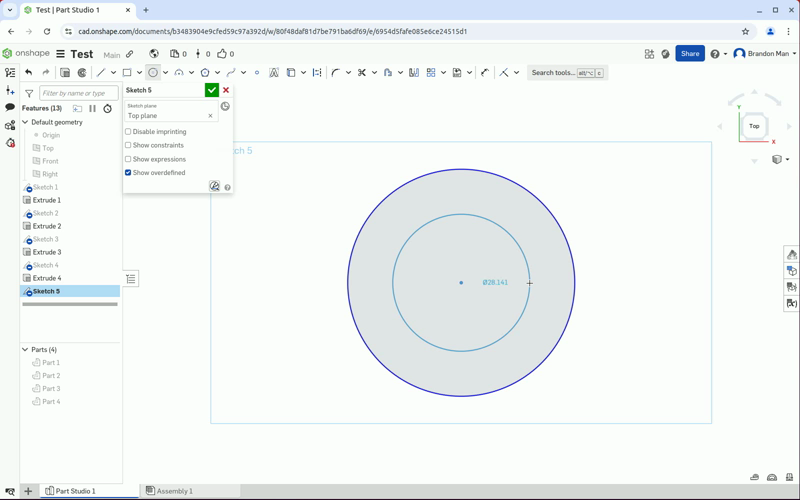
key(esc)
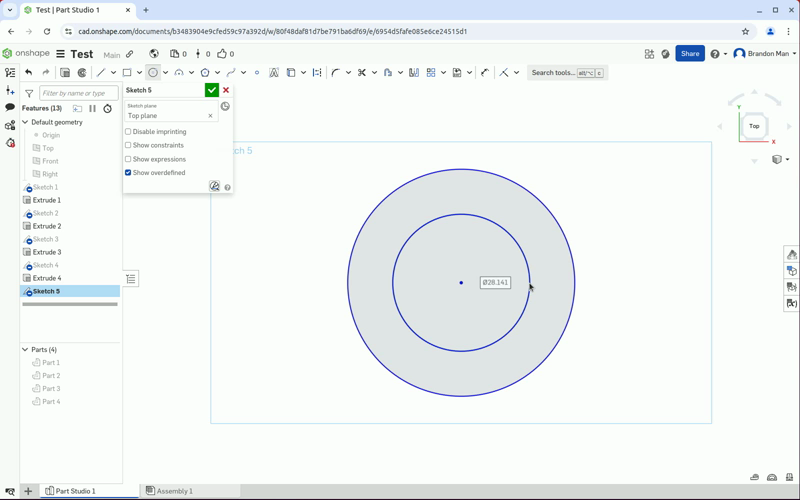
mouse_move(522, 213)
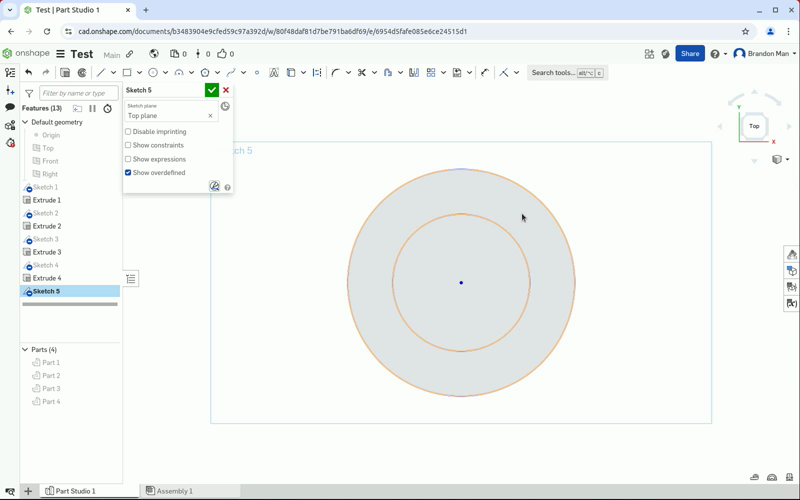
click(522, 213)
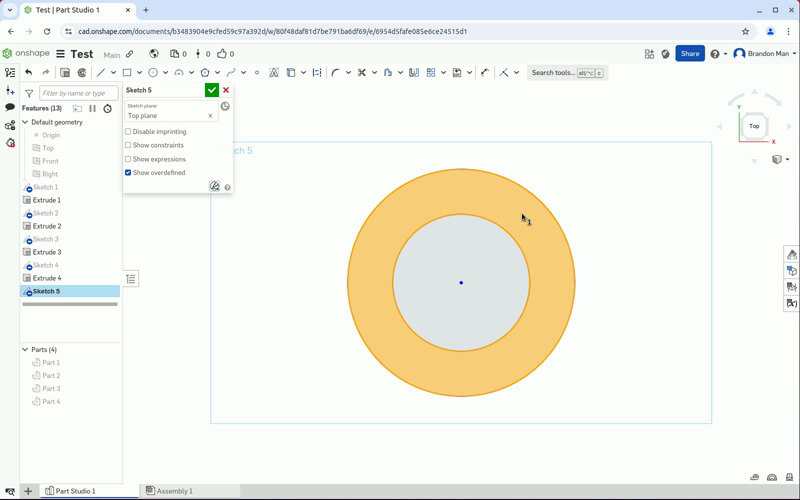
mouse_move(73, 352)
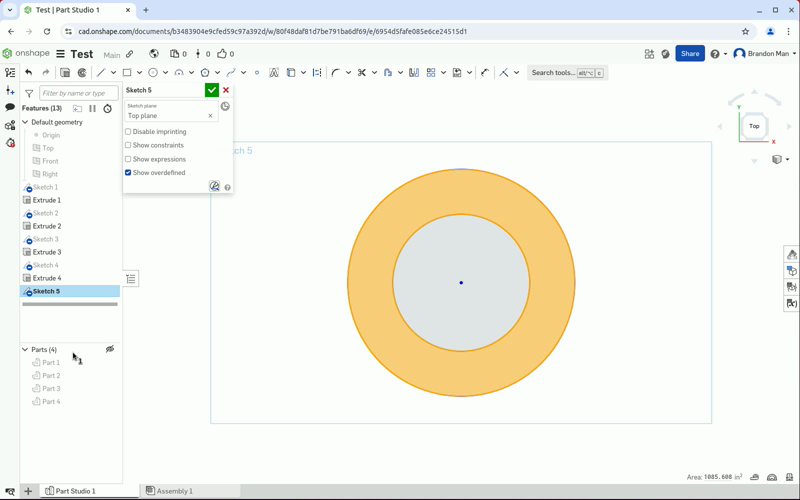
key(shift+y)
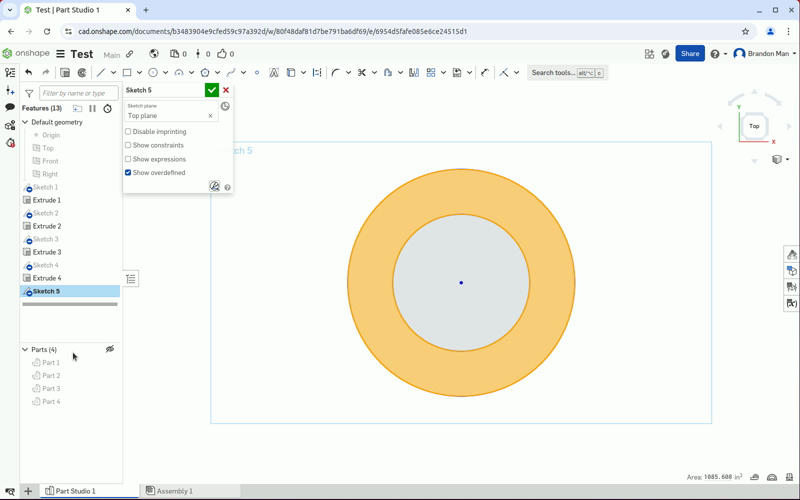
key(shift+e)
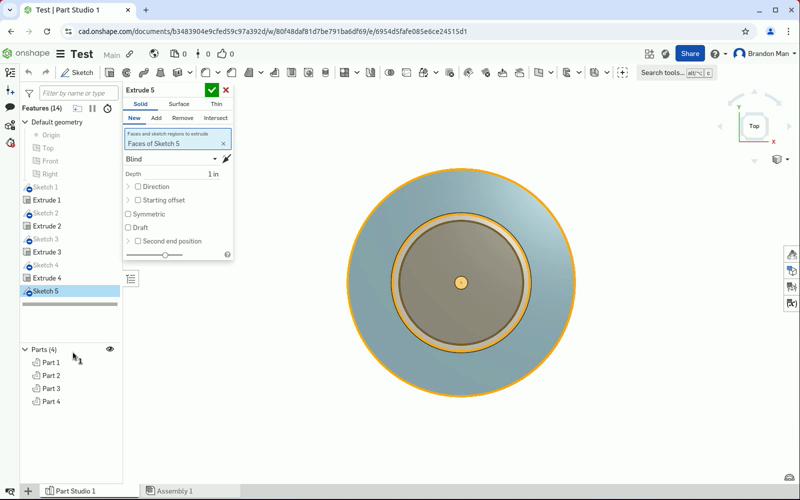
mouse_move(143, 106)
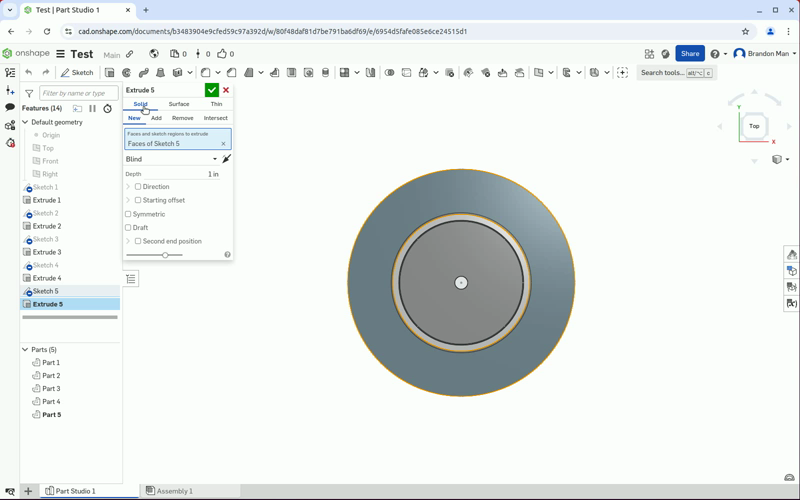
click(143, 106)
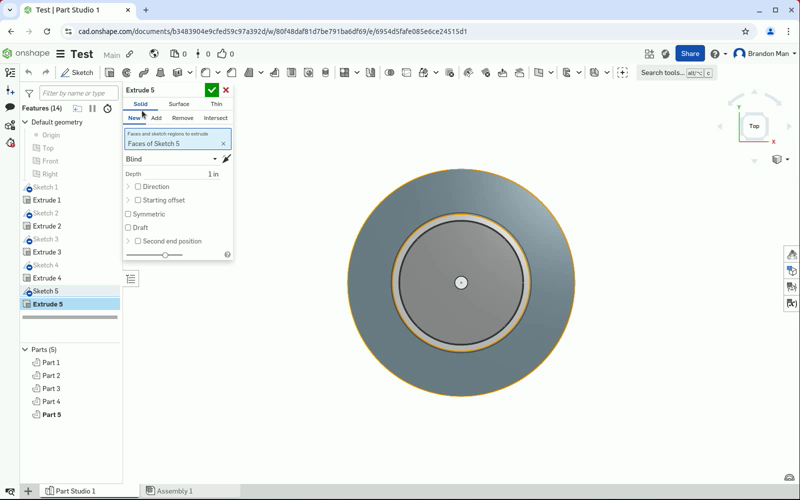
mouse_move(137, 120)
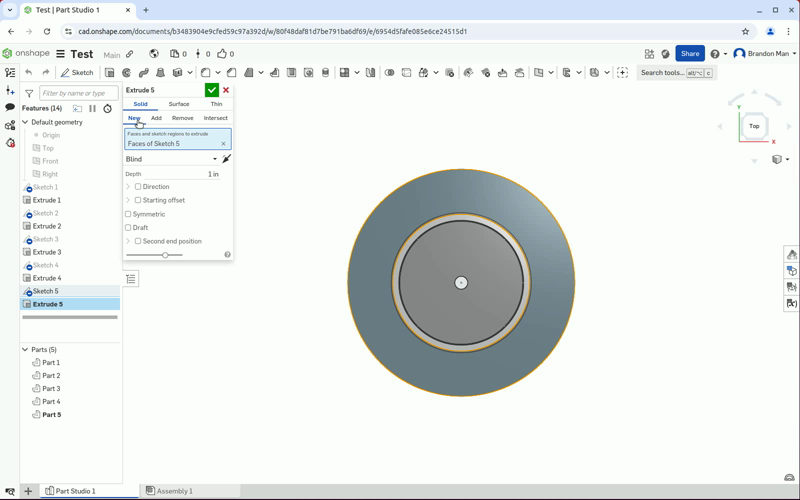
click(137, 120)
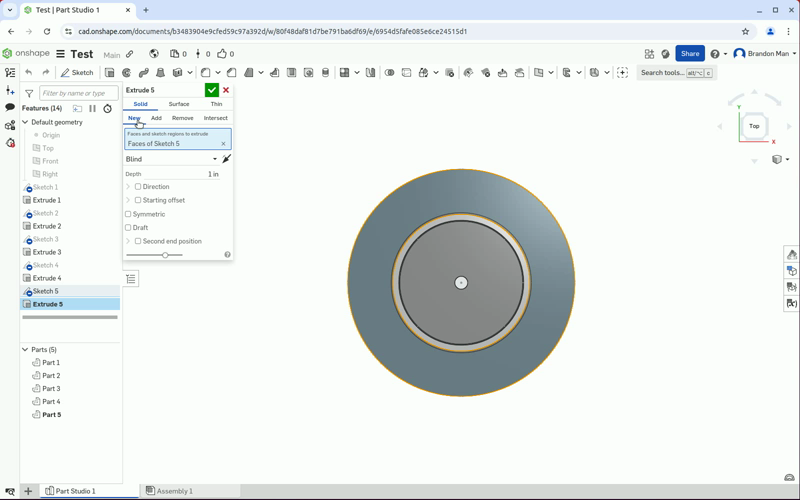
key(tab, 4)
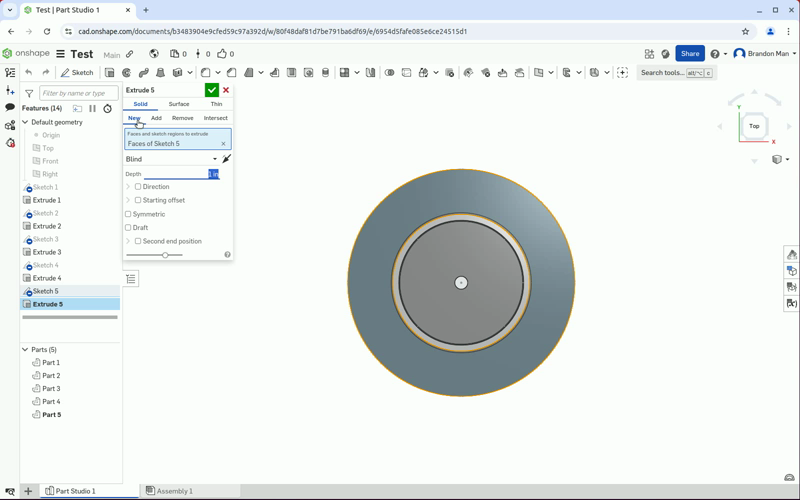
text(1.685)
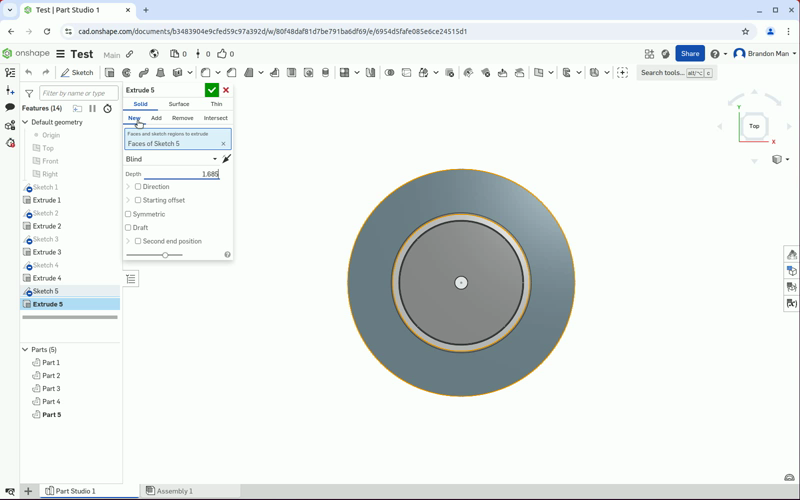
key(enter)
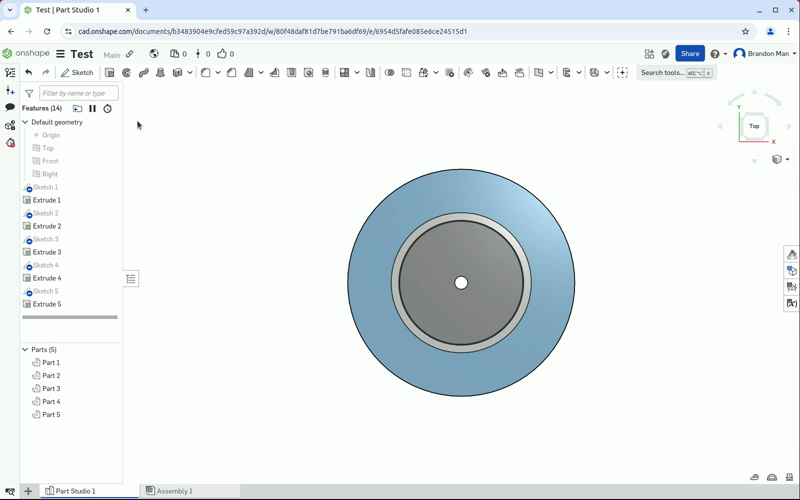
key(shift+h)
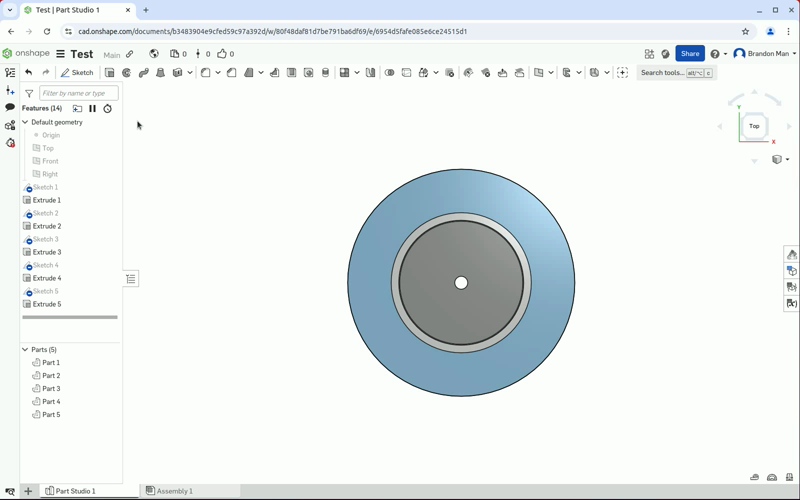
key(shift+h)
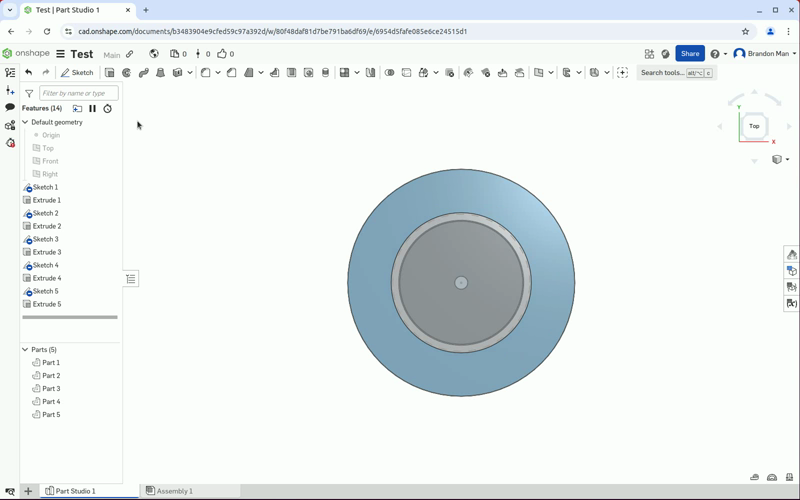
key(shift+7)
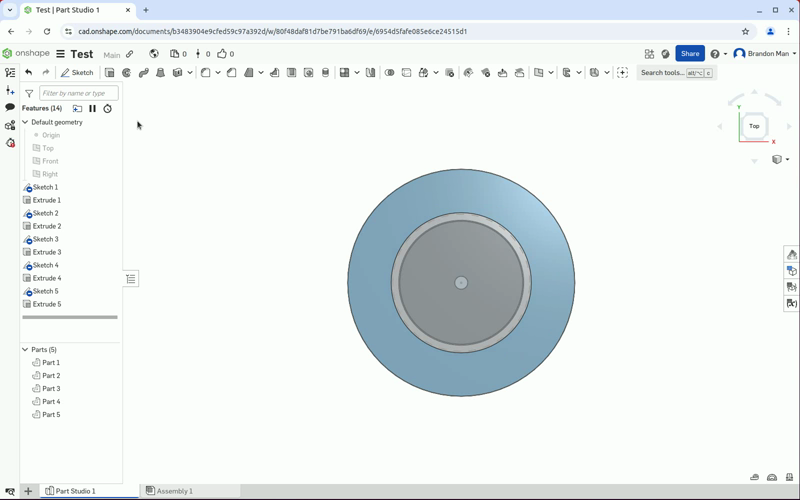
key(up, 3)
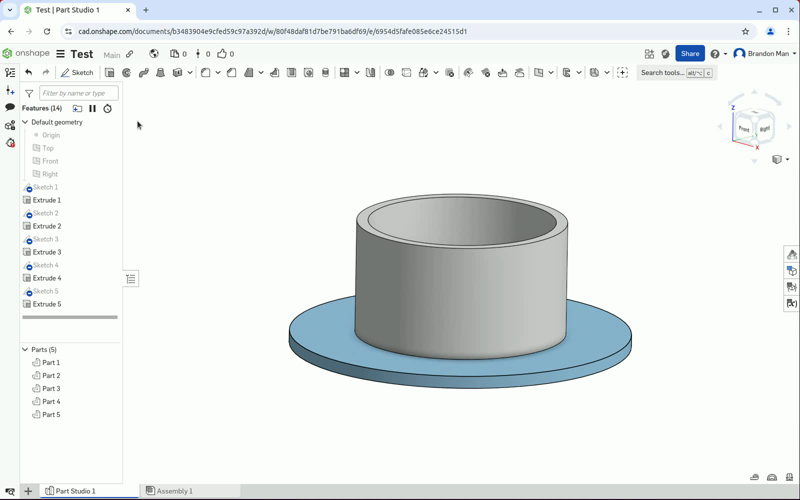
key(left, 3)
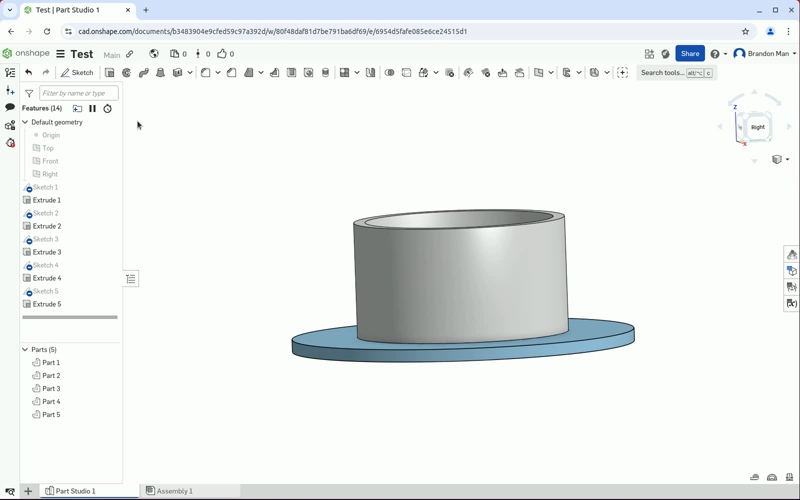
key(right, 3)
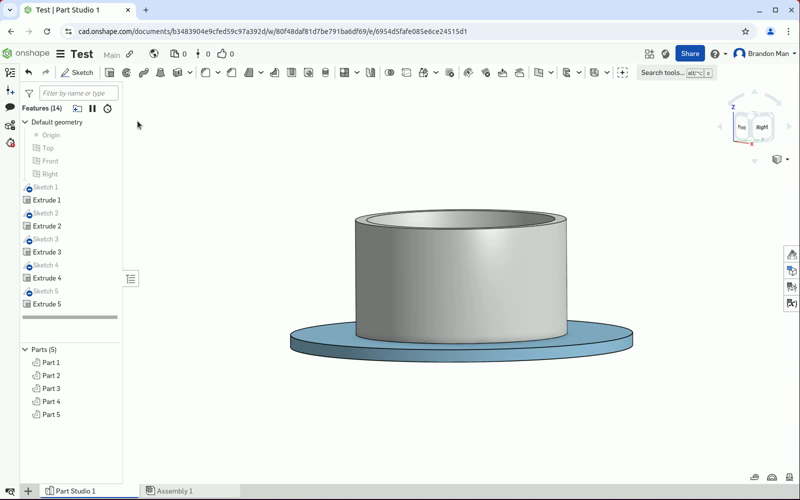
key(down, 3)
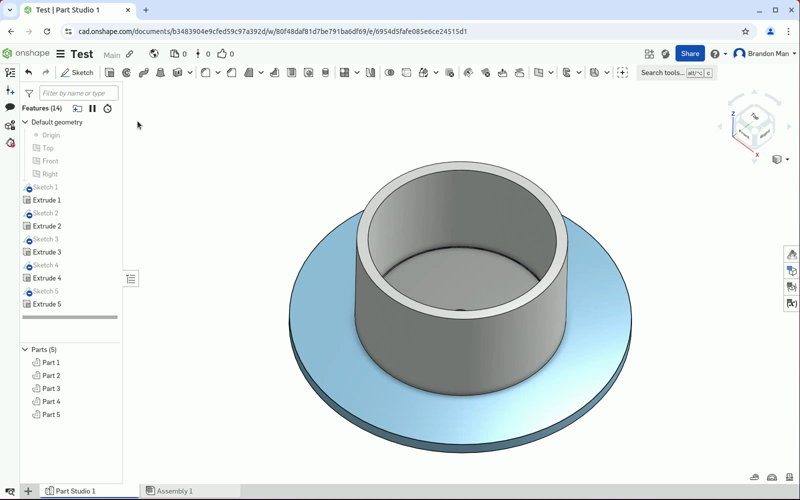
mouse_move(73, 189)
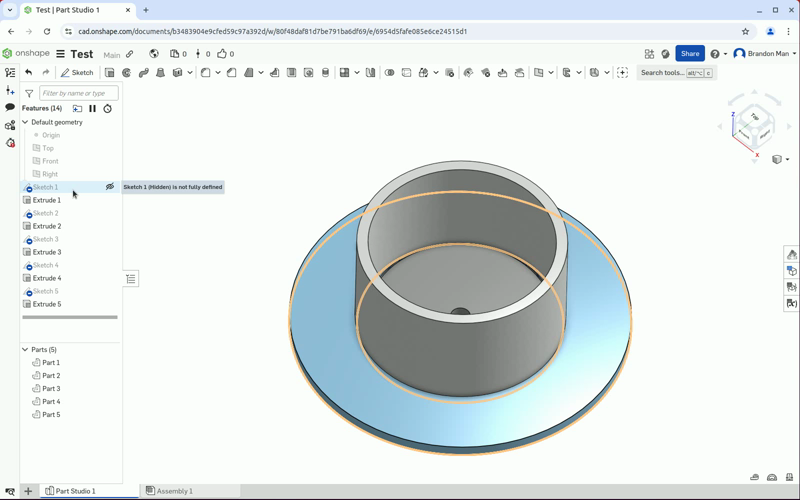
click(73, 189)